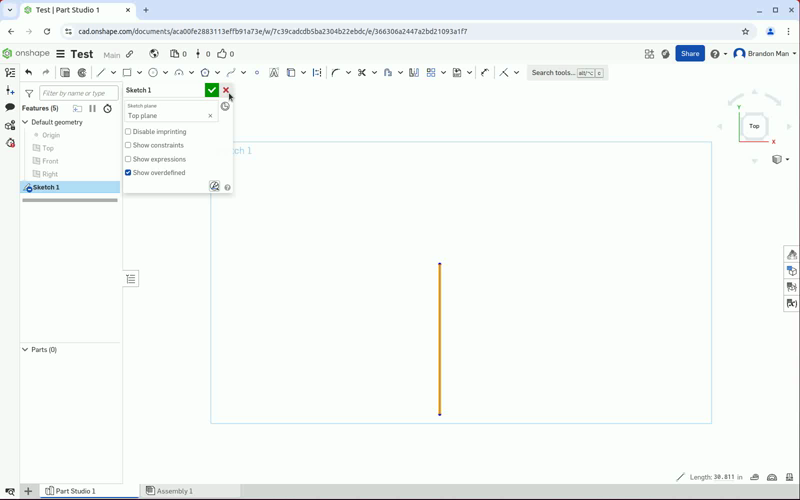
key(shift+h)
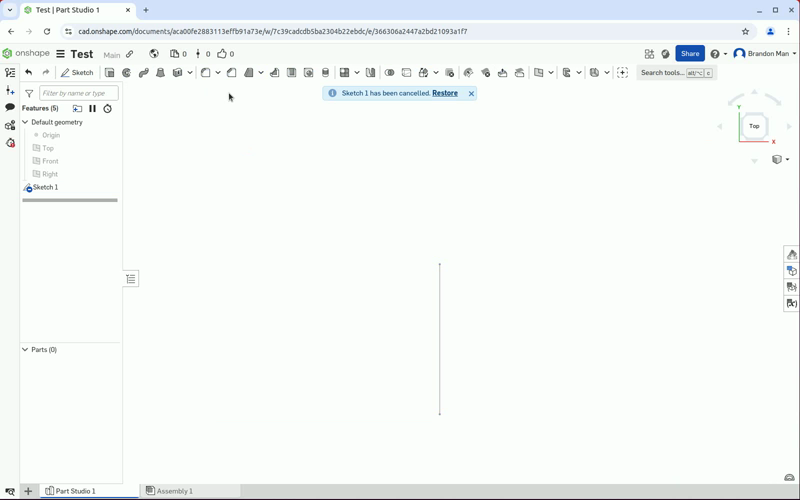
key(shift+s)
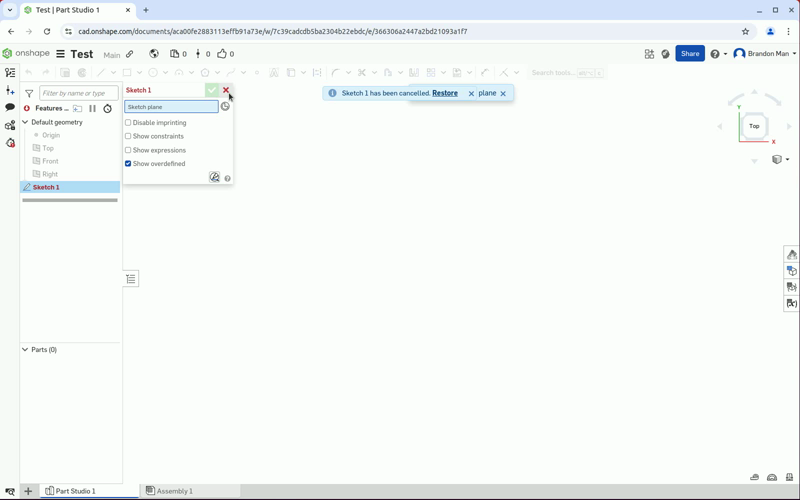
mouse_move(73, 150)
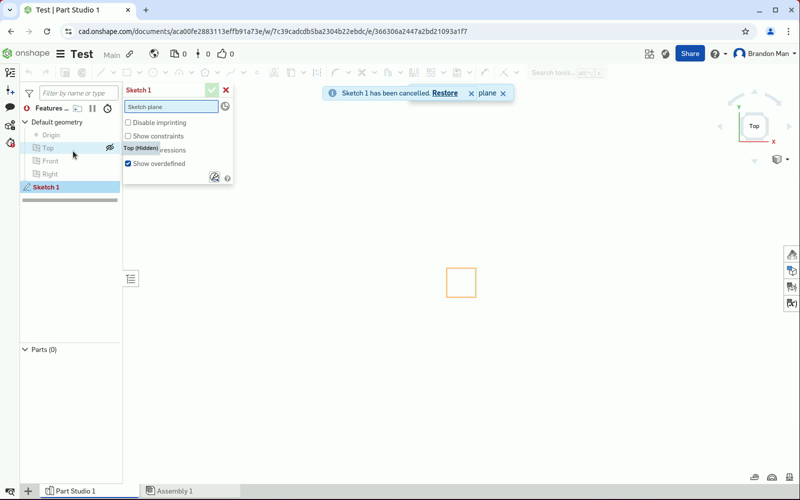
click(73, 150)
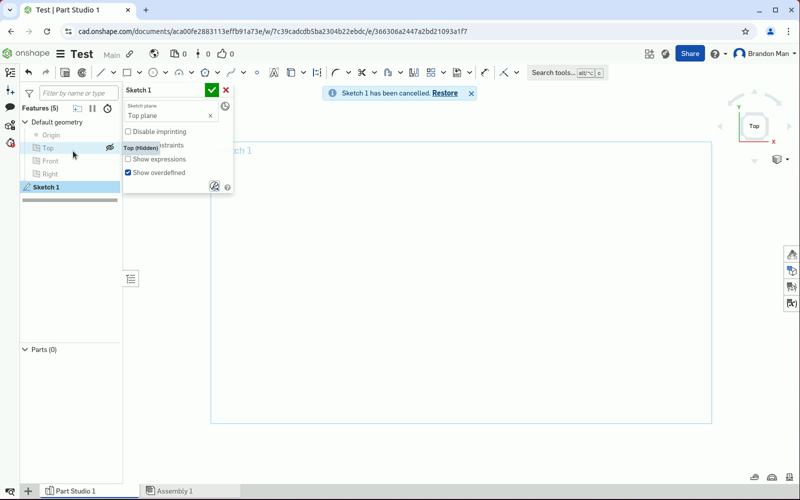
mouse_move(73, 352)
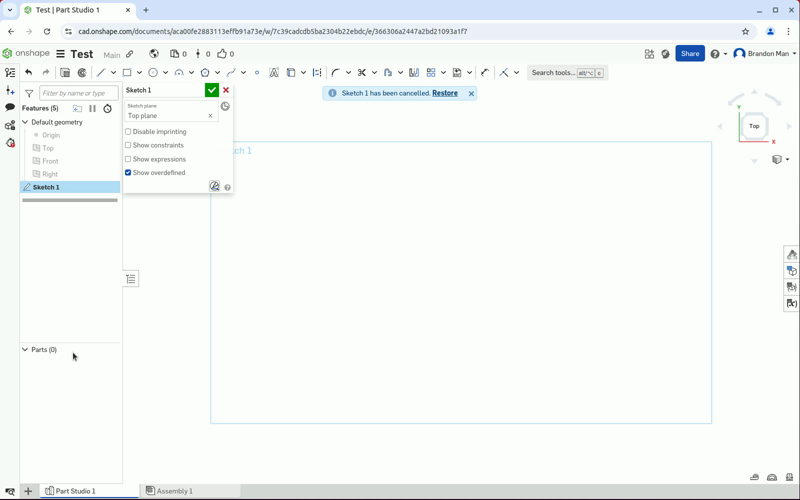
key(y)
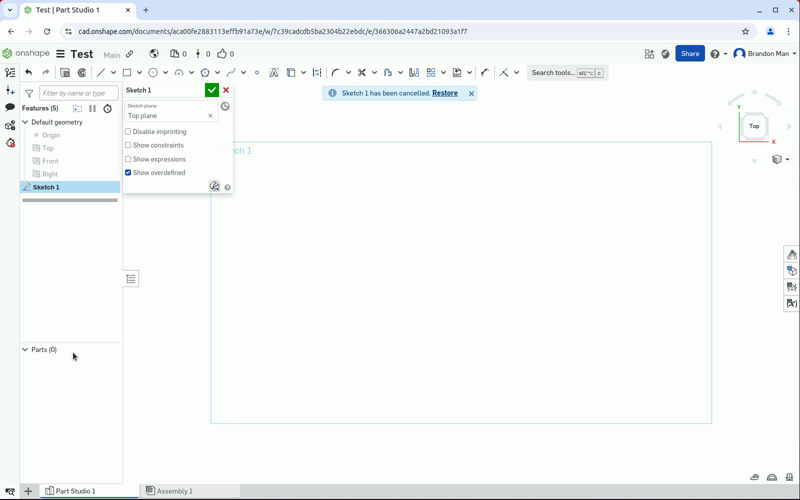
key(l)
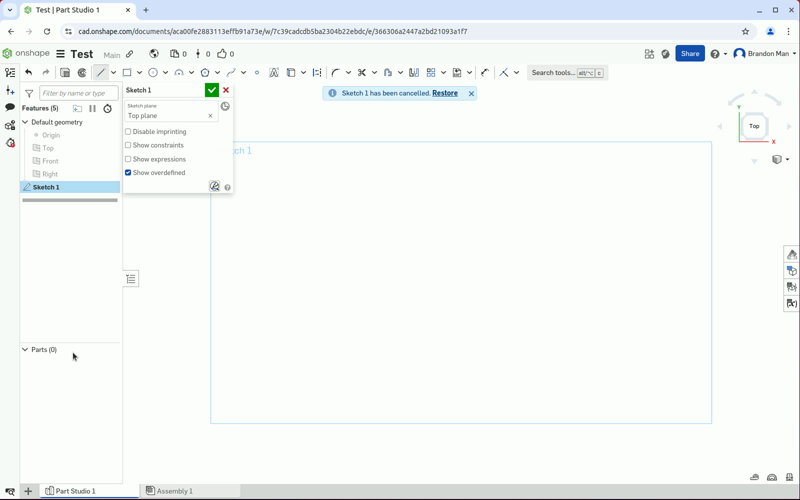
key_down(shift)
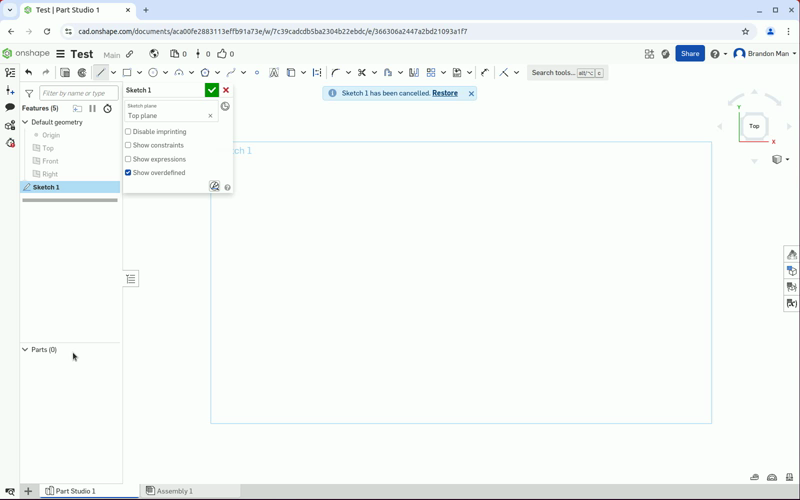
mouse_move(348, 367)
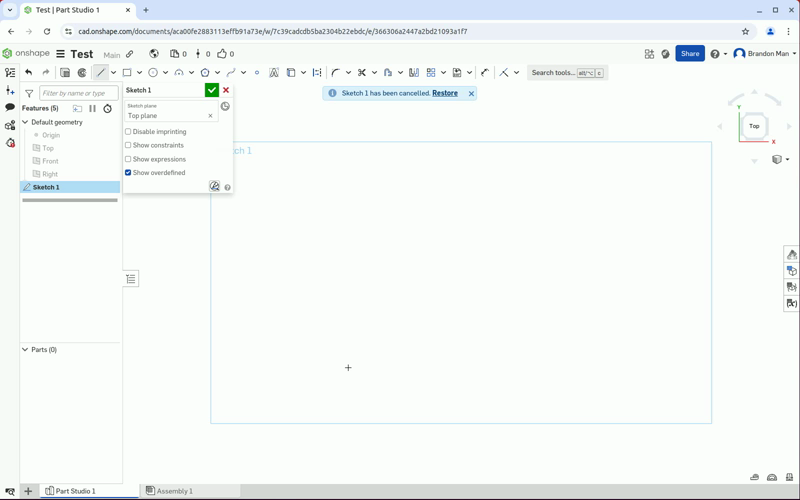
click(348, 367)
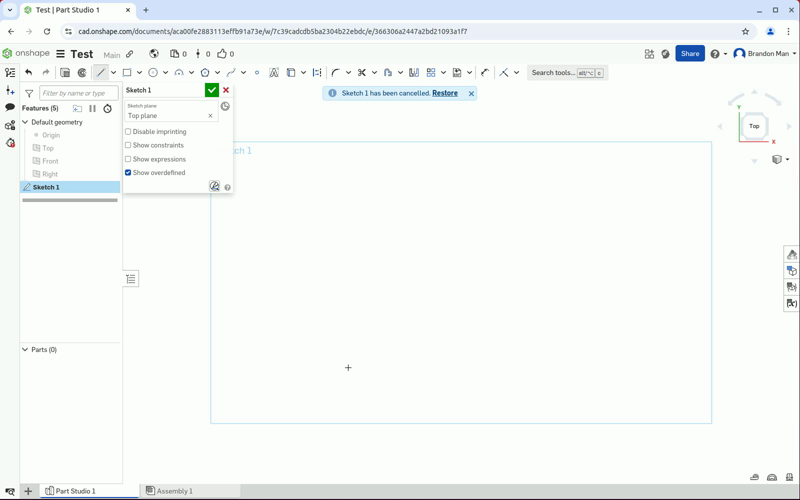
key_up(shift)
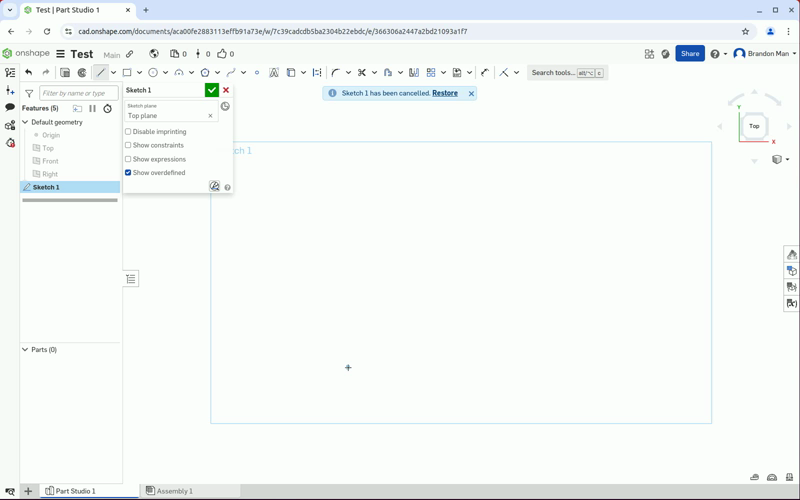
key_down(shift)
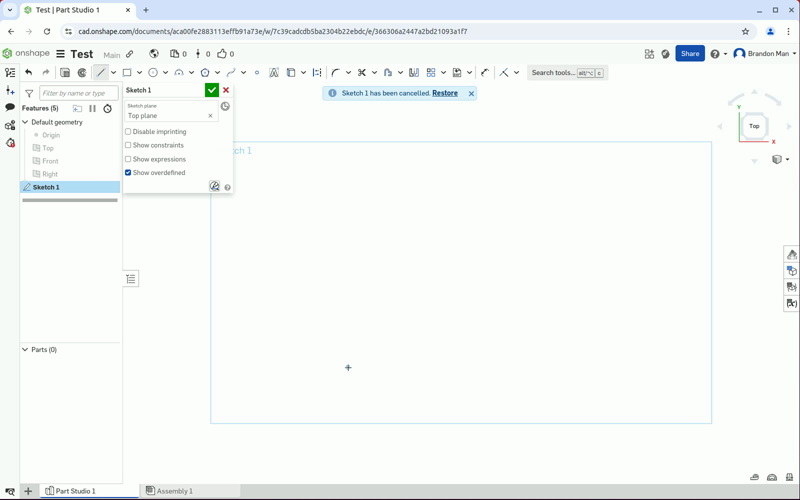
mouse_move(572, 367)
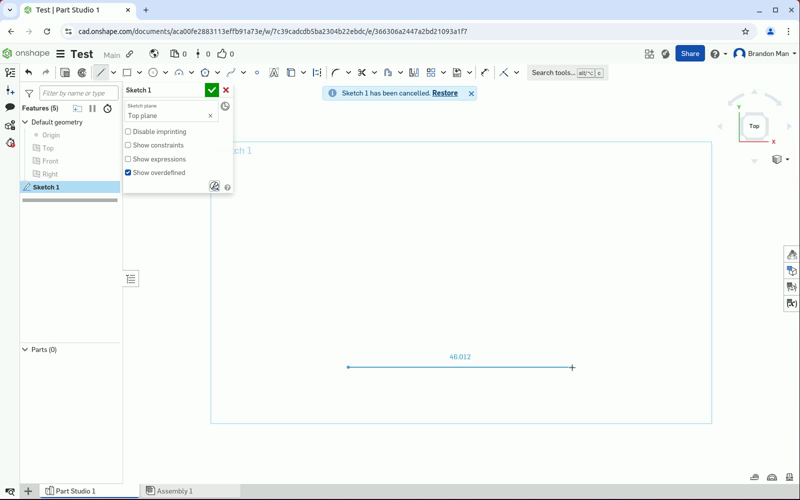
click(572, 367)
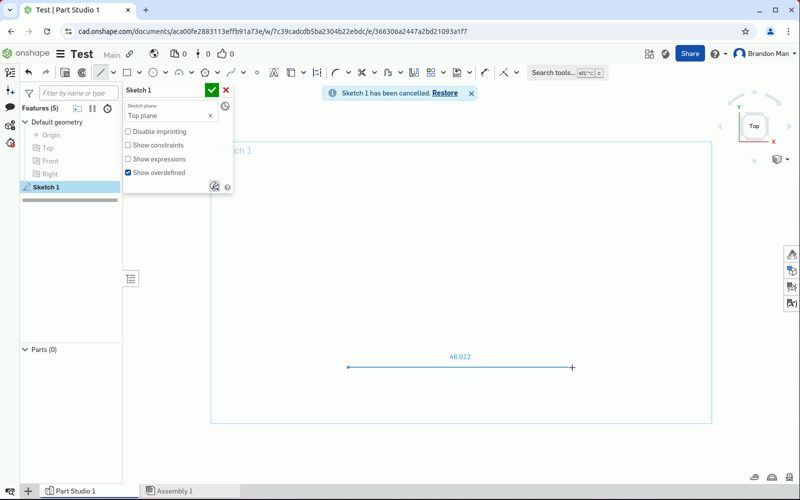
key_up(shift)
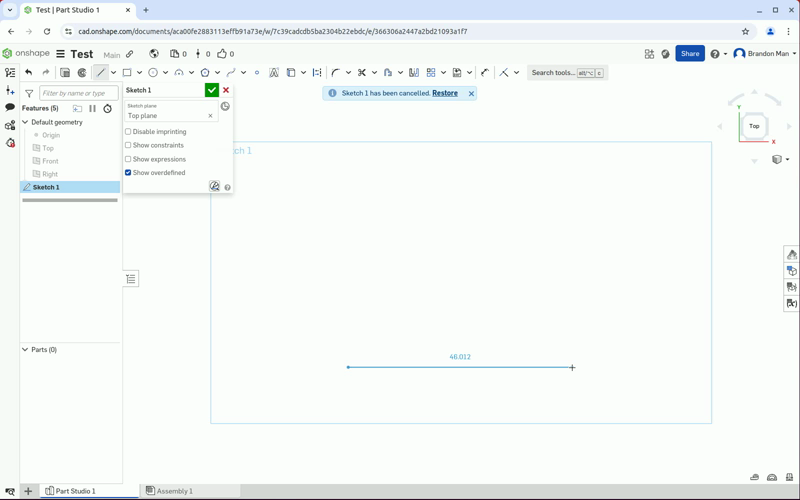
key_down(shift)
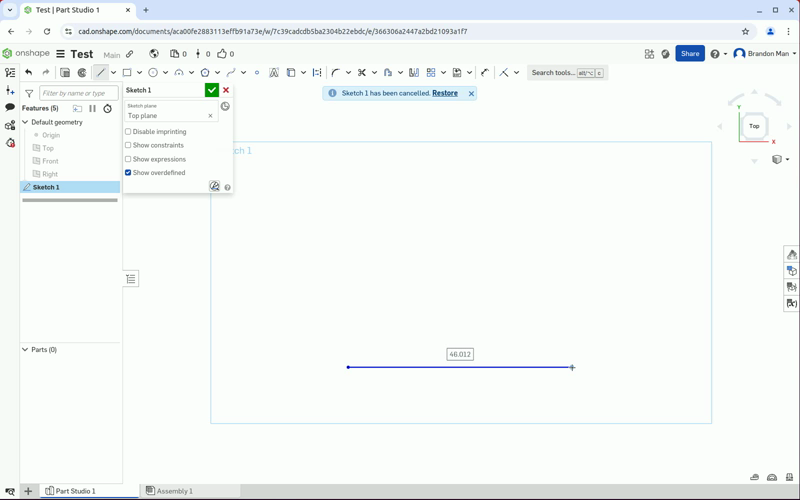
mouse_move(572, 199)
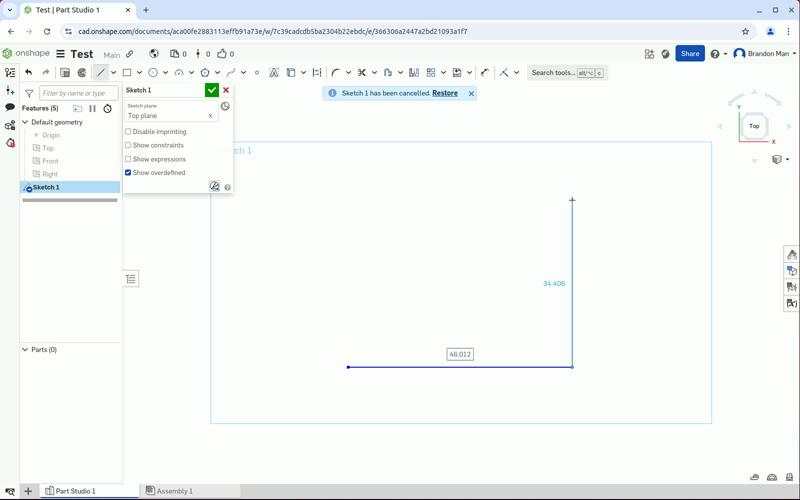
click(572, 199)
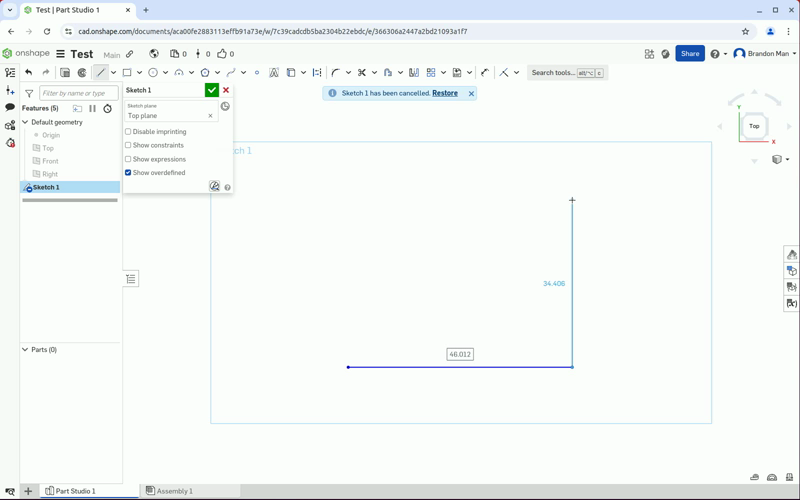
key_up(shift)
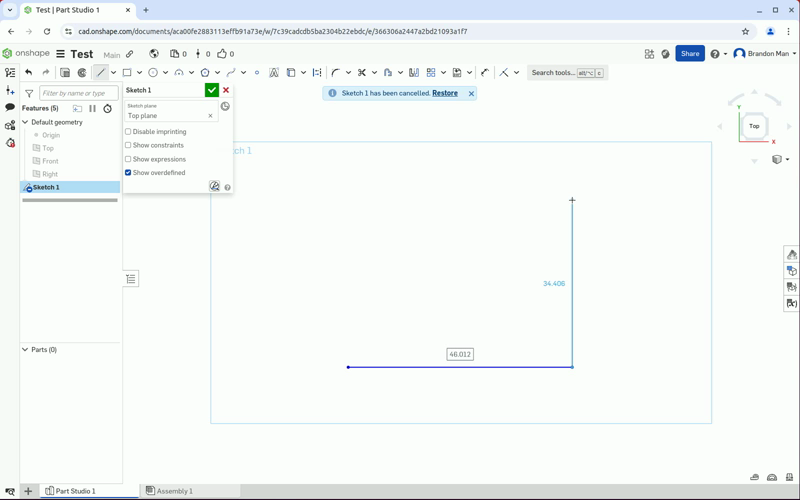
key_down(shift)
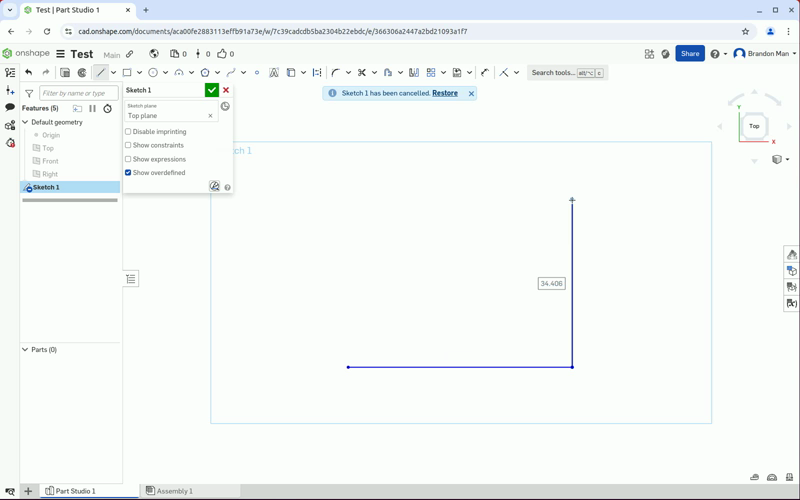
mouse_move(348, 199)
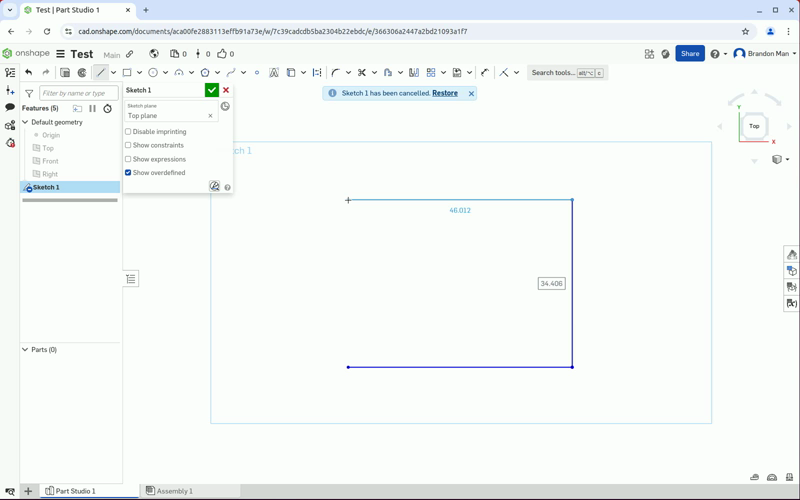
click(348, 199)
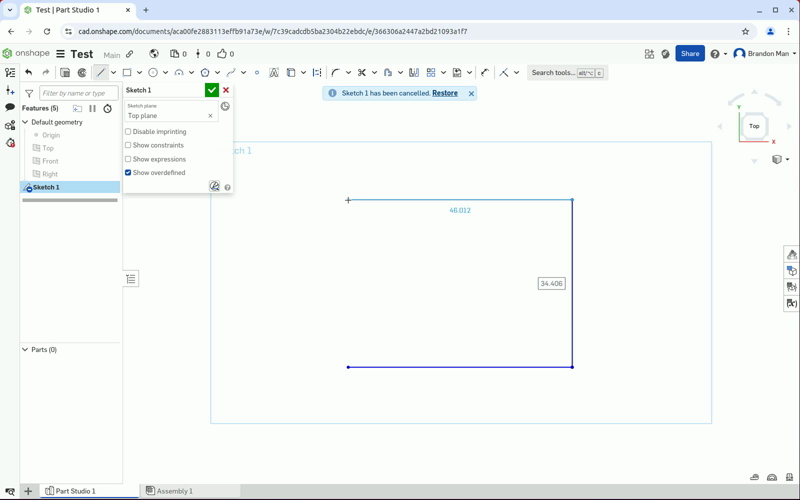
key_up(shift)
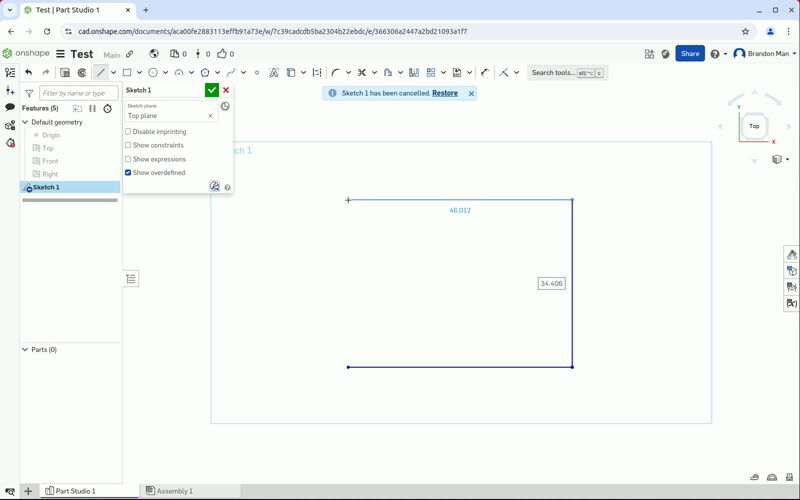
key_down(shift)
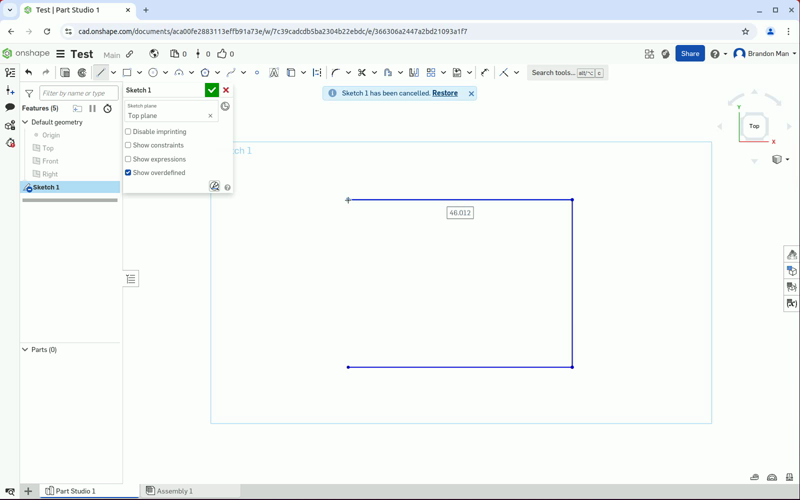
mouse_move(348, 367)
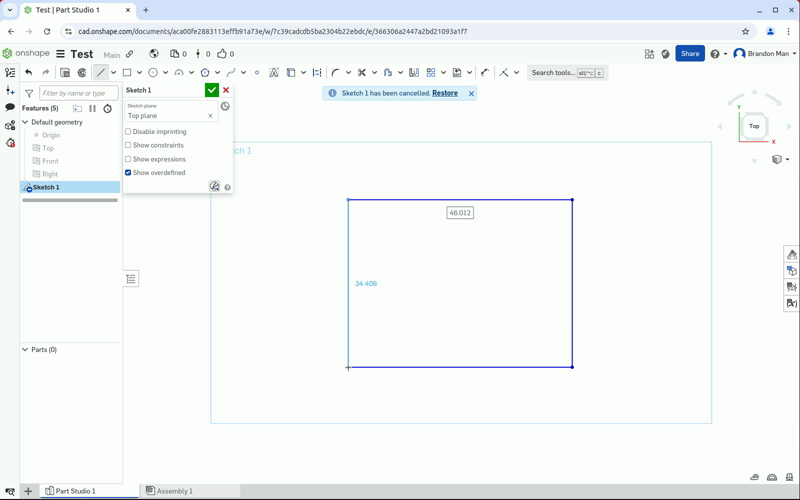
key_up(shift)
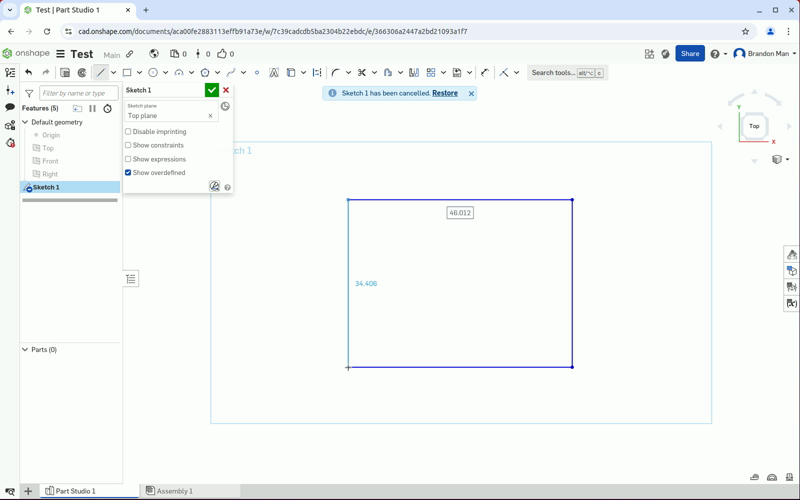
click(348, 367)
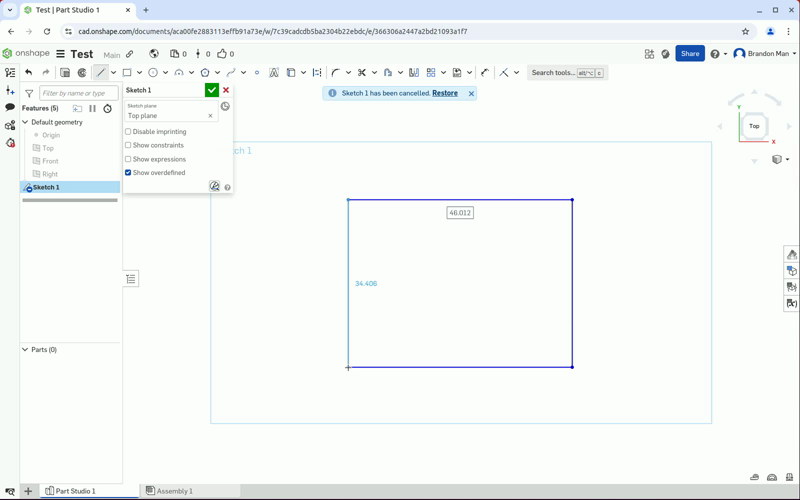
key(esc)
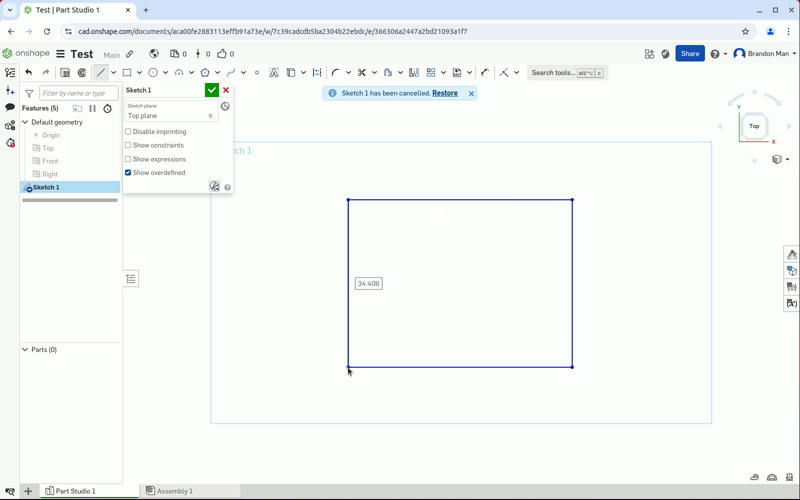
mouse_move(412, 336)
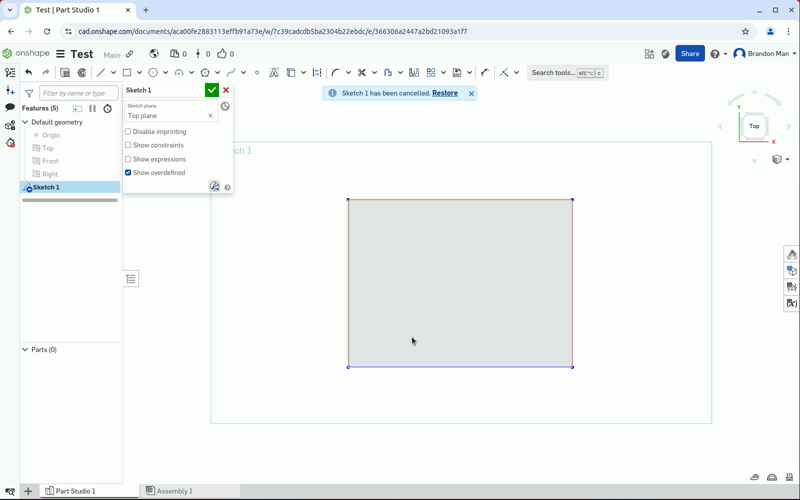
click(412, 336)
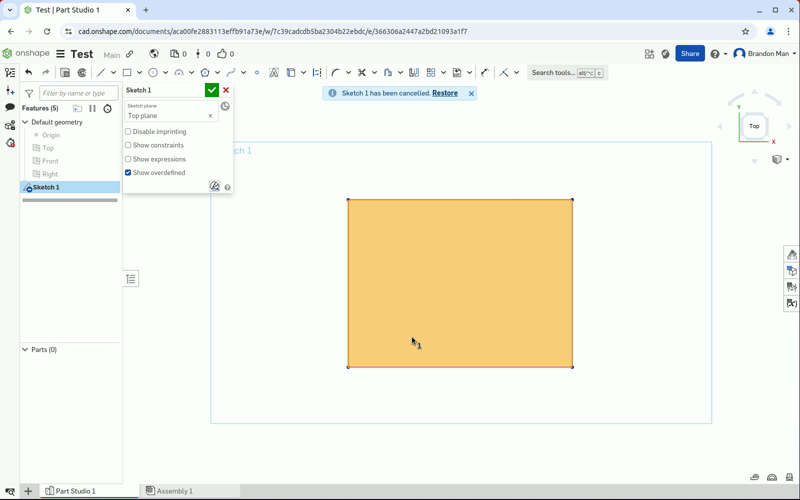
mouse_move(73, 352)
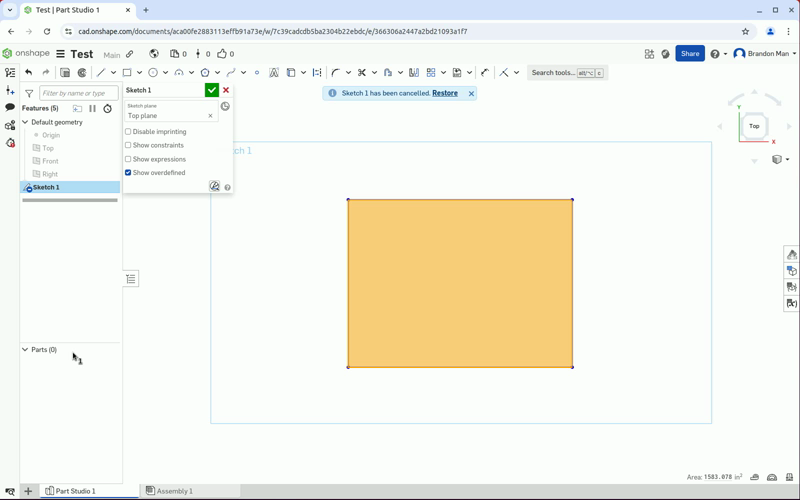
key(shift+y)
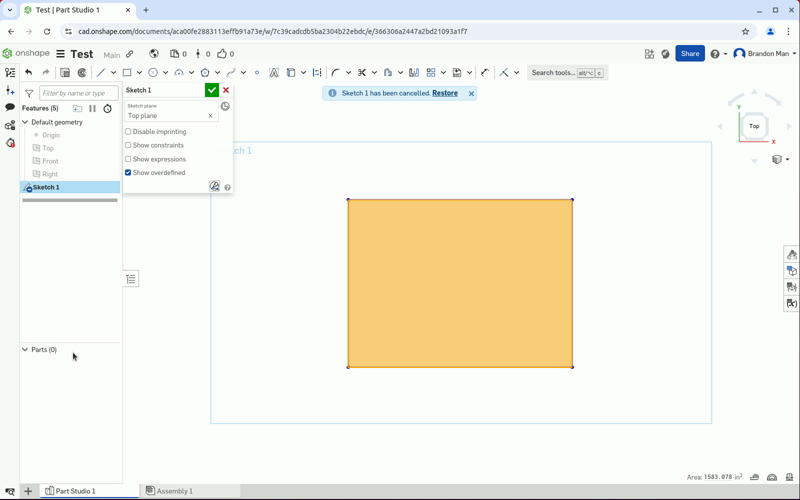
key(shift+e)
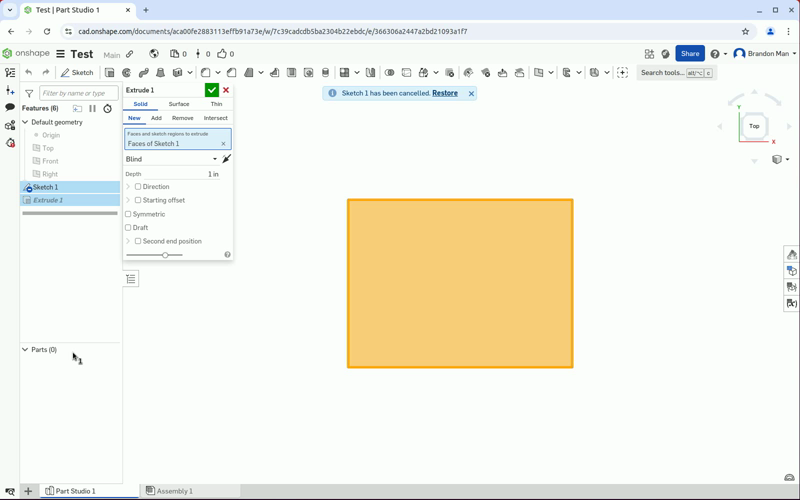
mouse_move(143, 106)
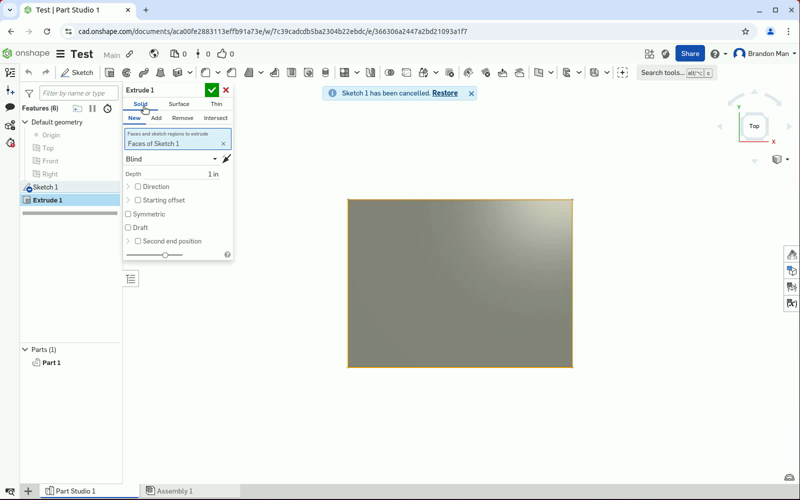
click(143, 106)
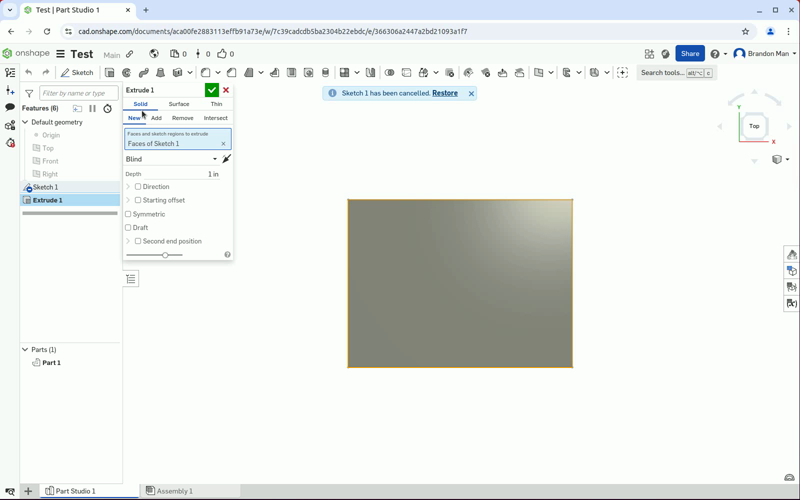
mouse_move(137, 120)
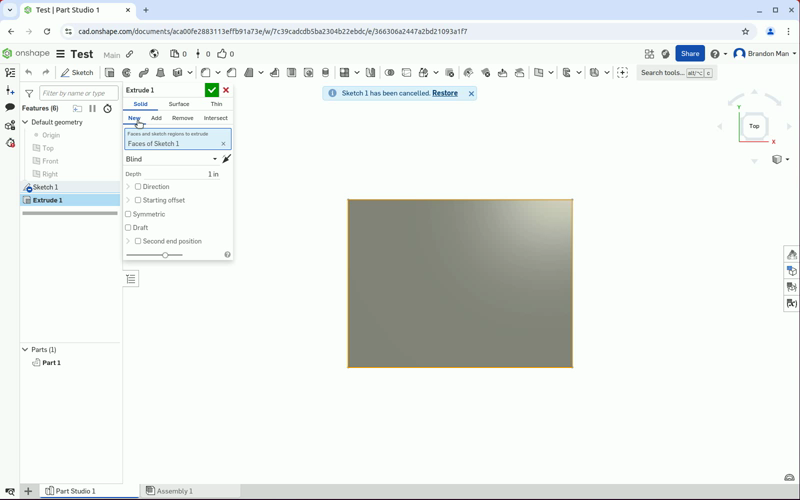
click(137, 120)
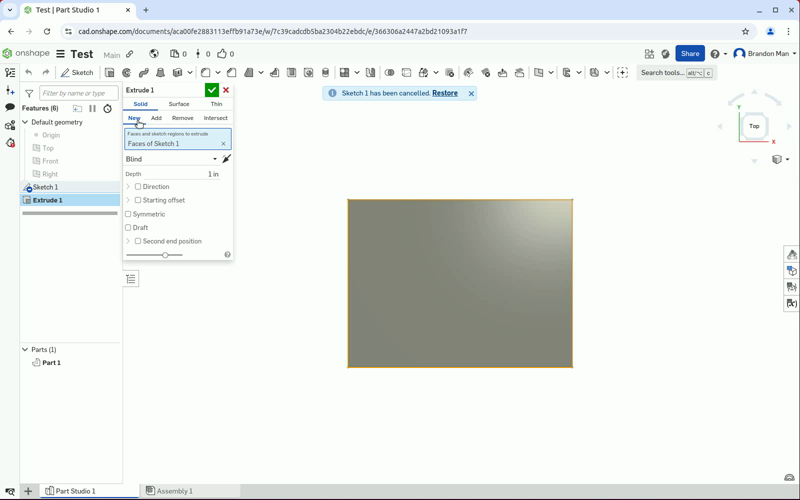
key(tab, 4)
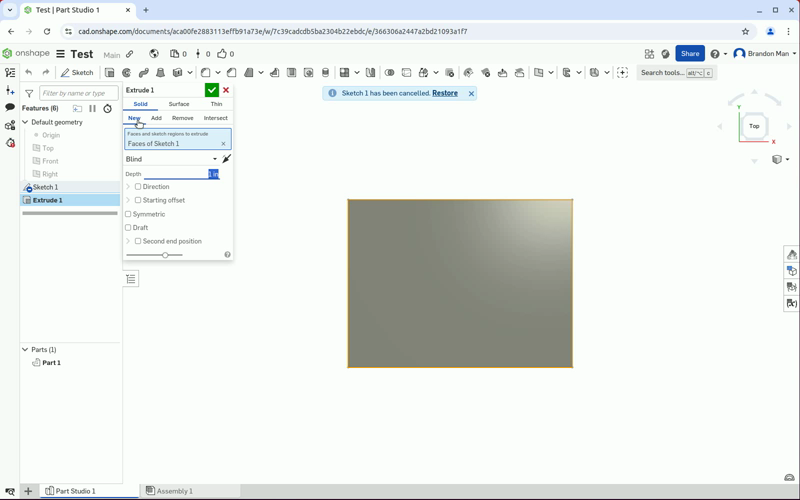
text(1.926)
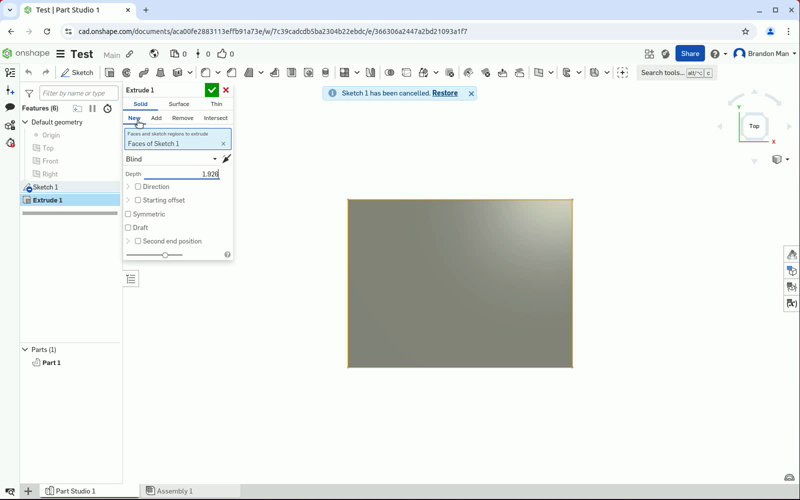
key(enter)
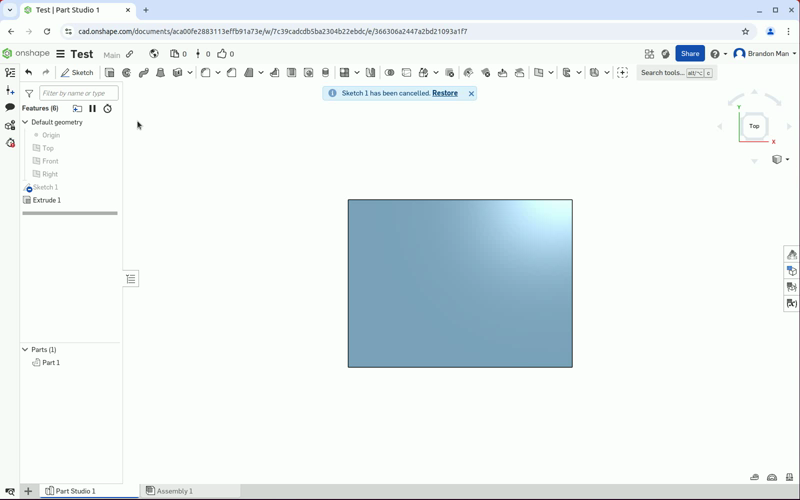
key(shift+h)
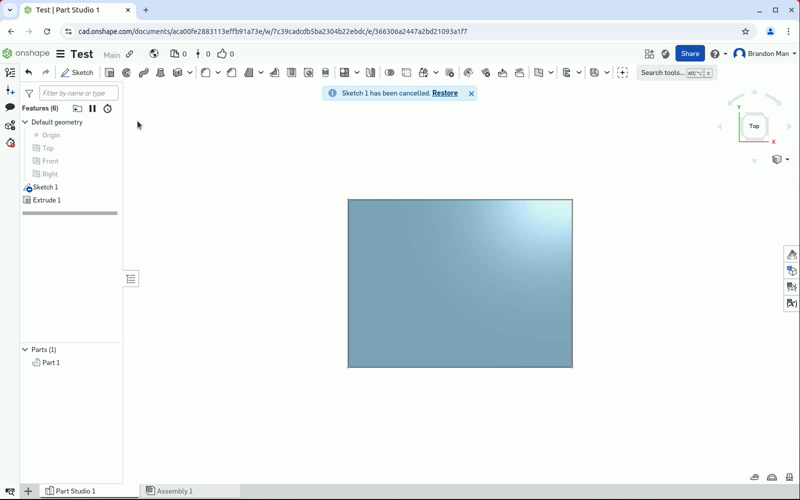
key(shift+h)
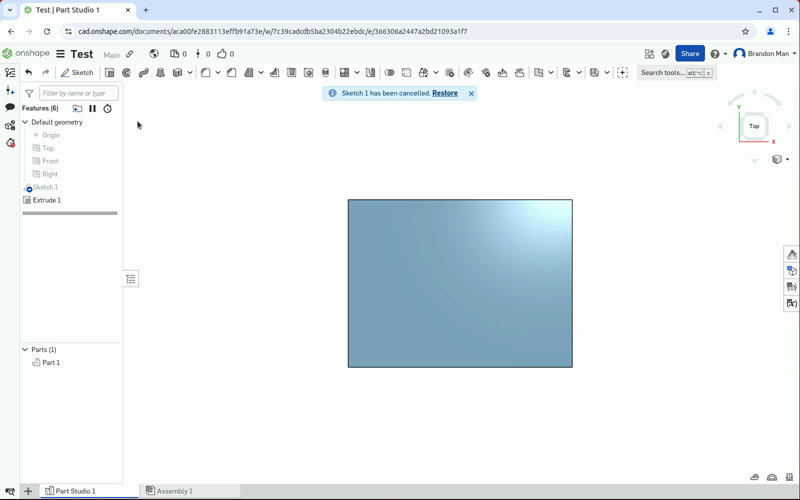
mouse_move(73, 189)
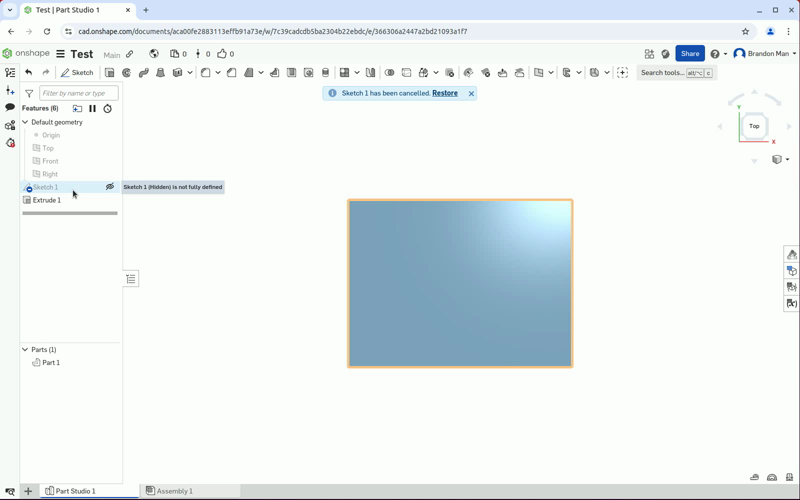
click(73, 189)
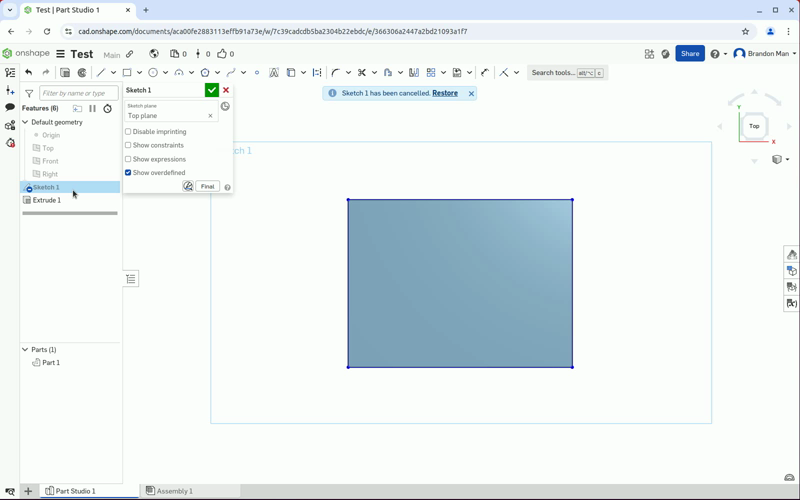
mouse_move(229, 92)
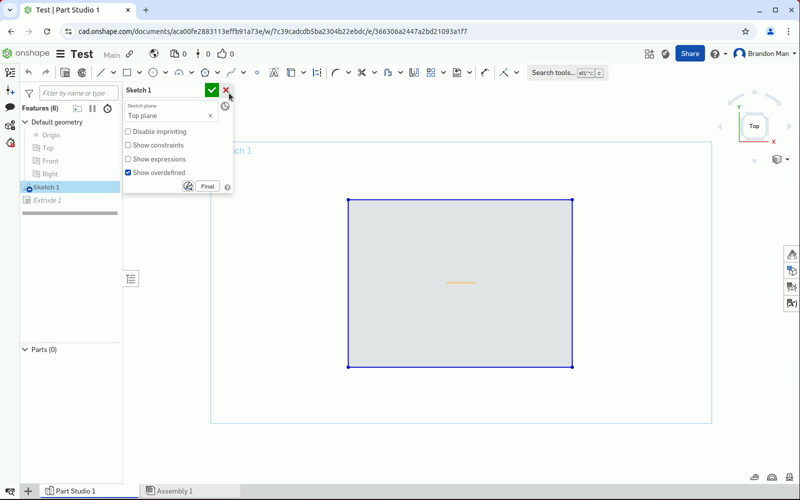
click(229, 92)
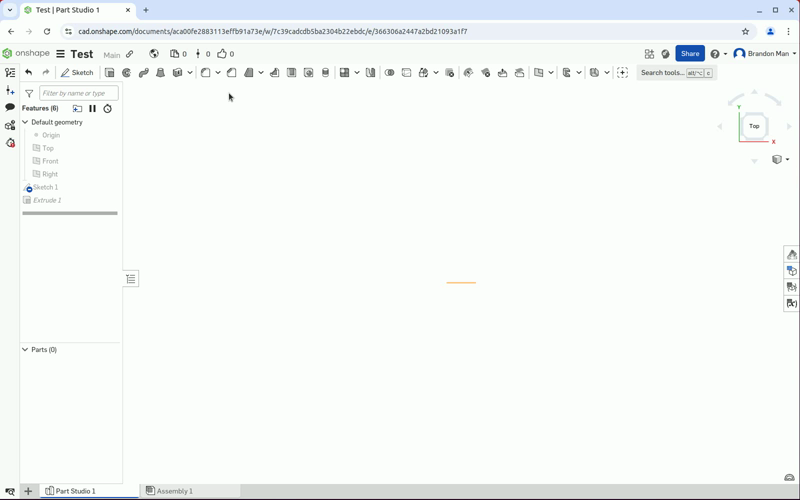
mouse_move(541, 75)
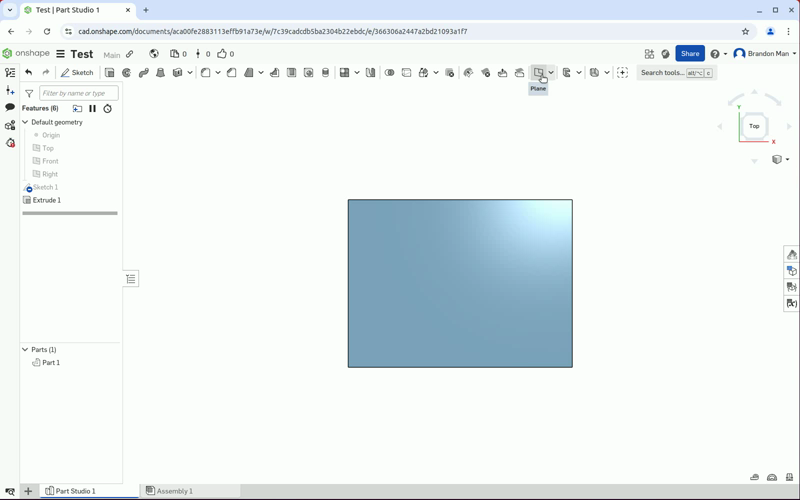
click(541, 75)
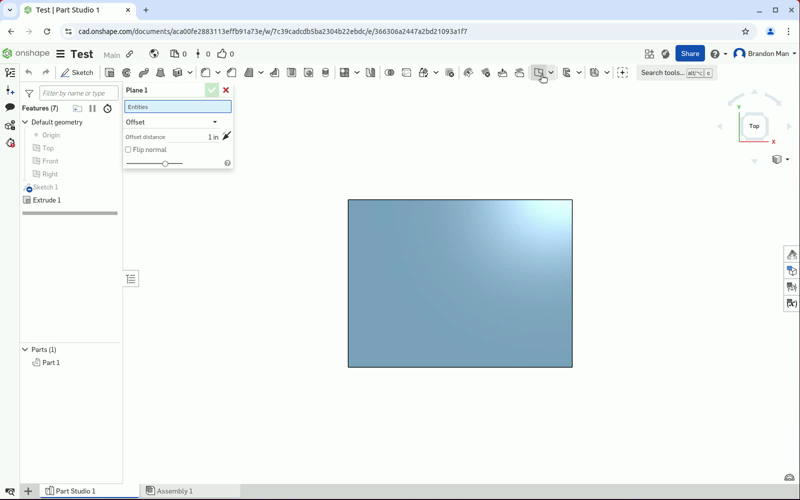
mouse_move(73, 150)
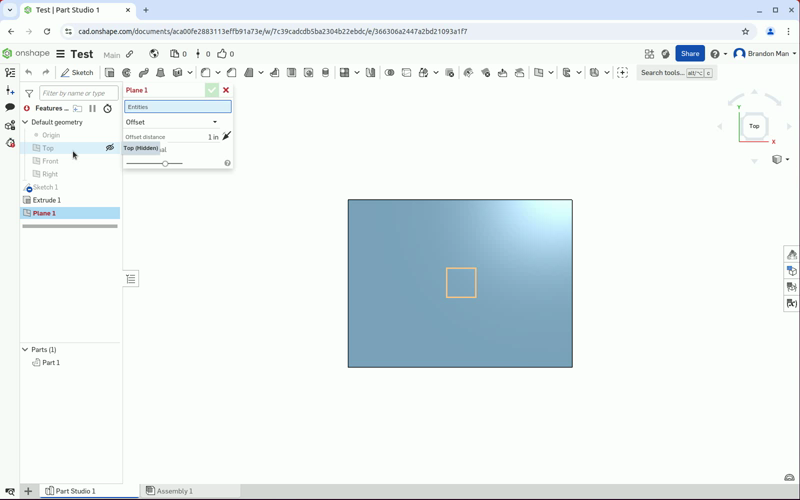
click(73, 150)
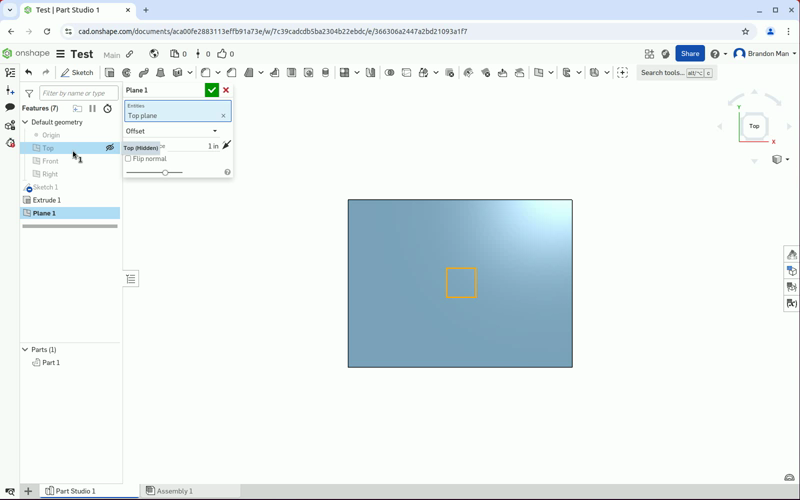
key(tab, 2)
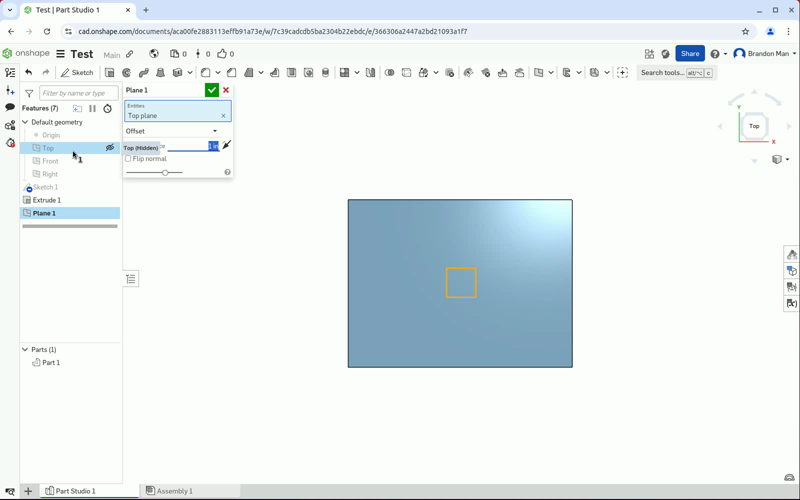
text(1.91)
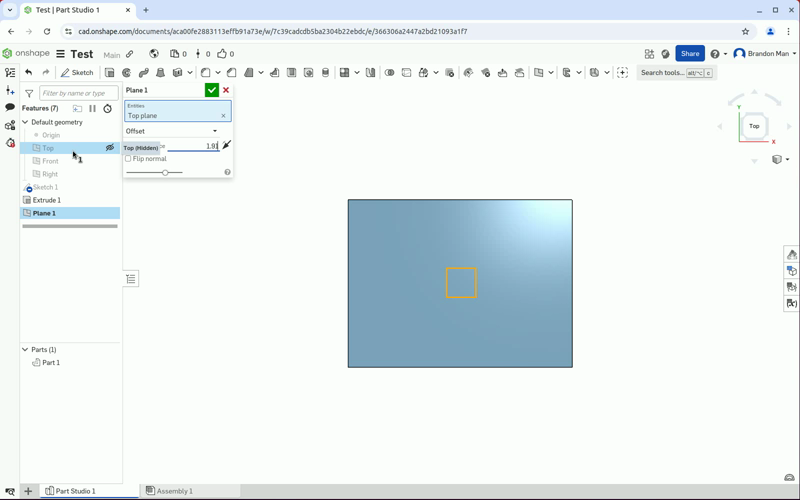
key(enter, 2)
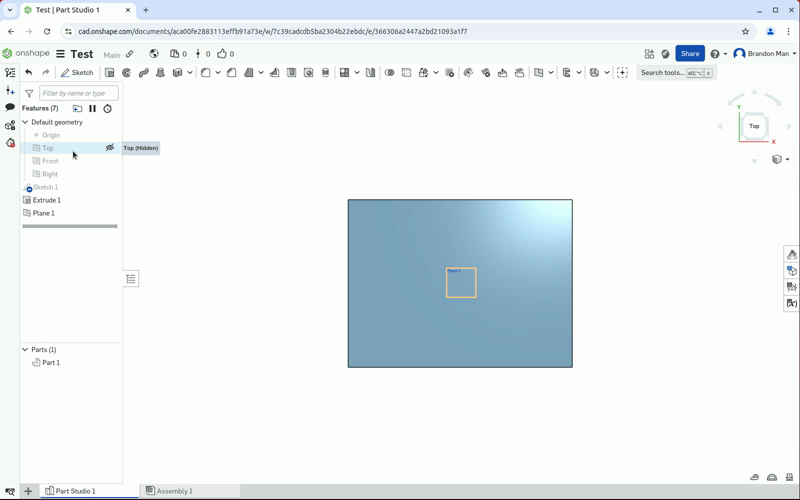
key(shift+s)
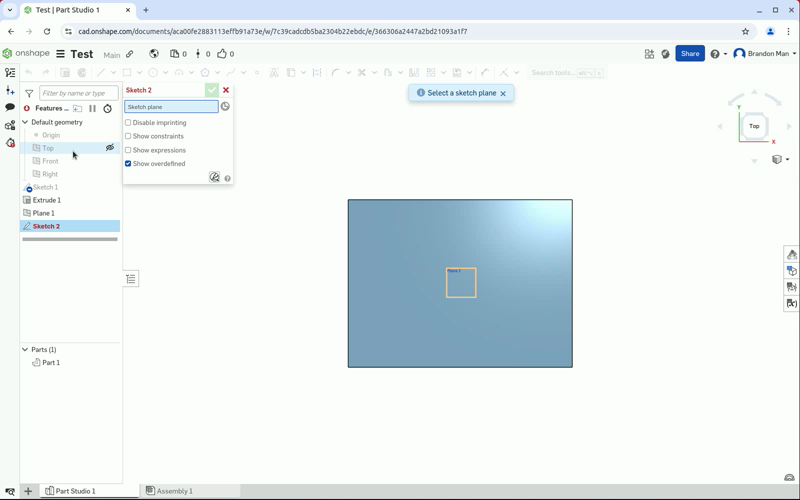
mouse_move(73, 215)
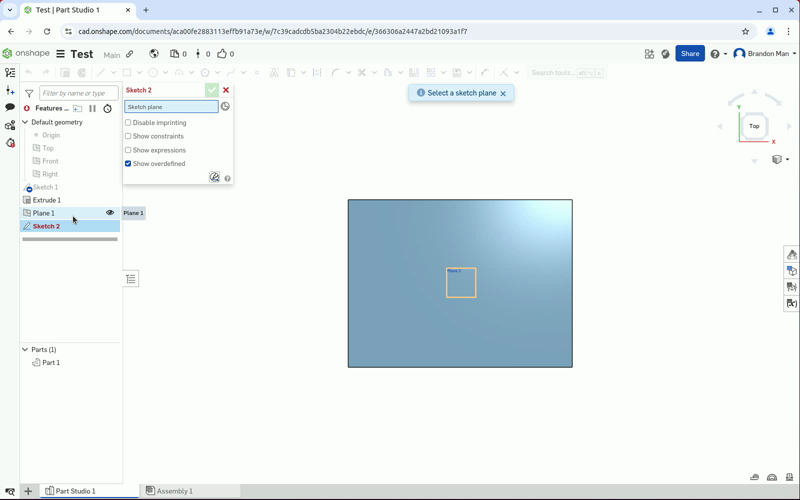
click(73, 215)
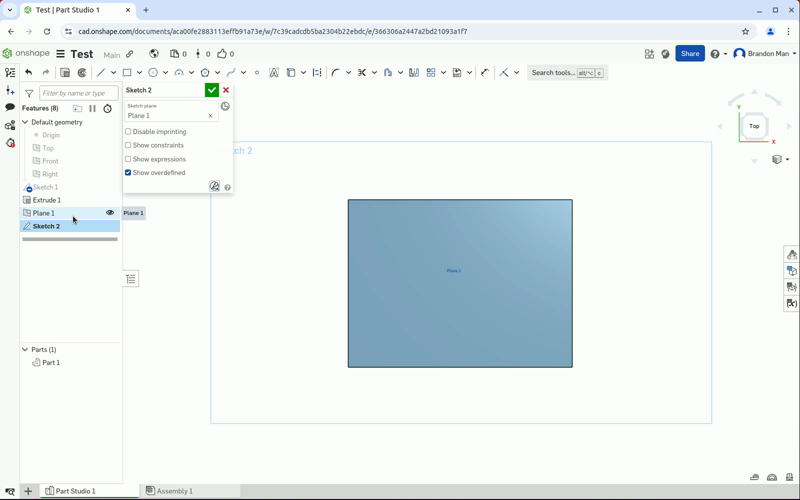
mouse_move(73, 352)
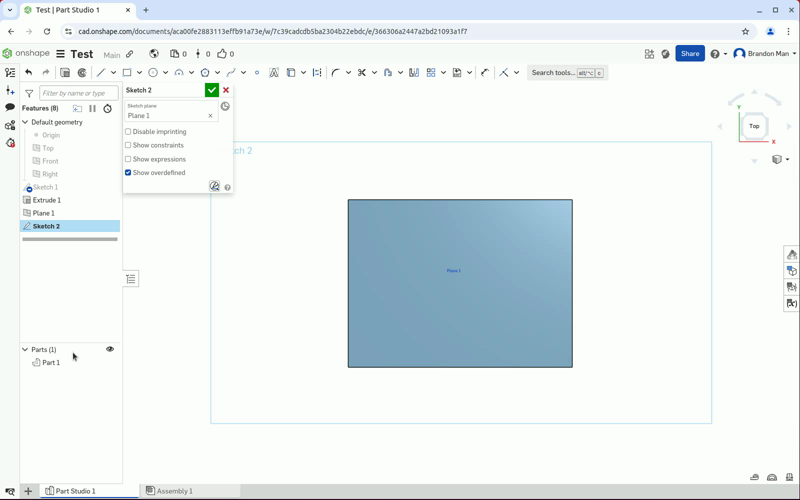
key(y)
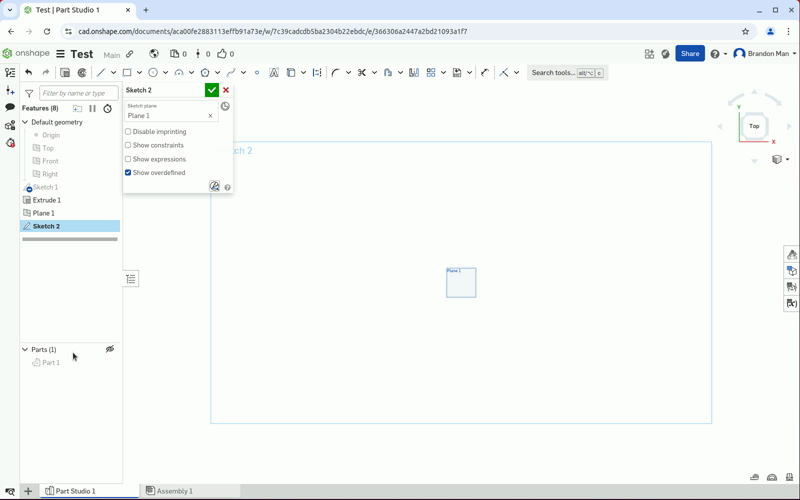
key(l)
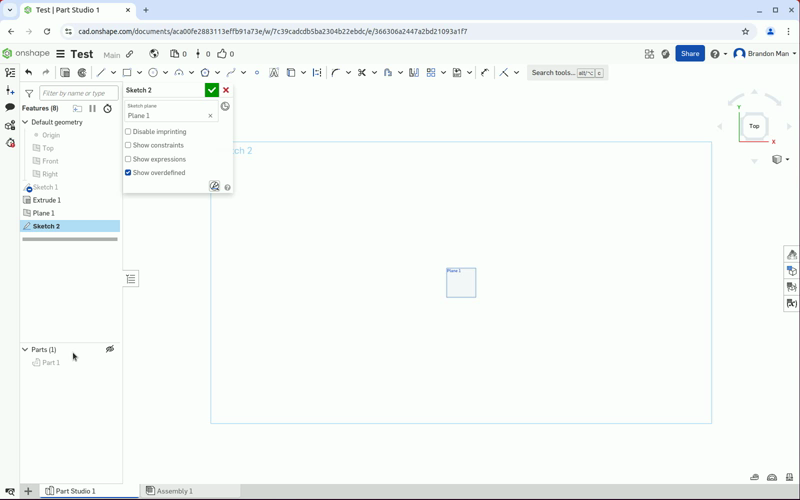
key_down(shift)
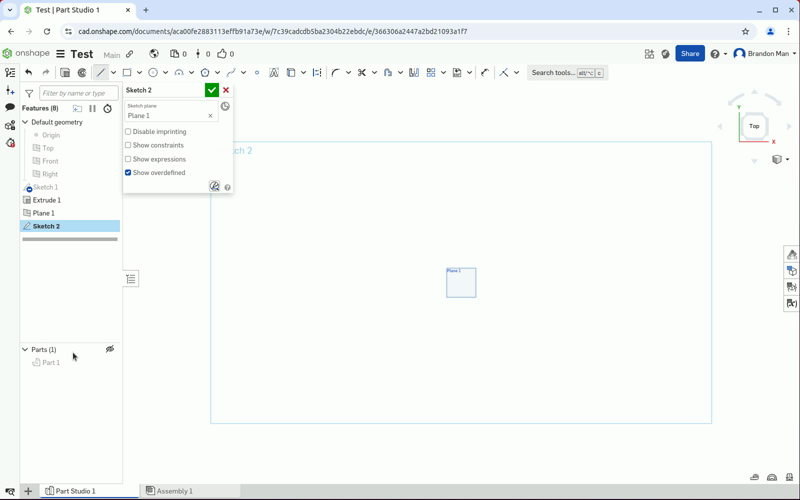
mouse_move(456, 329)
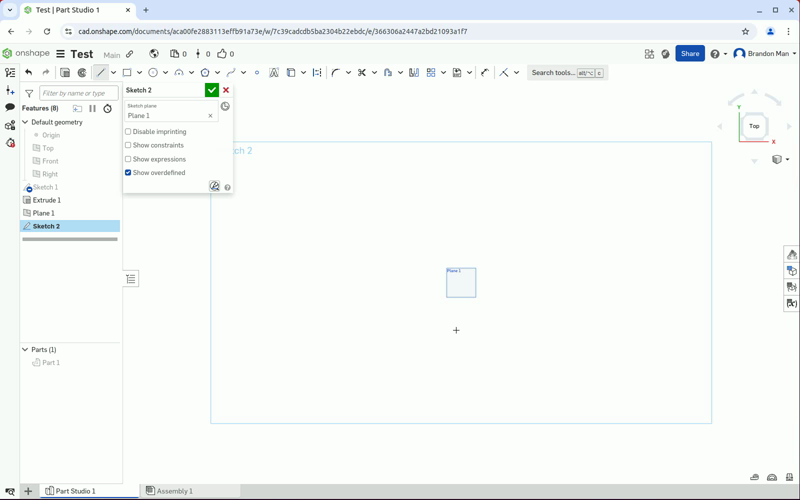
click(456, 329)
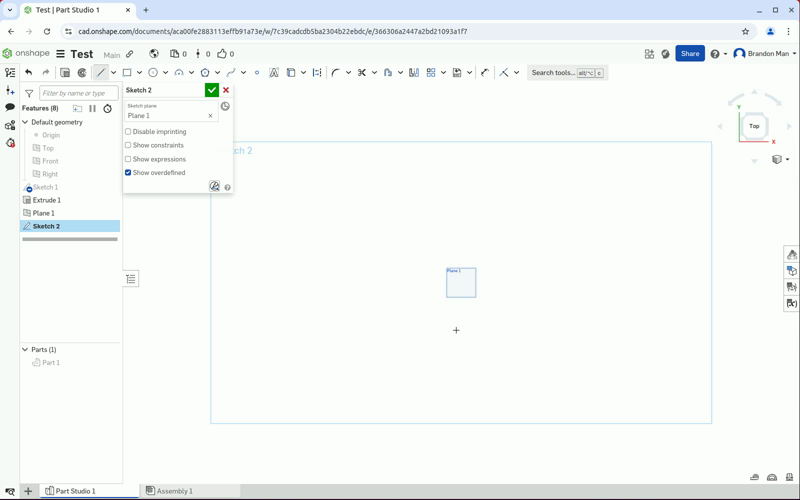
key_up(shift)
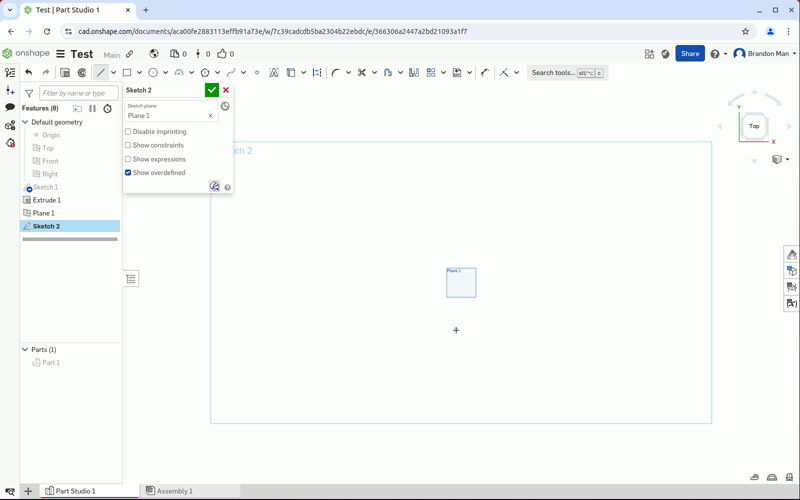
key_down(shift)
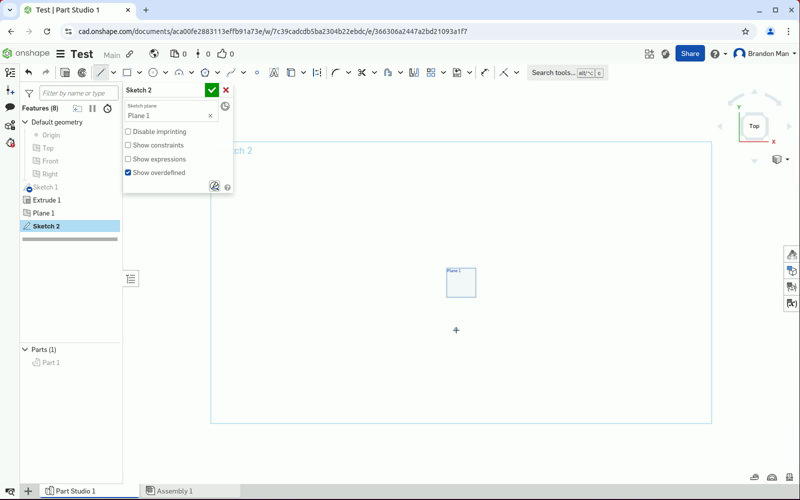
mouse_move(486, 329)
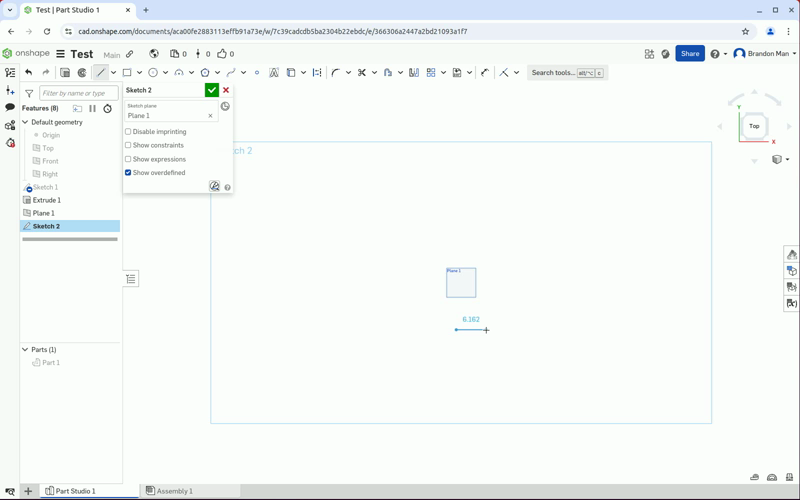
mouse_move(479, 343)
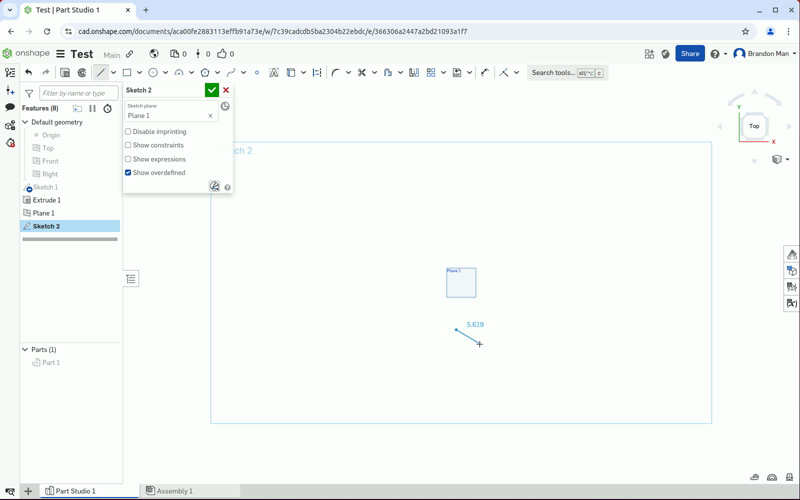
click(479, 343)
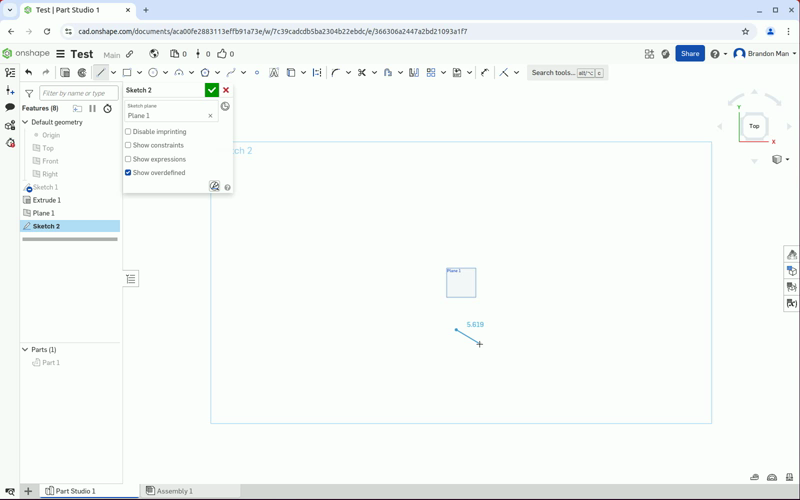
key_up(shift)
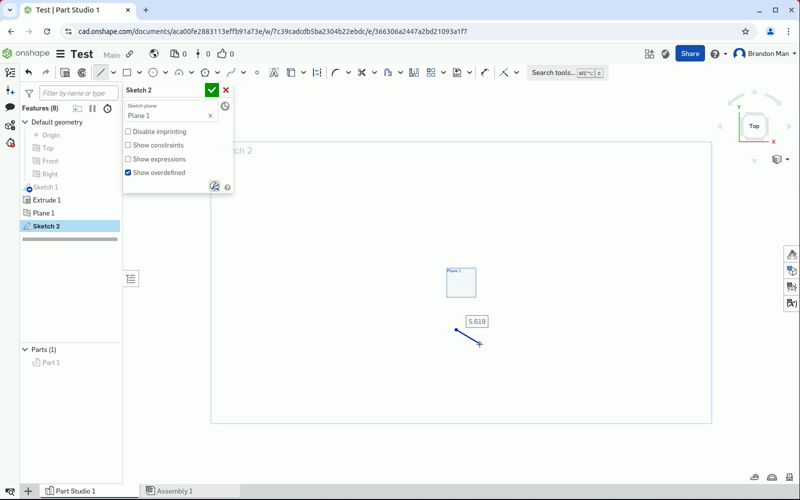
key_down(shift)
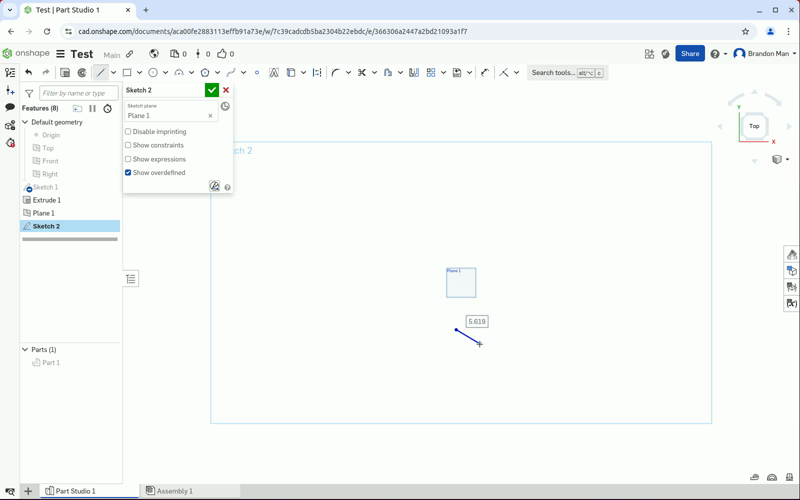
mouse_move(509, 343)
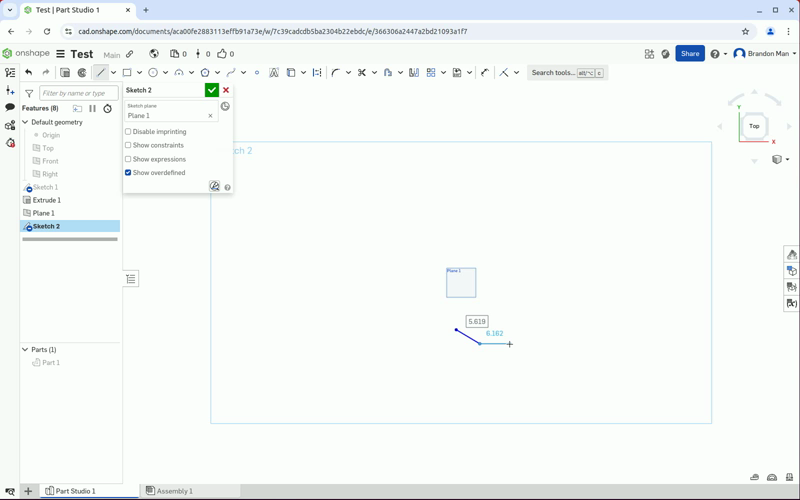
mouse_move(499, 311)
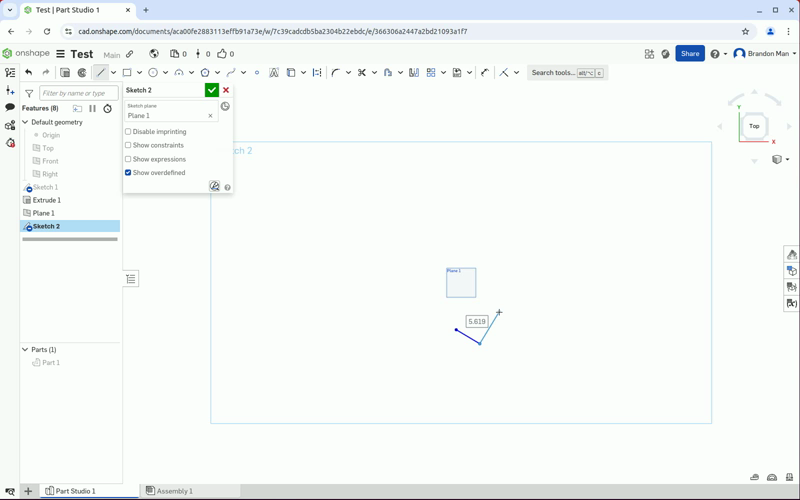
click(499, 311)
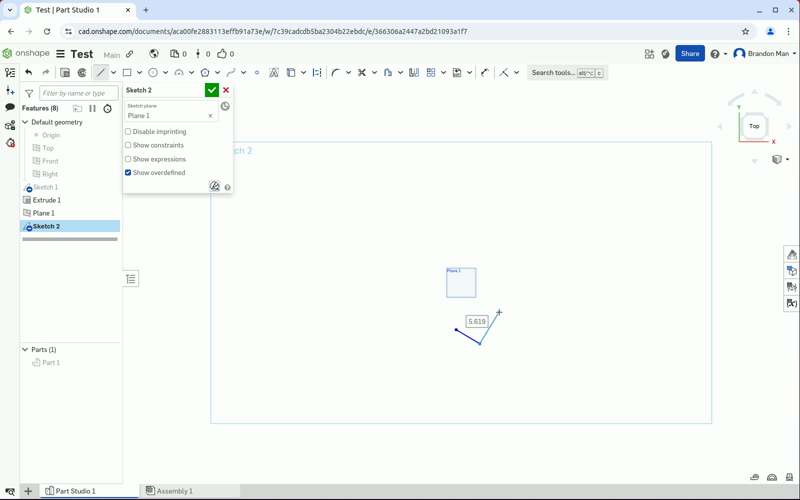
key_up(shift)
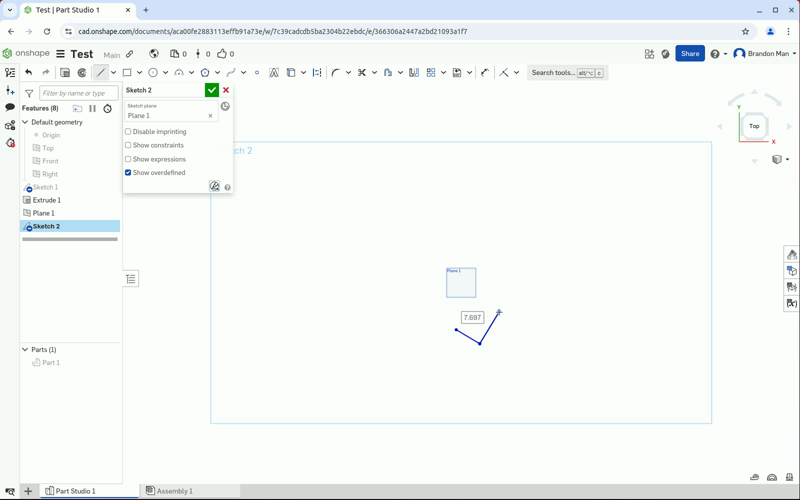
key_down(shift)
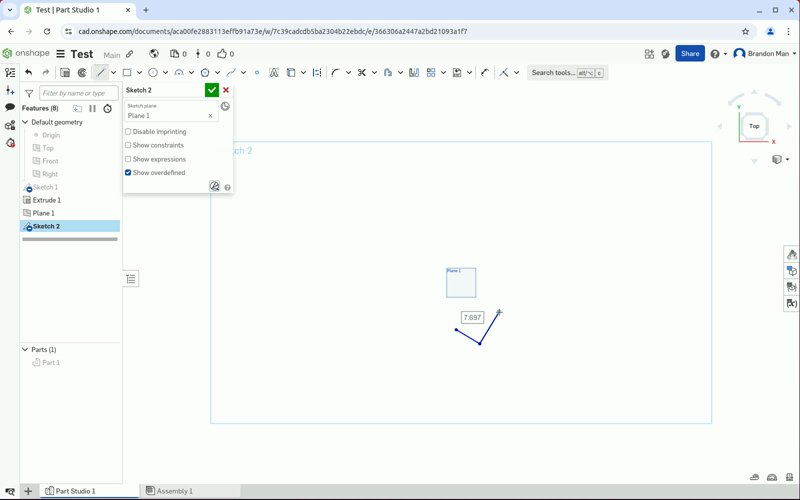
mouse_move(529, 311)
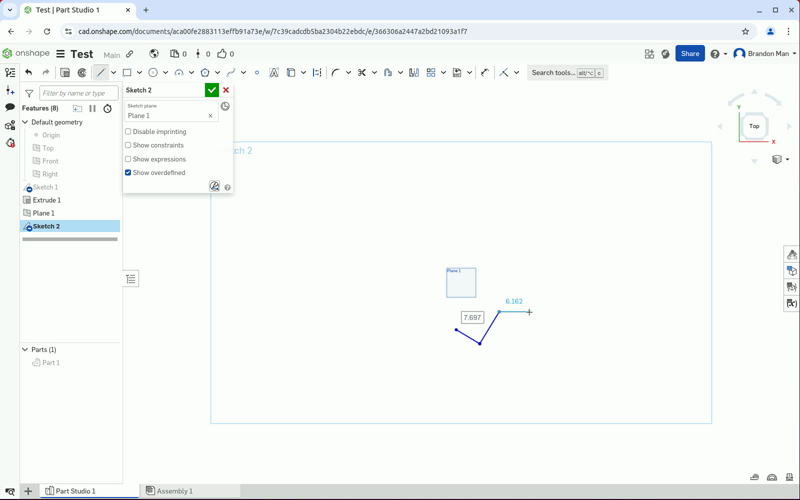
mouse_move(475, 297)
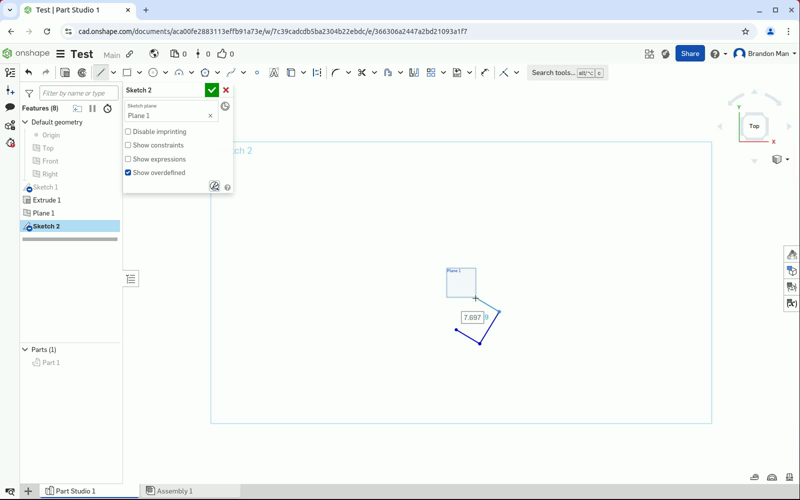
click(475, 297)
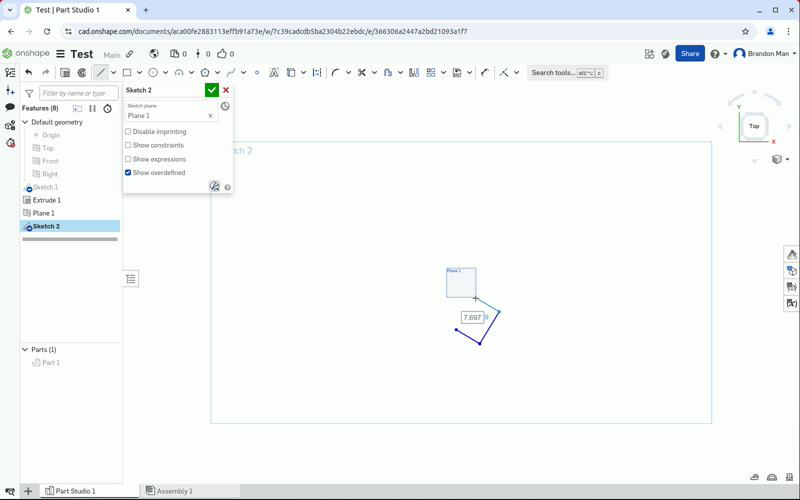
key_up(shift)
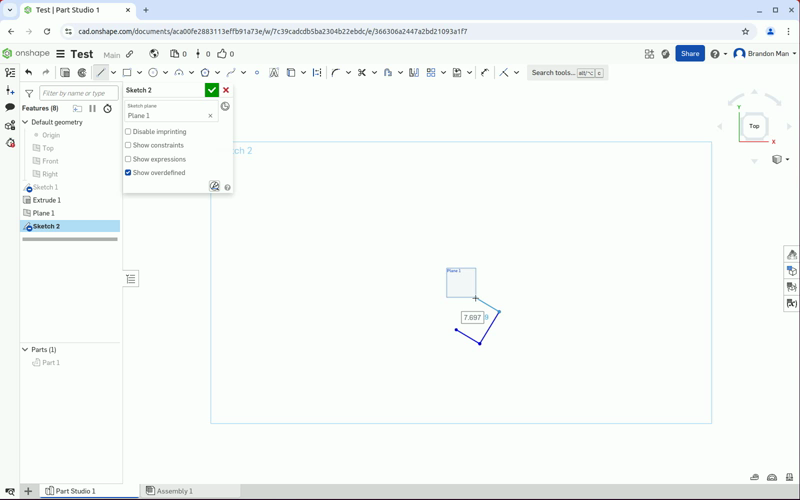
mouse_move(505, 297)
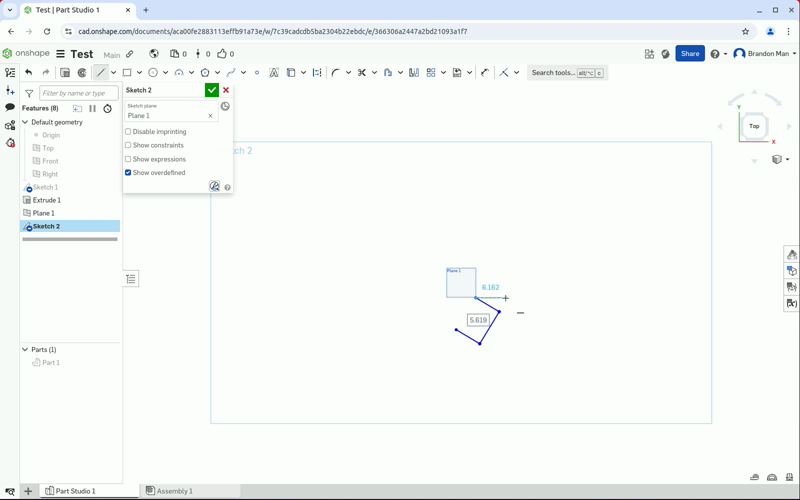
key_down(shift)
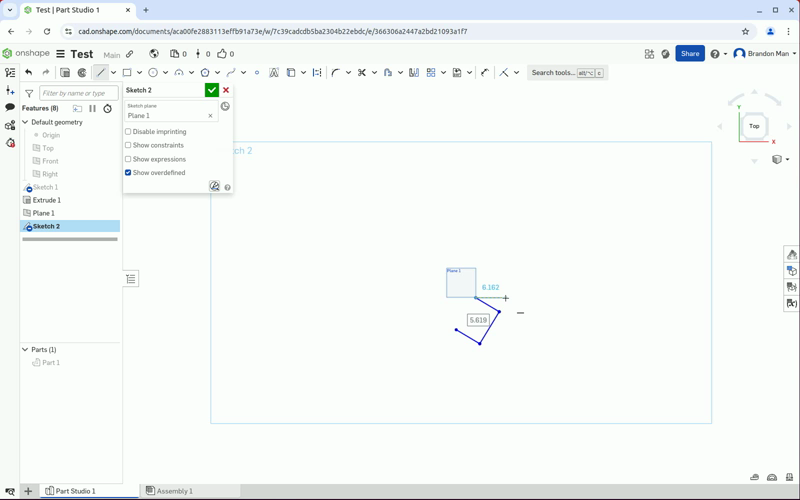
mouse_move(456, 329)
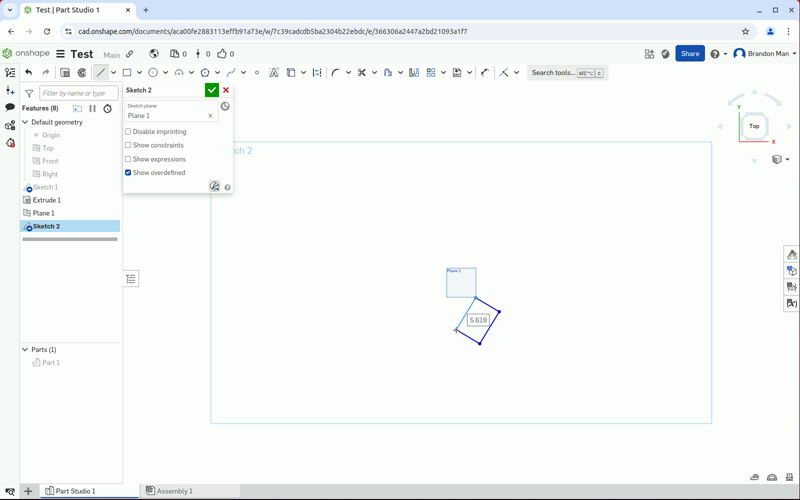
key_up(shift)
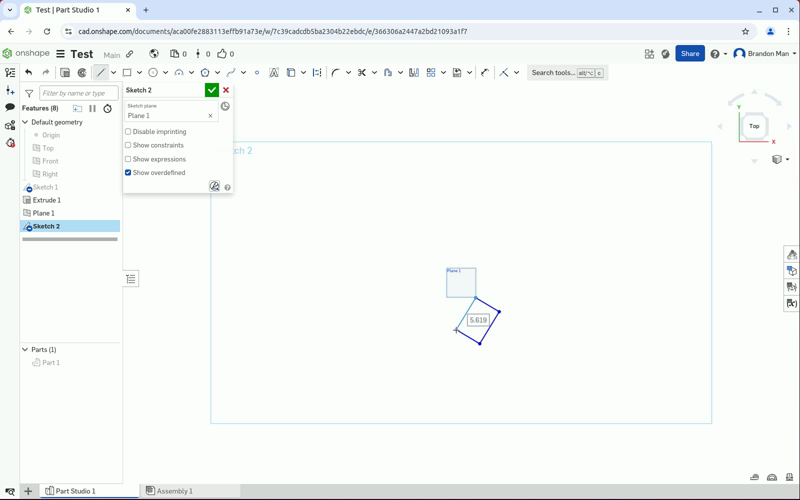
click(456, 329)
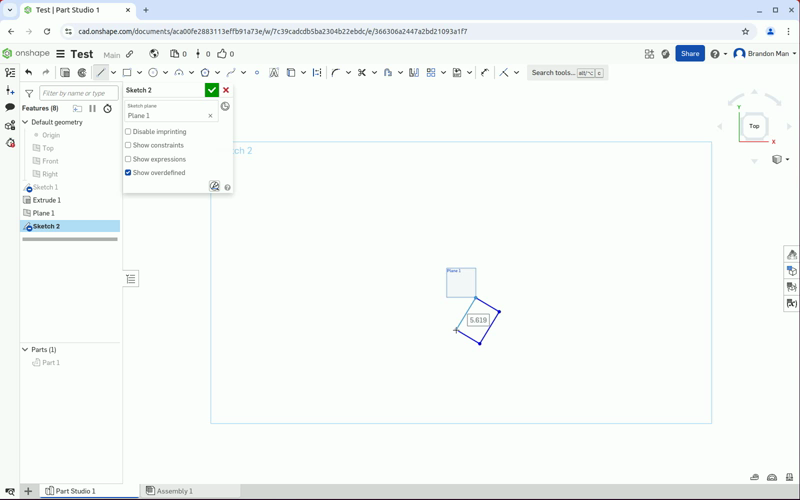
key(esc)
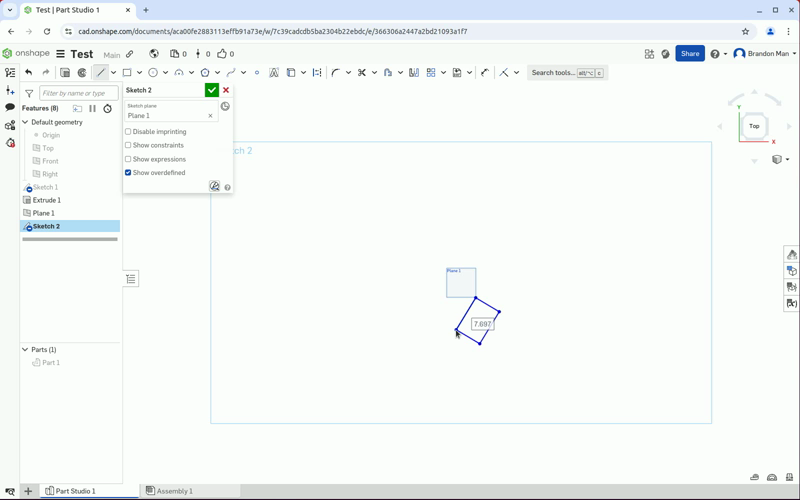
mouse_move(475, 327)
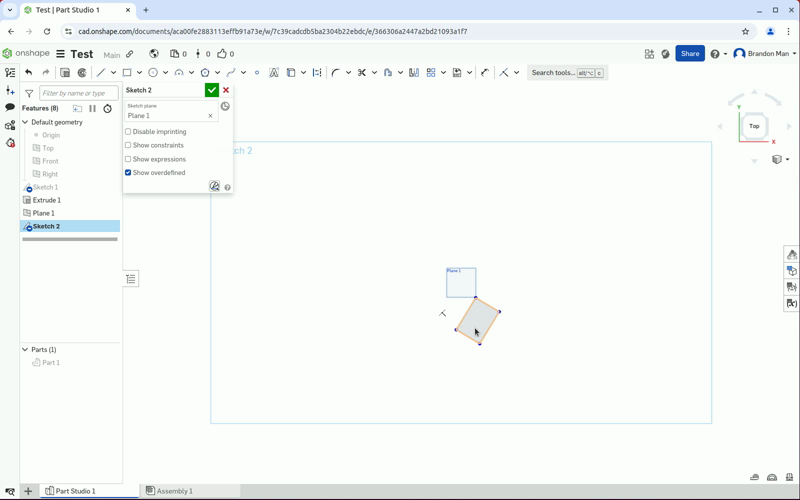
scroll(6)
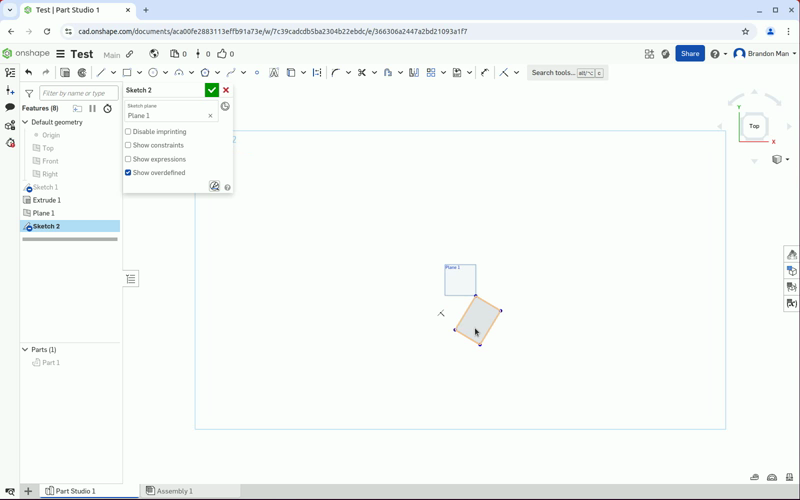
scroll(6)
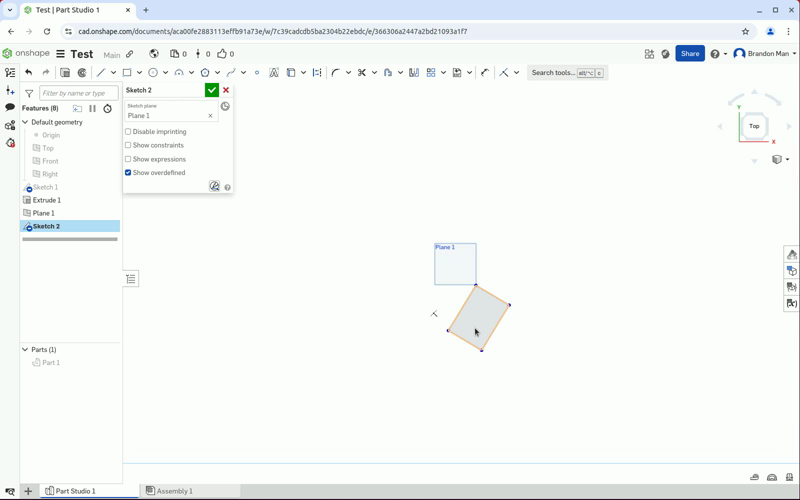
scroll(6)
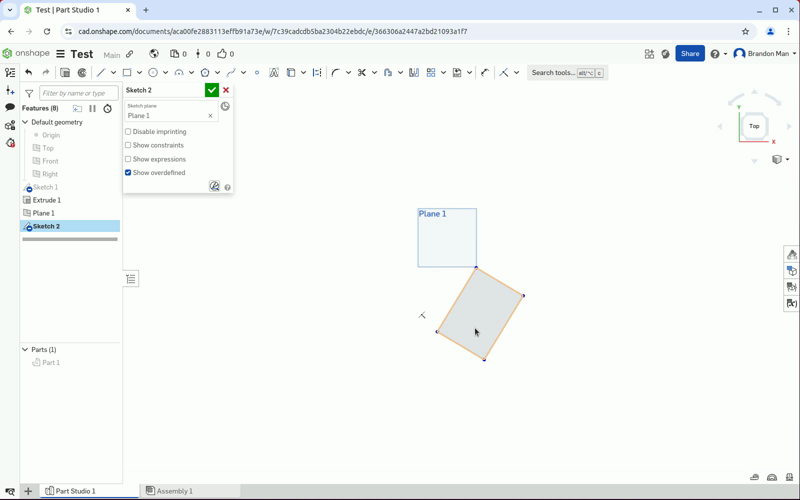
scroll(6)
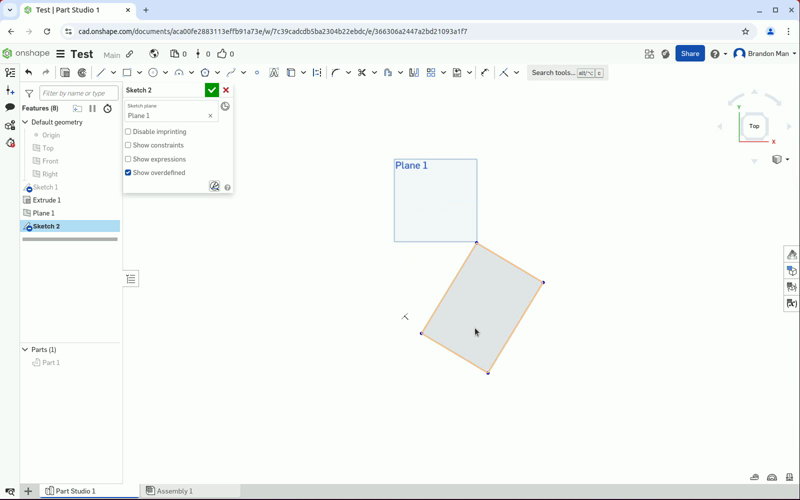
scroll(6)
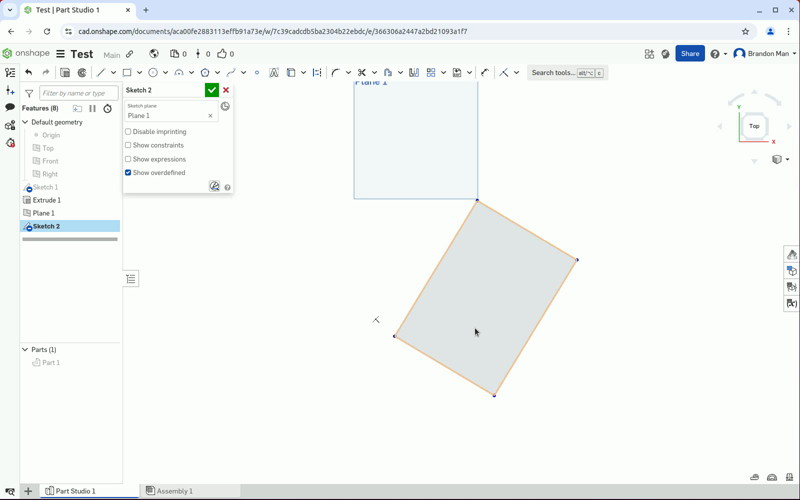
scroll(6)
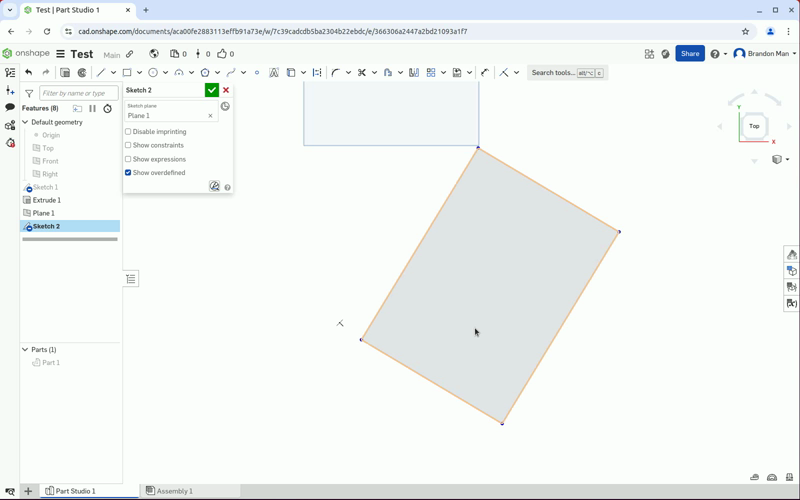
scroll(6)
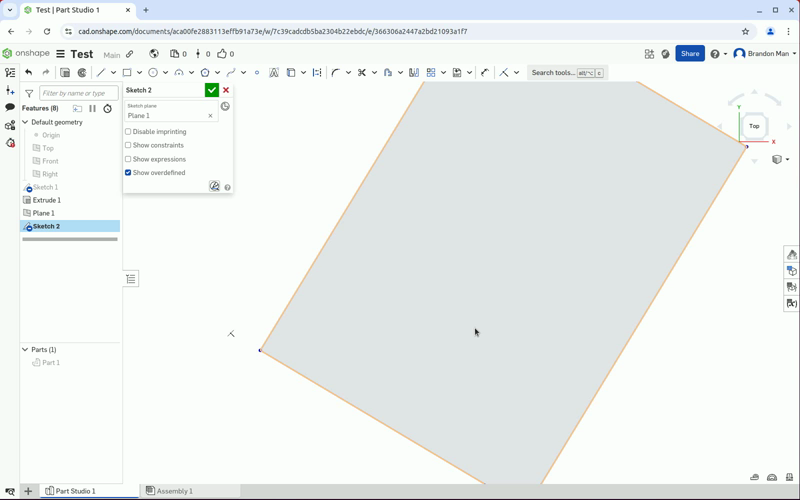
click(475, 327)
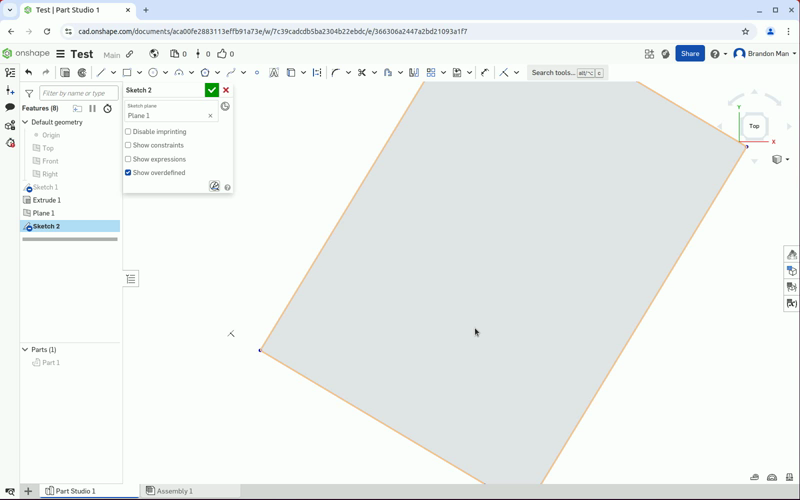
scroll(-6)
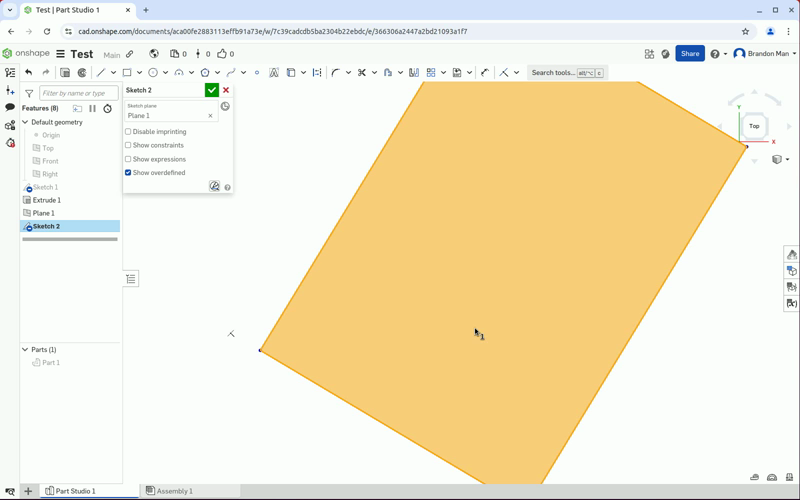
scroll(-6)
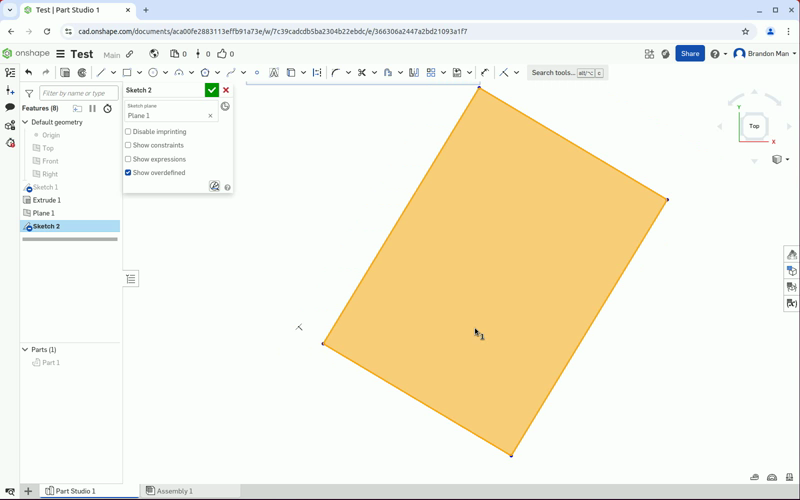
scroll(-6)
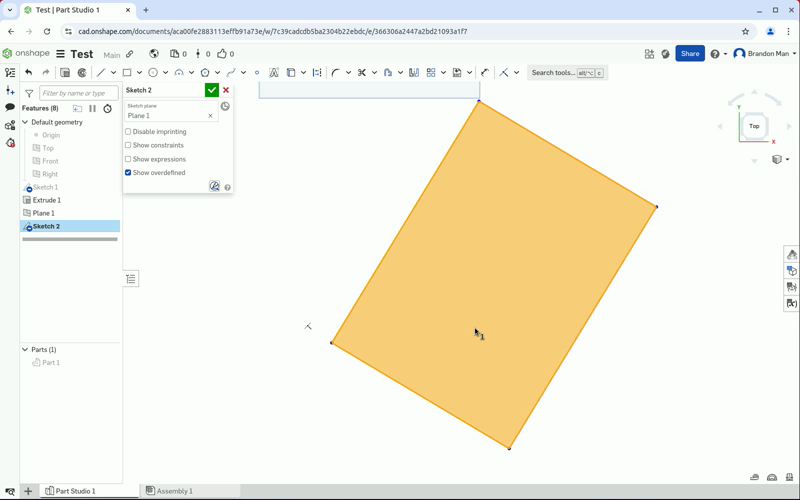
scroll(-6)
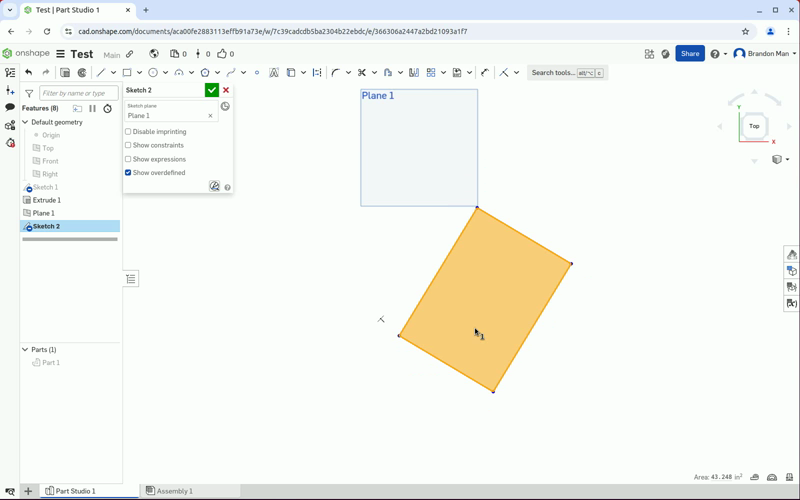
scroll(-6)
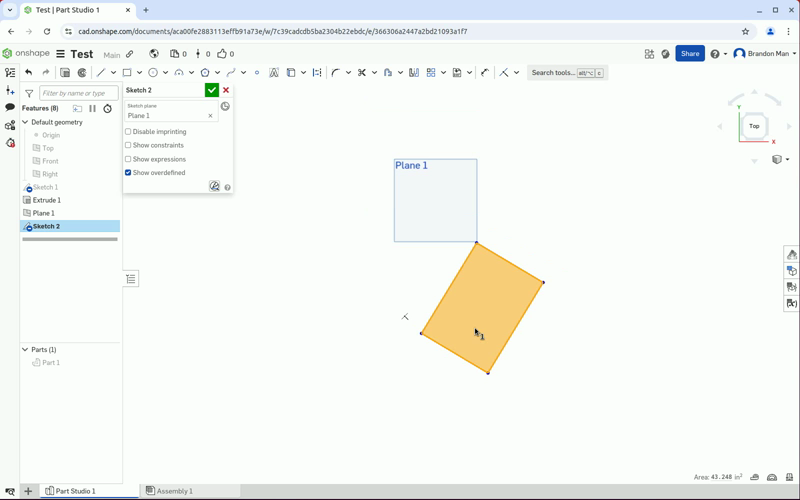
scroll(-6)
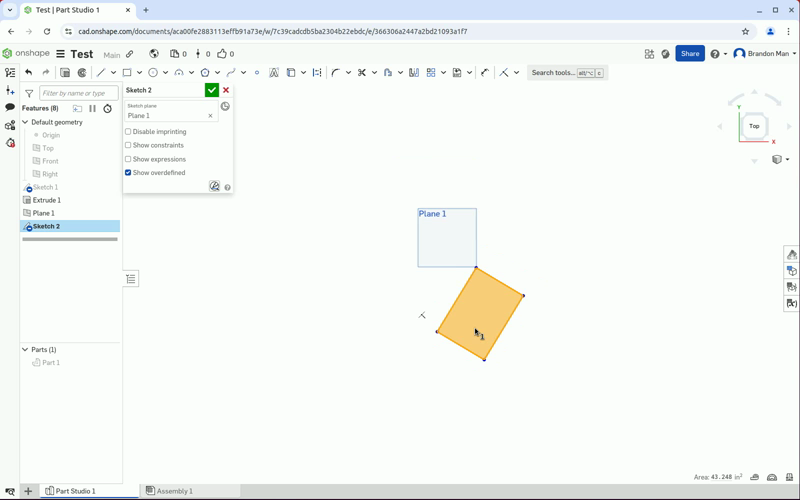
scroll(-6)
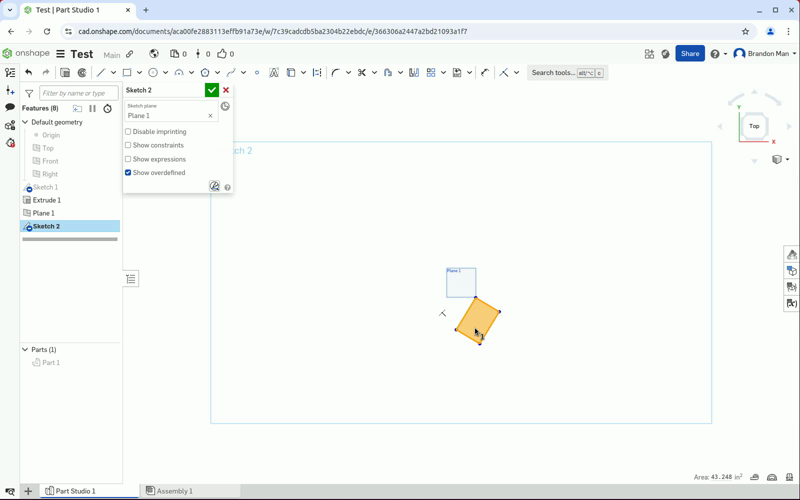
mouse_move(73, 352)
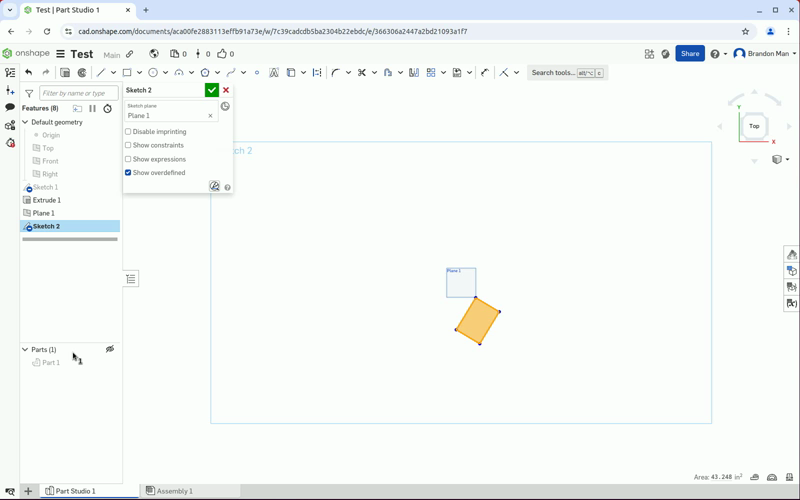
key(shift+y)
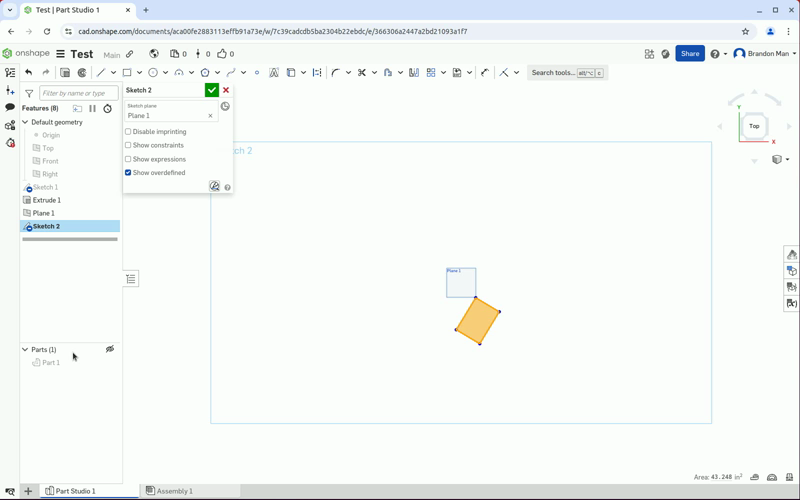
key(shift+e)
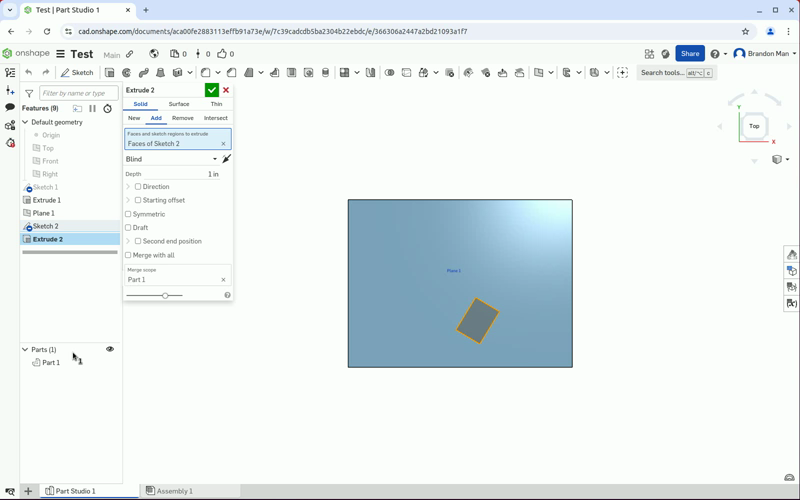
mouse_move(143, 106)
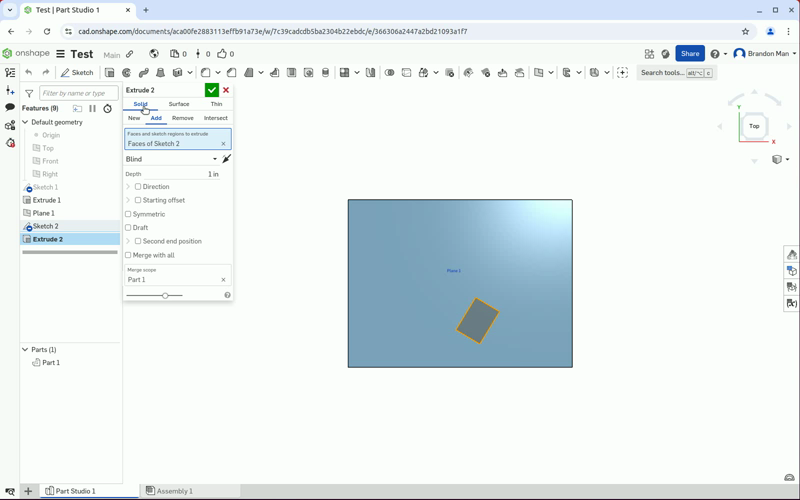
click(143, 106)
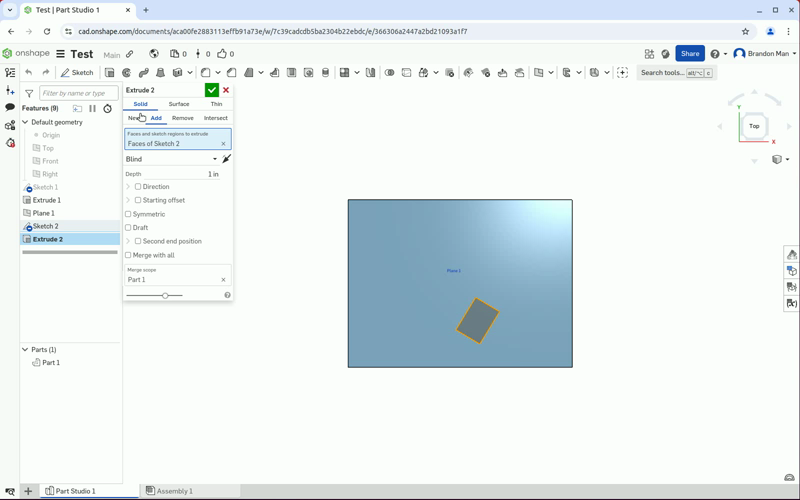
mouse_move(137, 120)
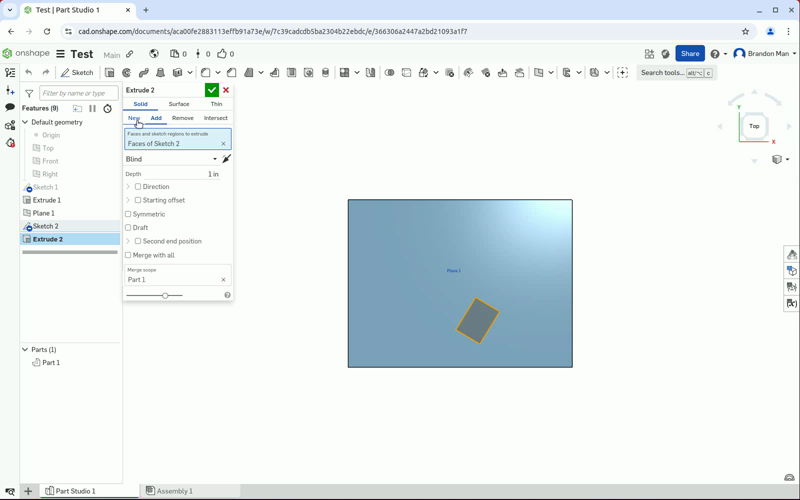
click(137, 120)
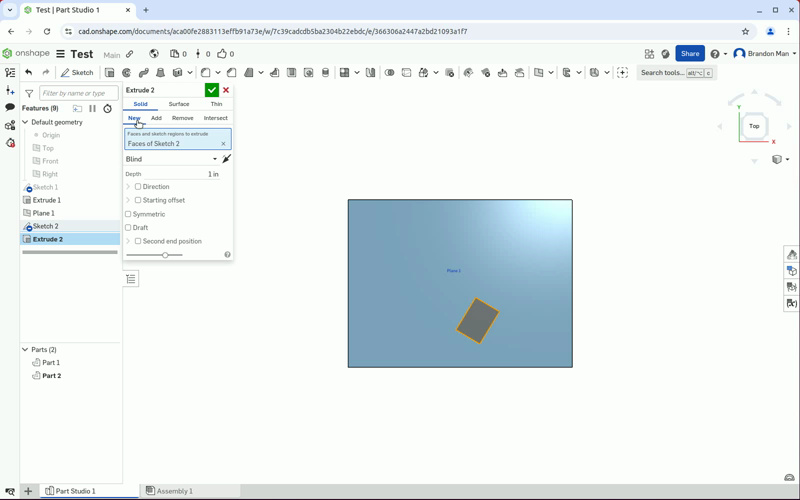
key(tab, 4)
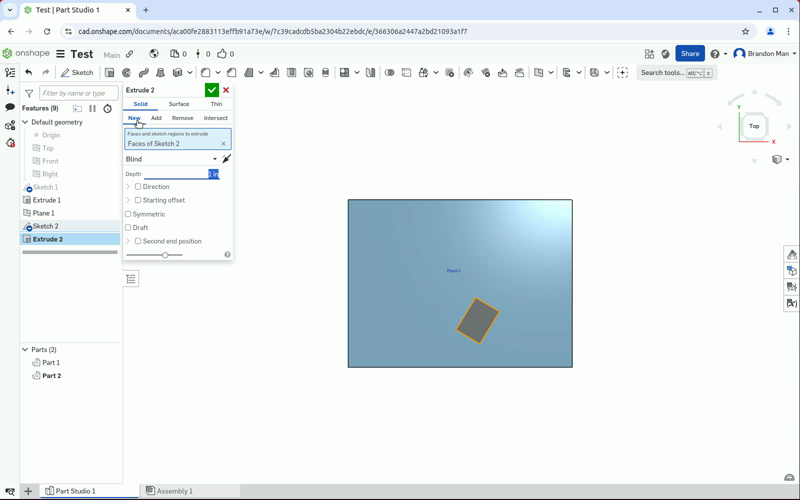
text(1.926)
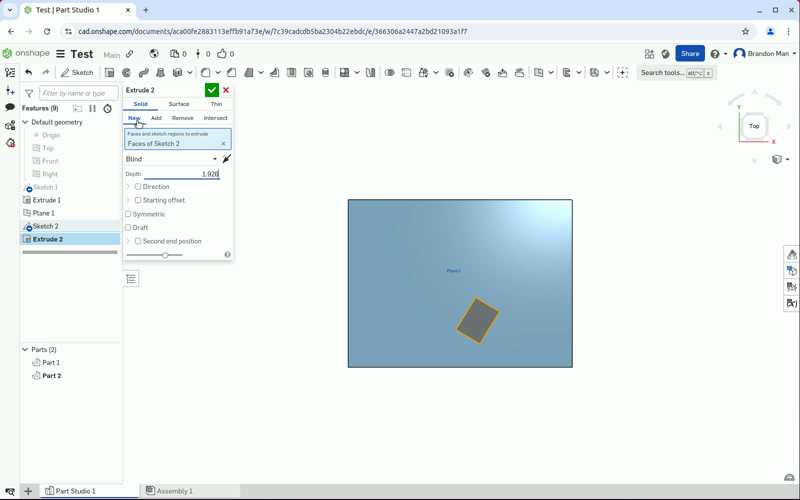
key(enter)
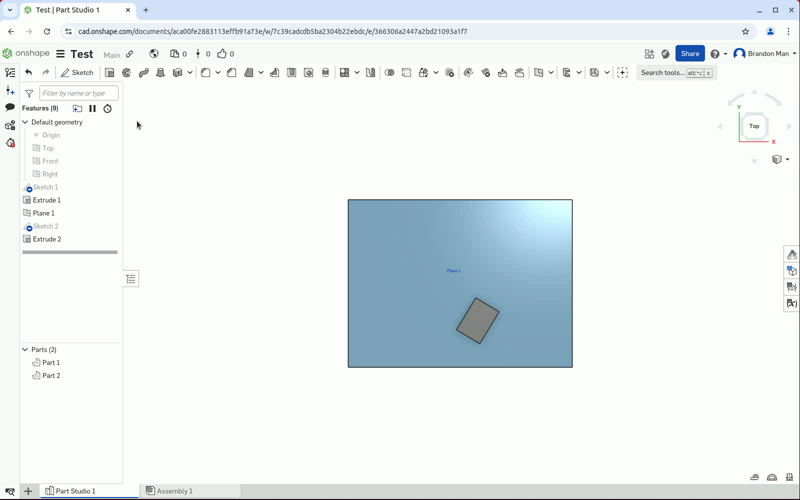
key(shift+h)
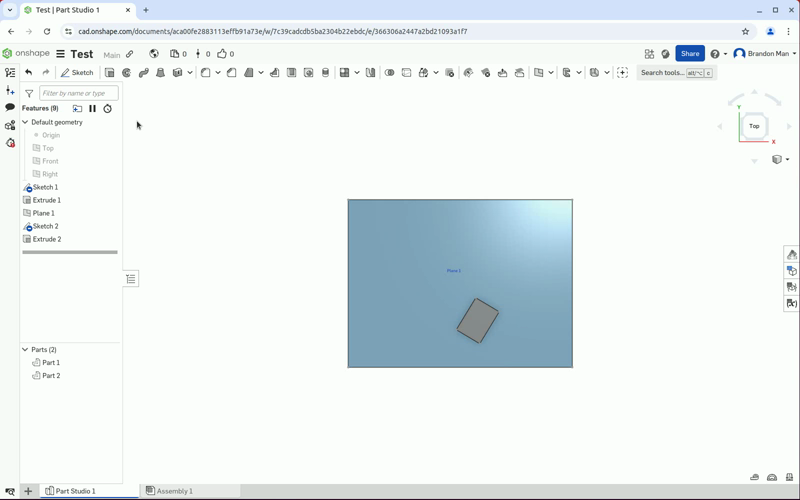
key(shift+h)
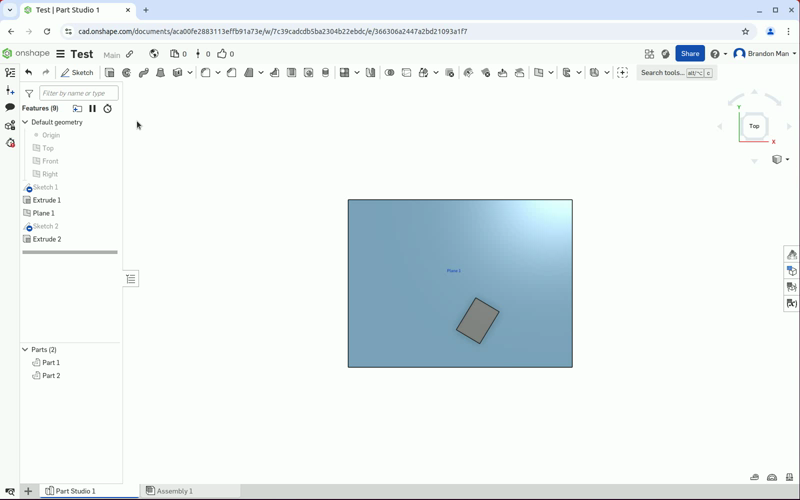
mouse_move(73, 189)
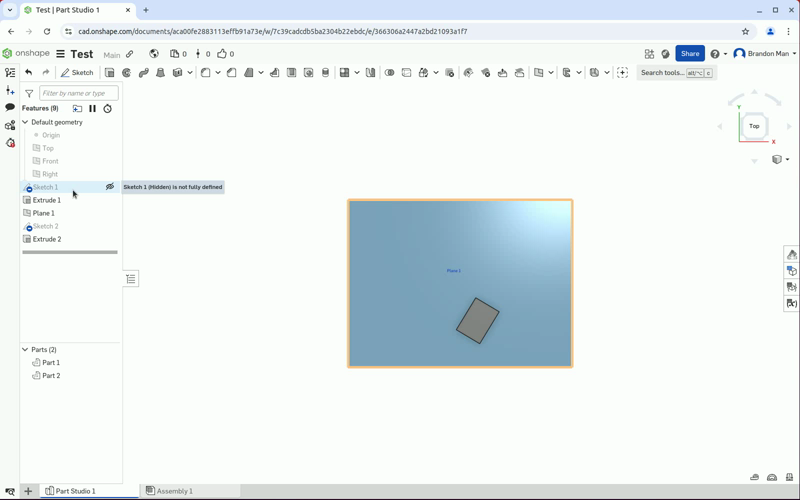
click(73, 189)
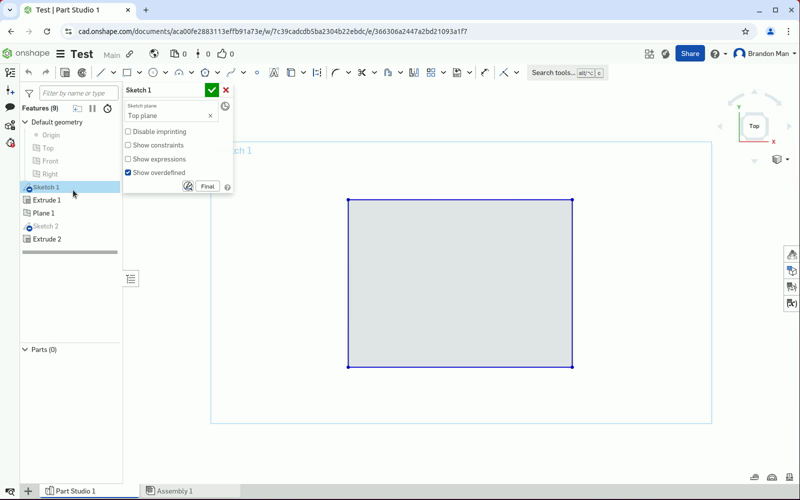
mouse_move(229, 92)
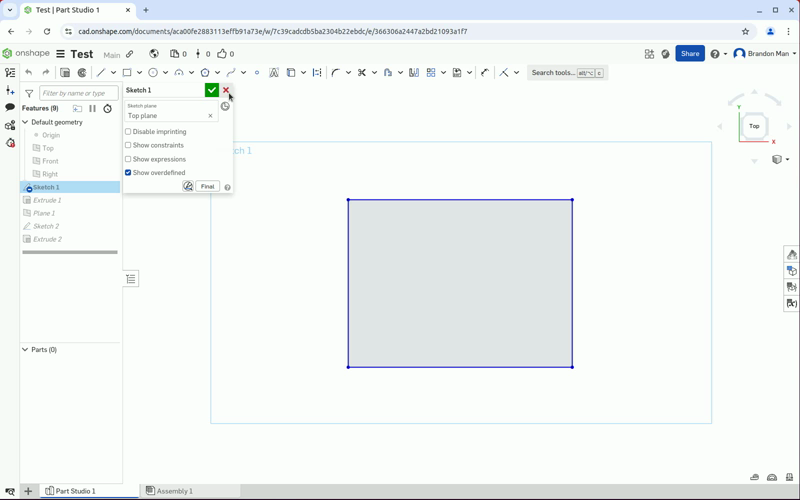
click(229, 92)
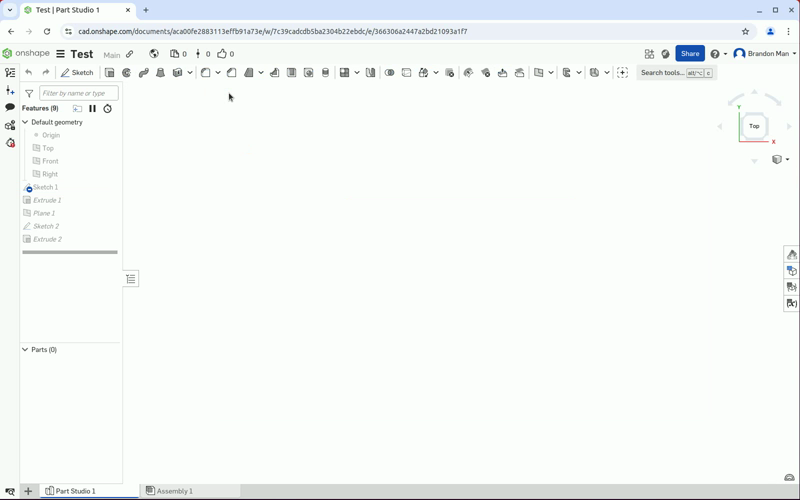
key(shift+s)
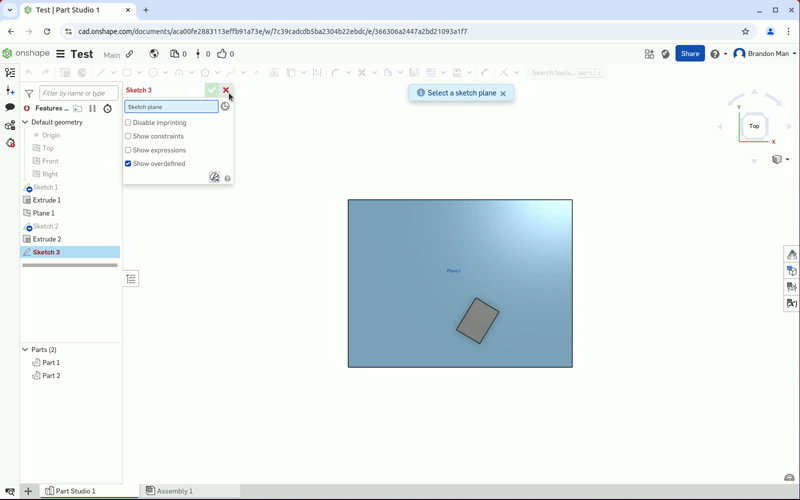
mouse_move(73, 215)
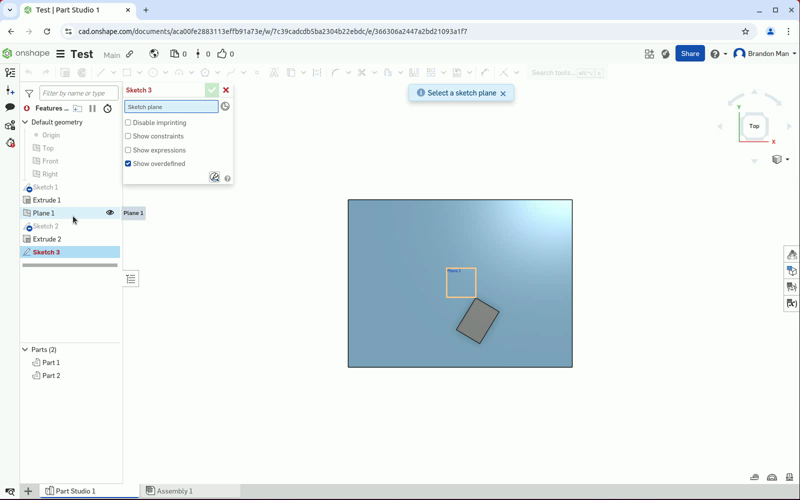
click(73, 215)
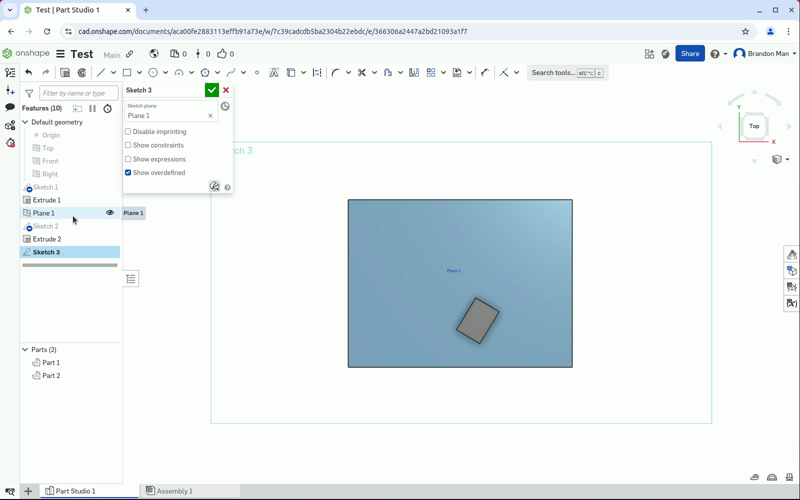
mouse_move(73, 352)
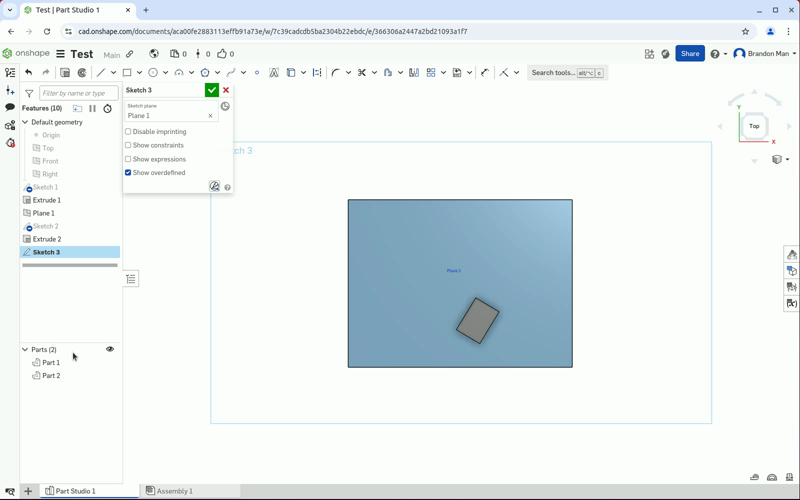
key(y)
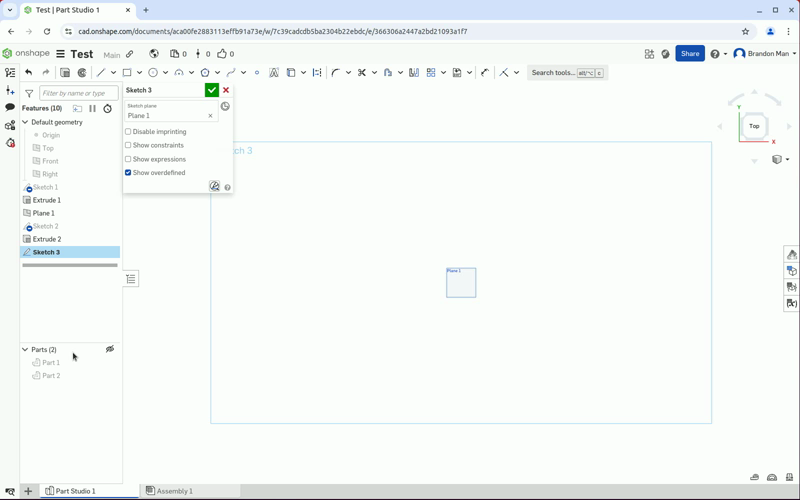
key(l)
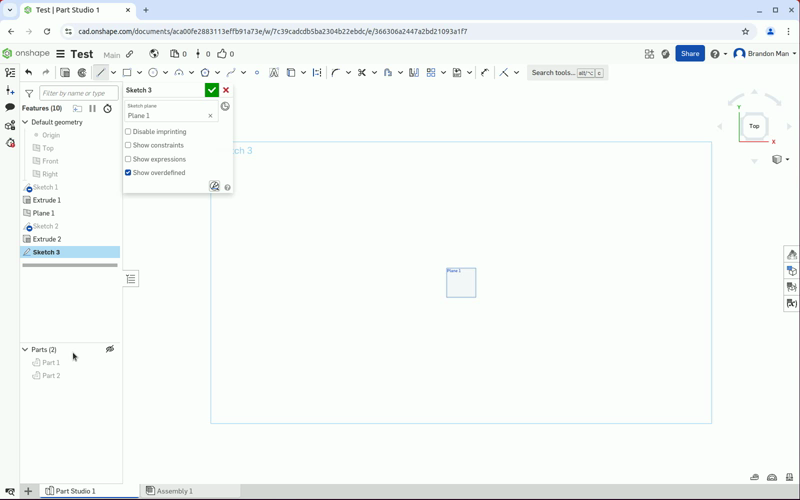
key_down(shift)
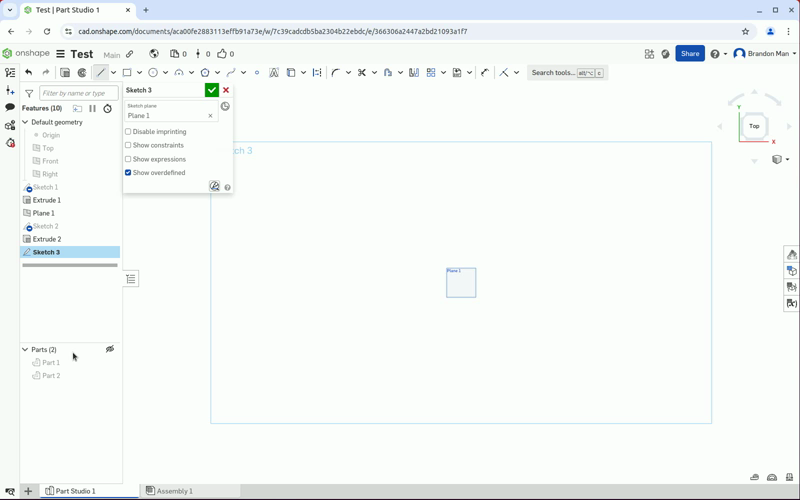
mouse_move(443, 282)
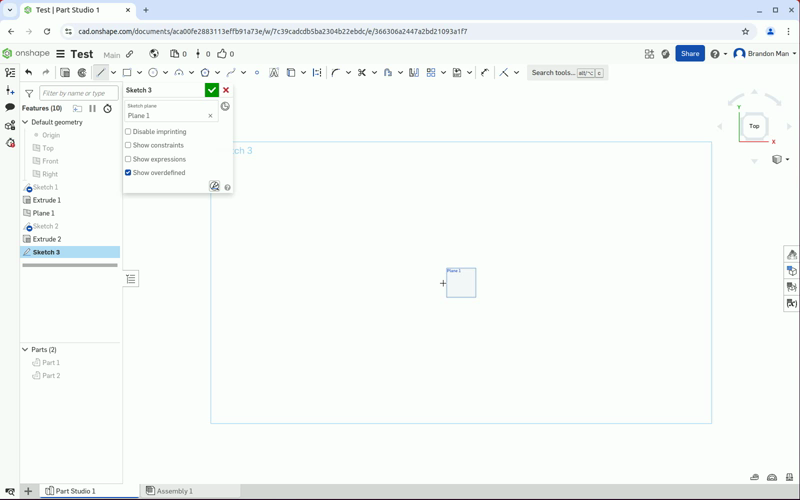
click(443, 282)
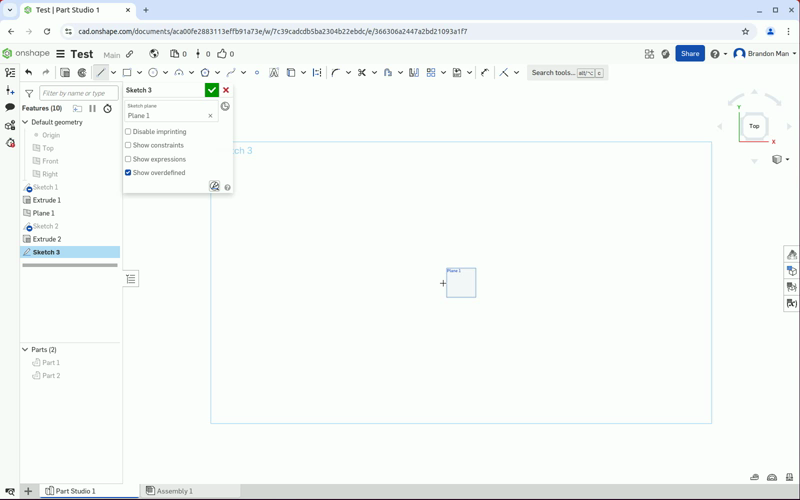
key_up(shift)
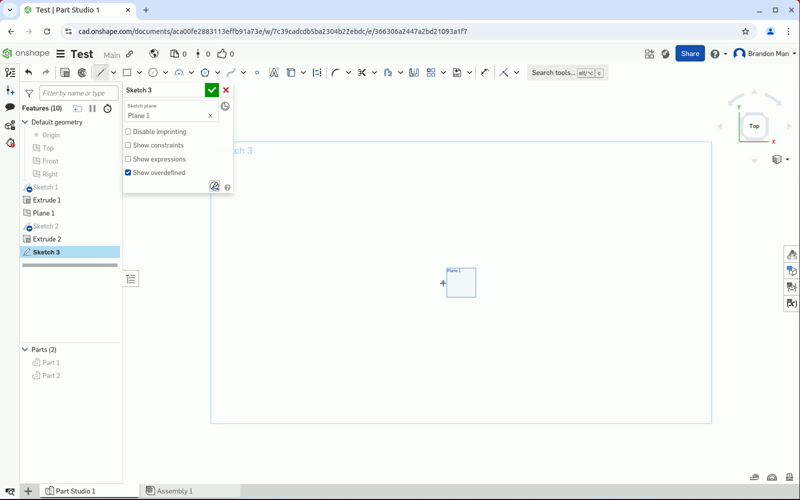
key_down(shift)
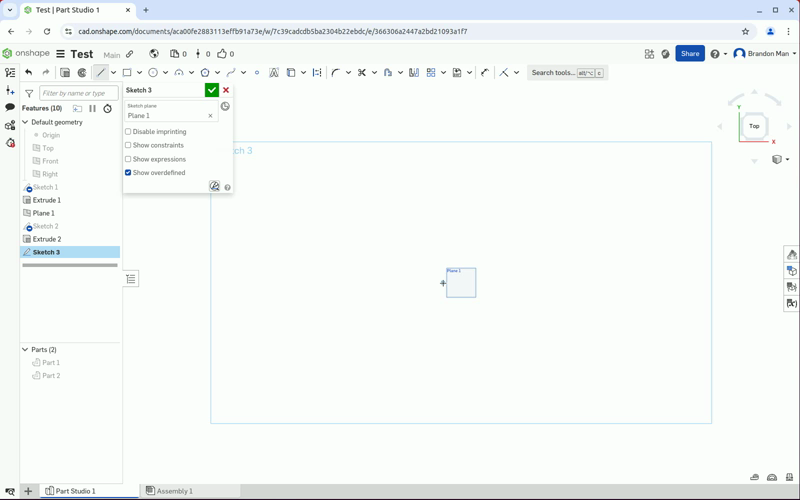
mouse_move(473, 282)
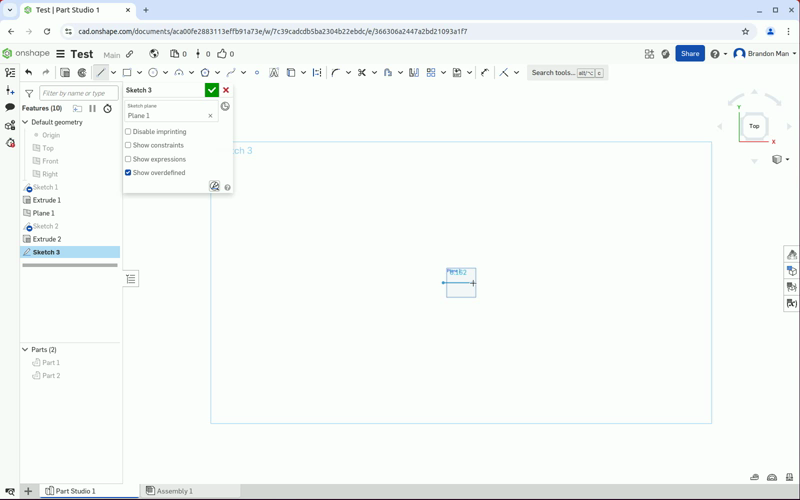
mouse_move(455, 300)
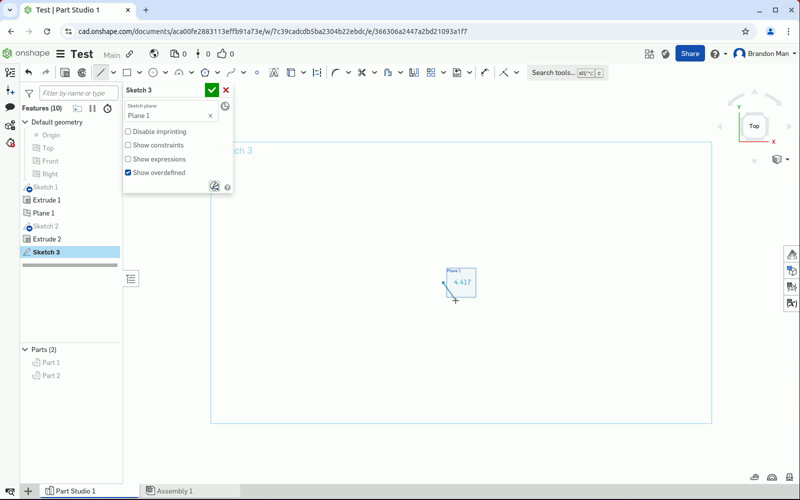
click(455, 300)
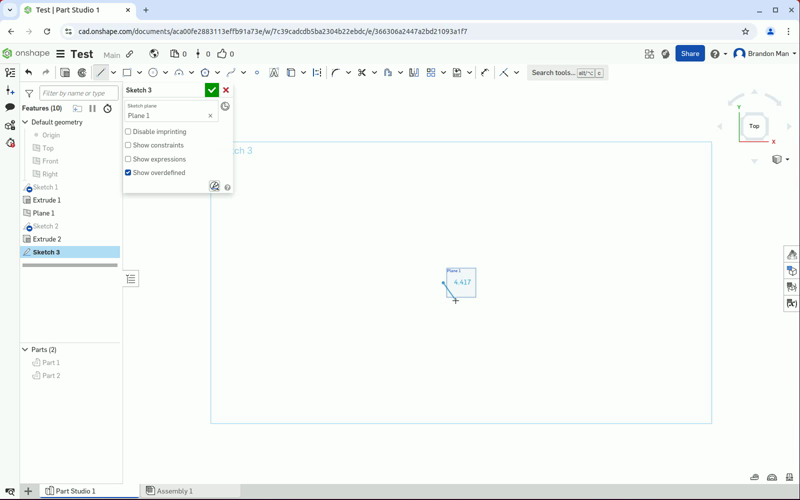
key_up(shift)
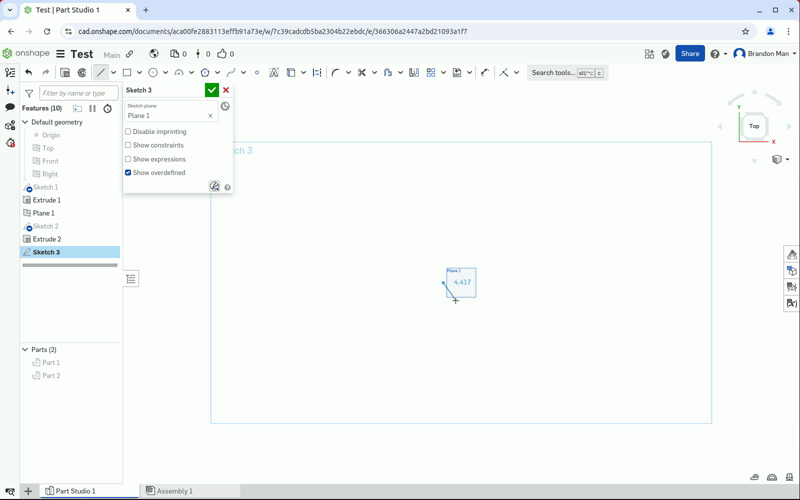
key_down(shift)
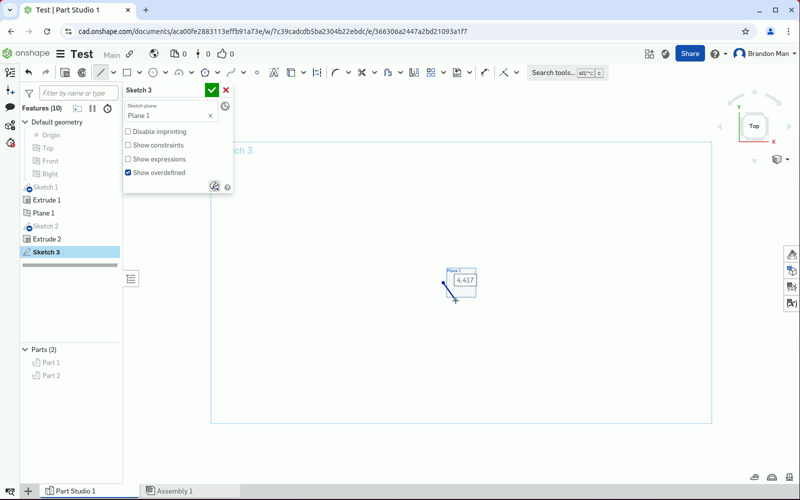
mouse_move(485, 300)
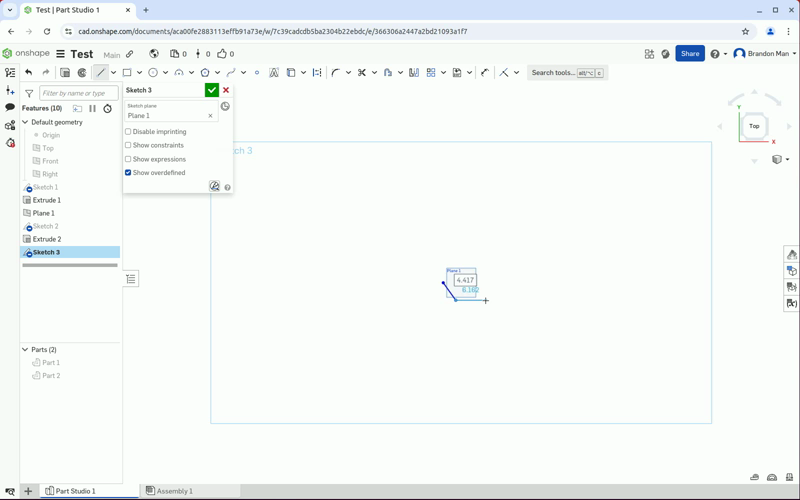
mouse_move(475, 293)
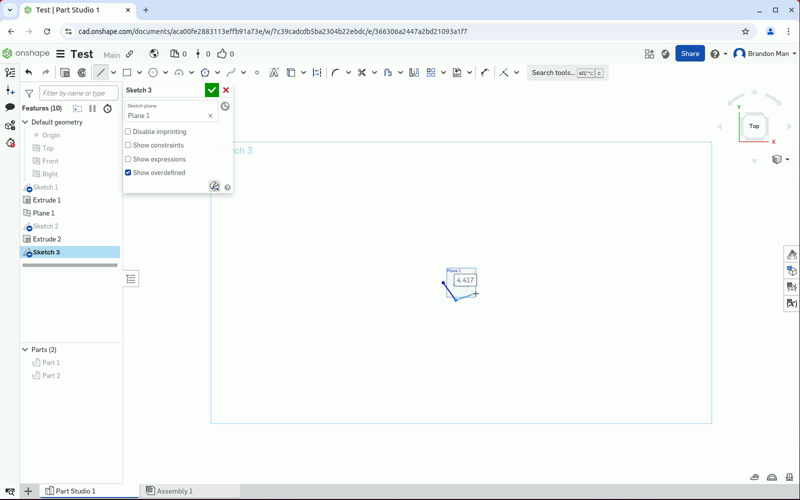
click(475, 293)
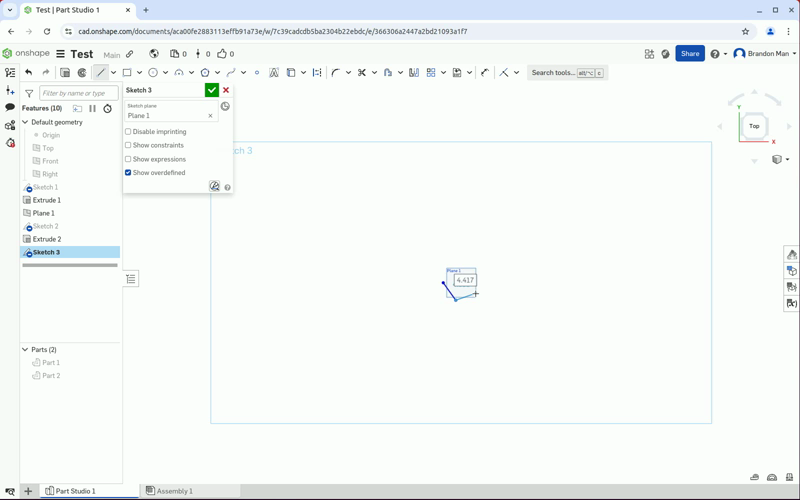
key_up(shift)
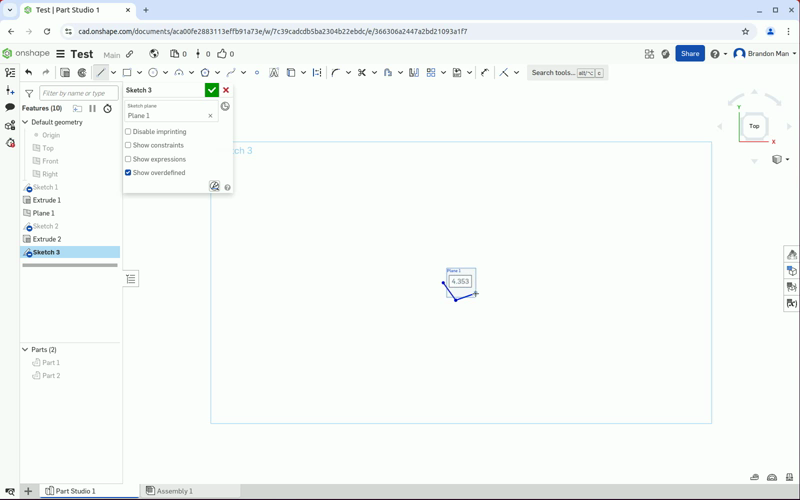
key_down(shift)
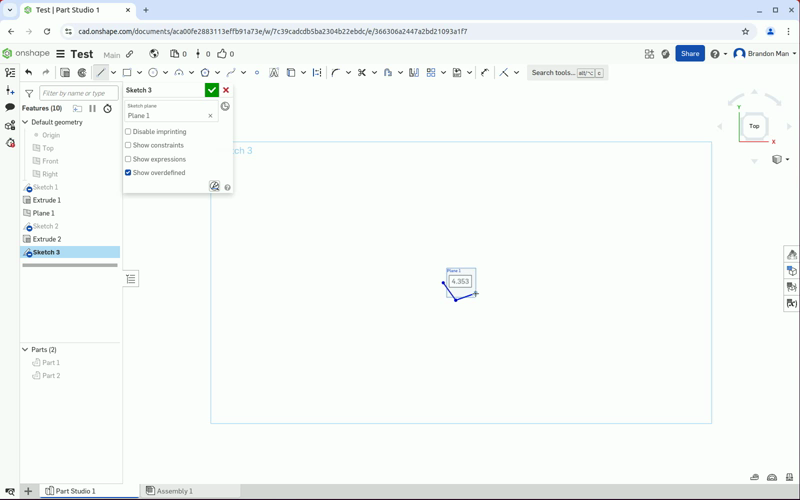
mouse_move(505, 293)
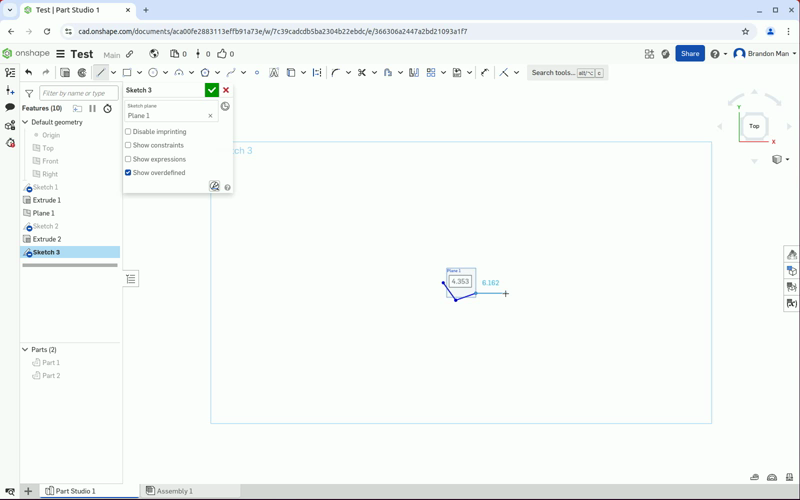
mouse_move(475, 272)
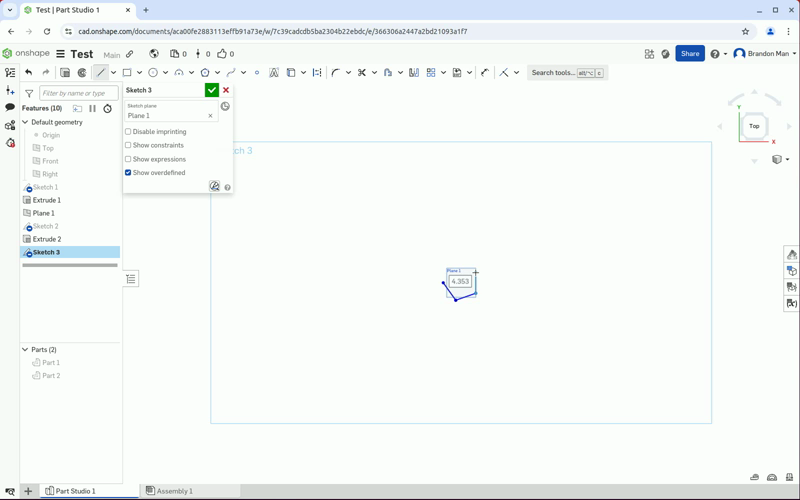
click(475, 272)
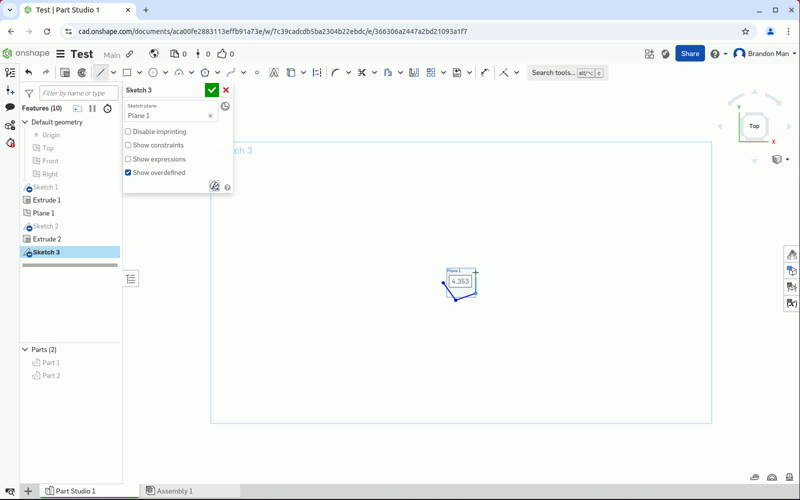
key_up(shift)
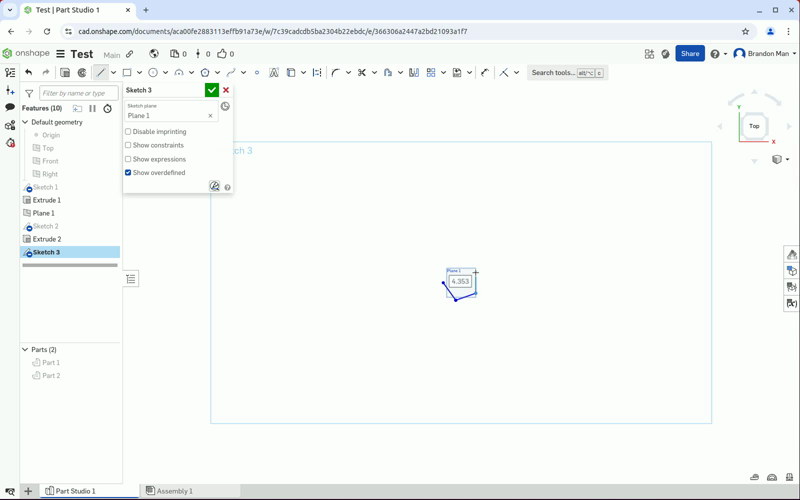
key_down(shift)
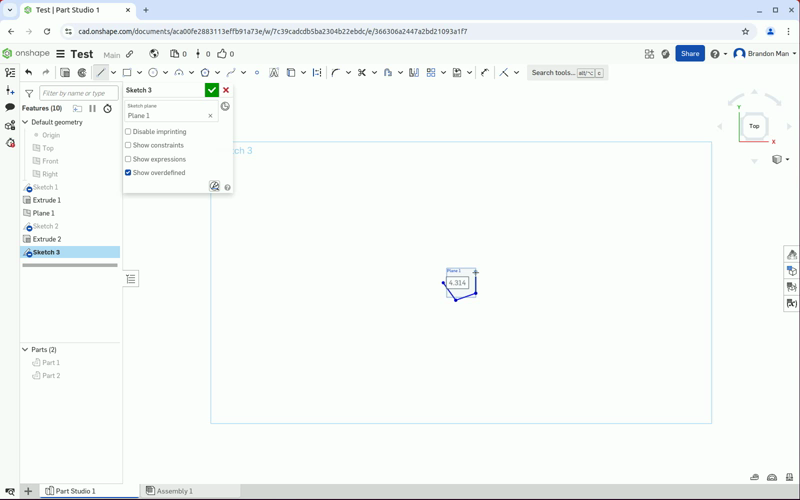
mouse_move(505, 272)
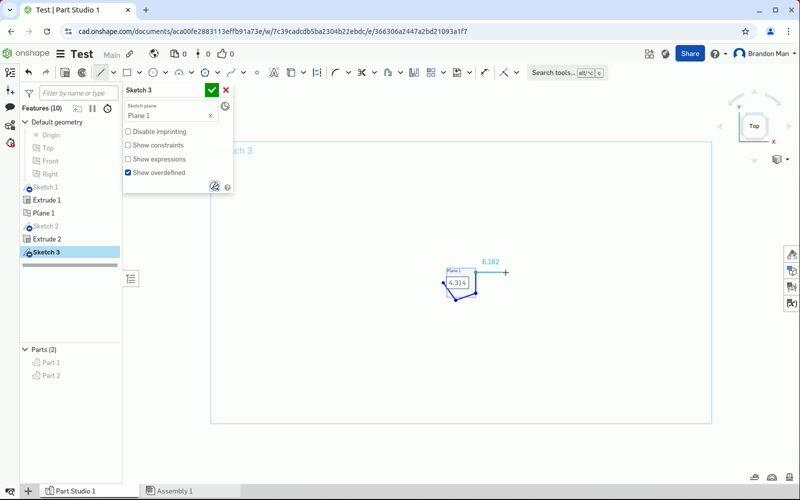
mouse_move(455, 265)
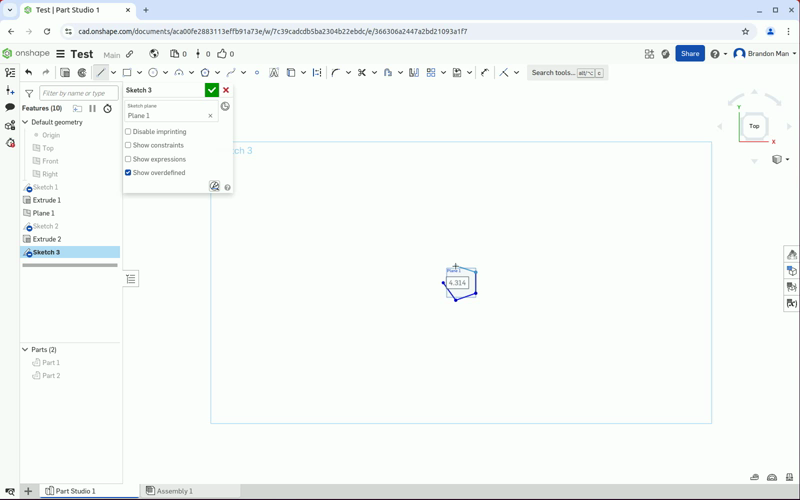
click(455, 265)
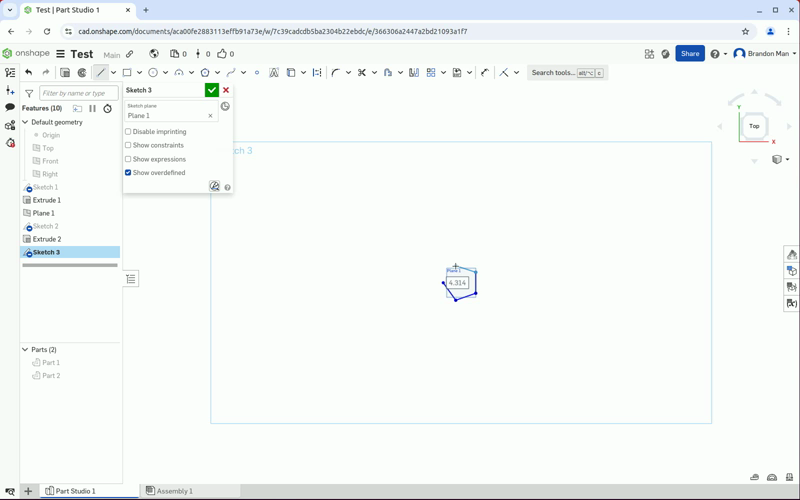
key_up(shift)
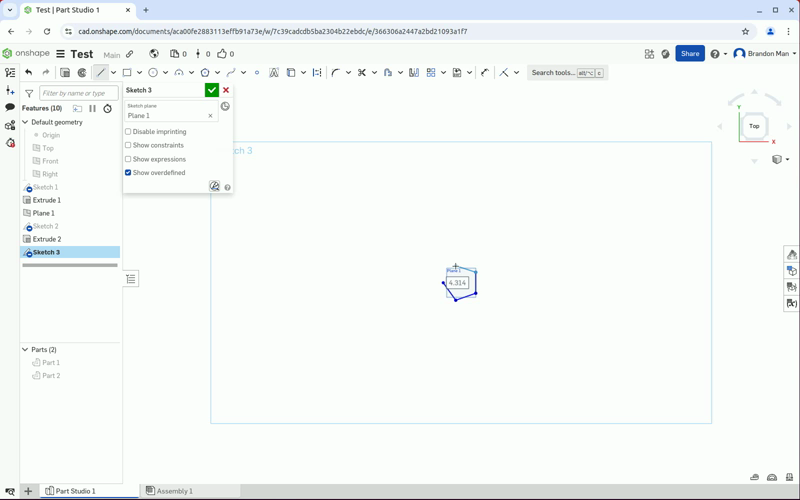
mouse_move(485, 265)
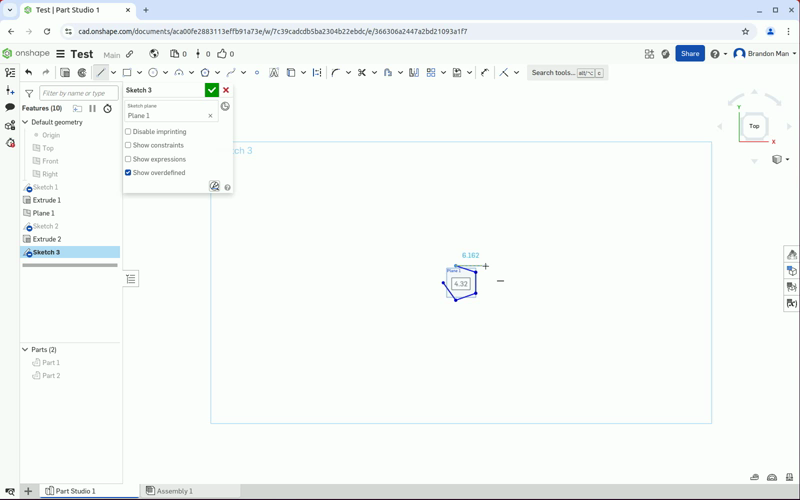
key_down(shift)
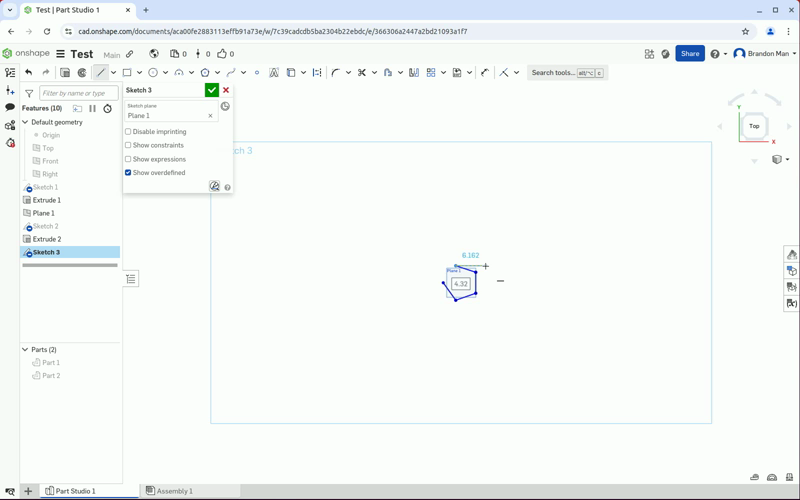
mouse_move(443, 282)
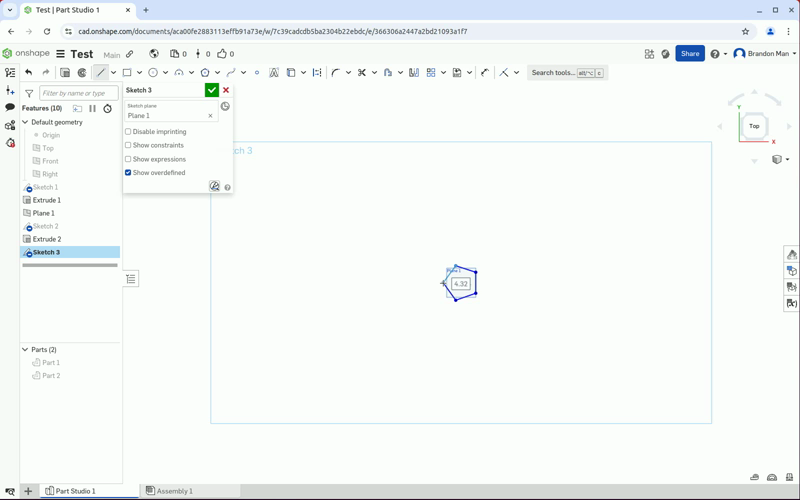
key_up(shift)
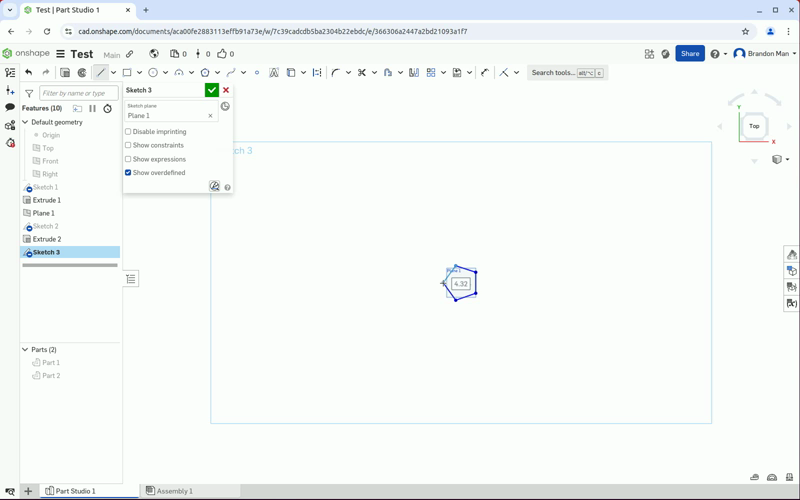
click(443, 282)
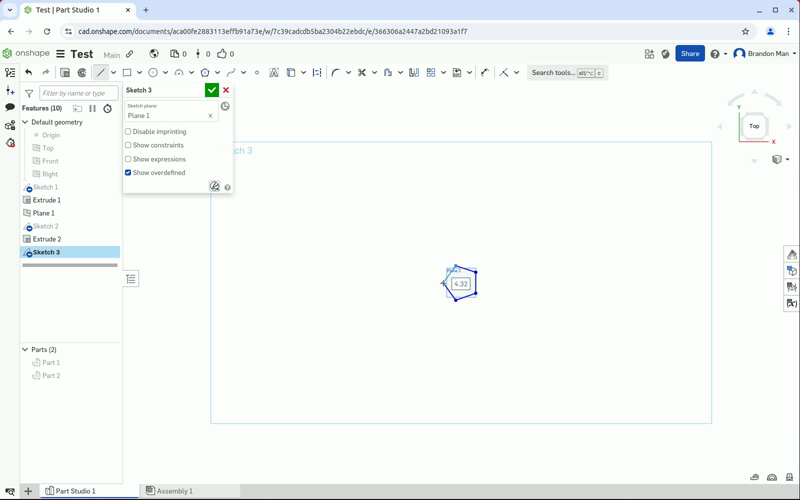
key(esc)
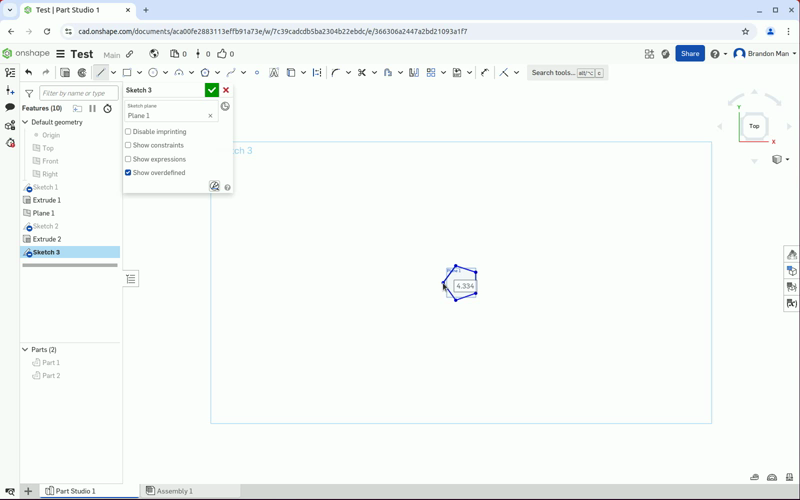
mouse_move(444, 282)
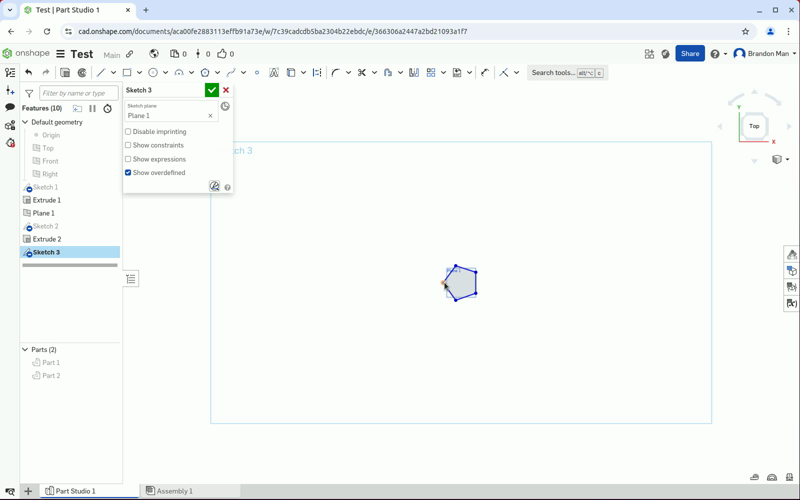
scroll(6)
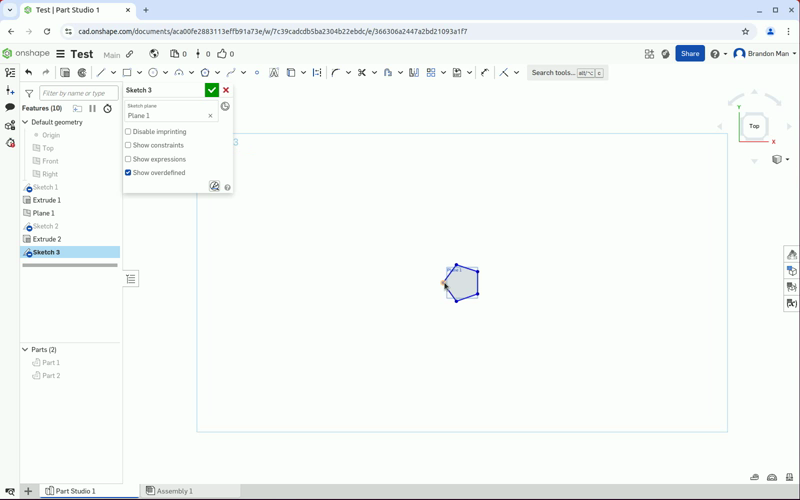
scroll(6)
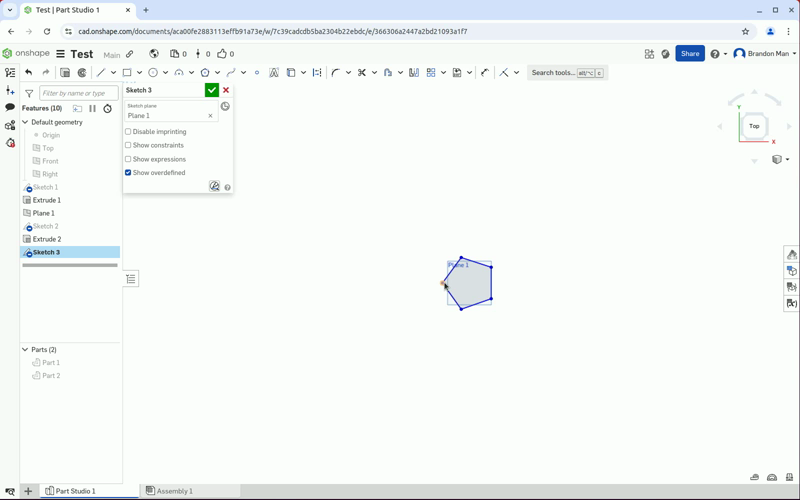
scroll(6)
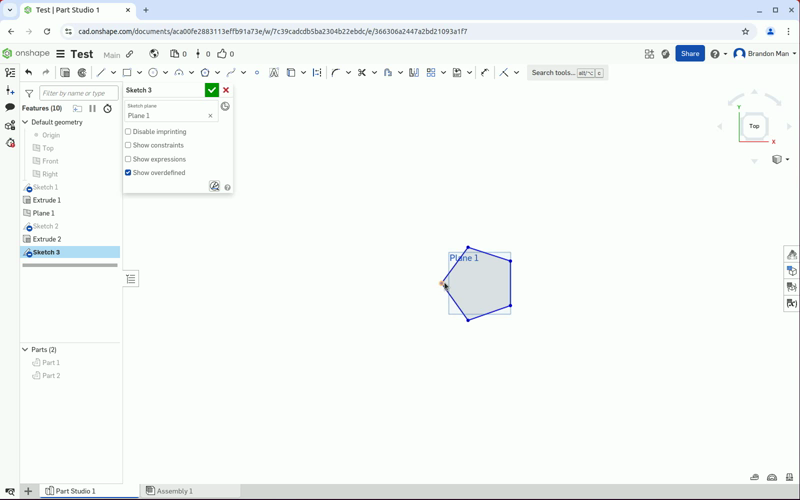
scroll(6)
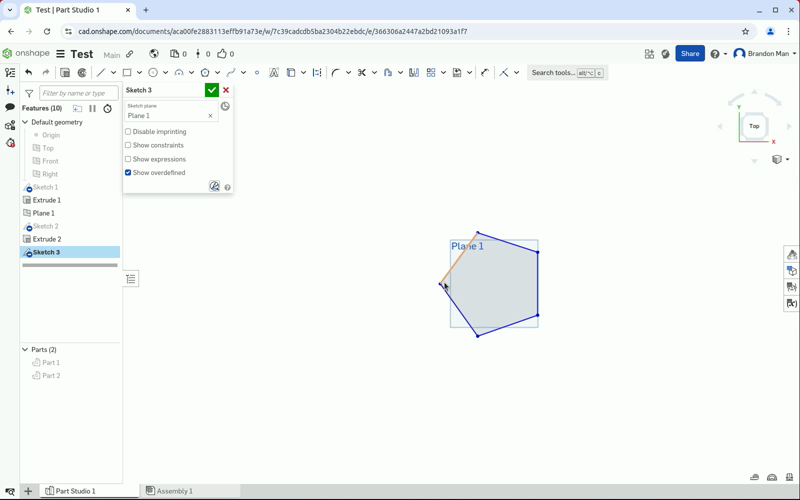
scroll(6)
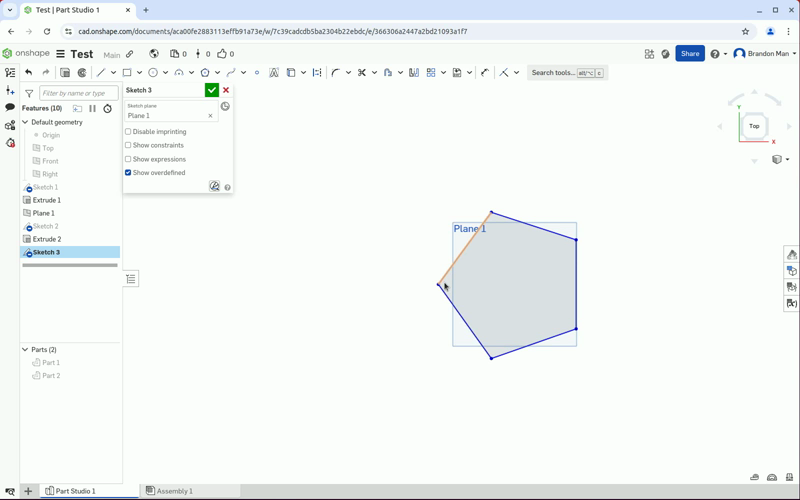
scroll(6)
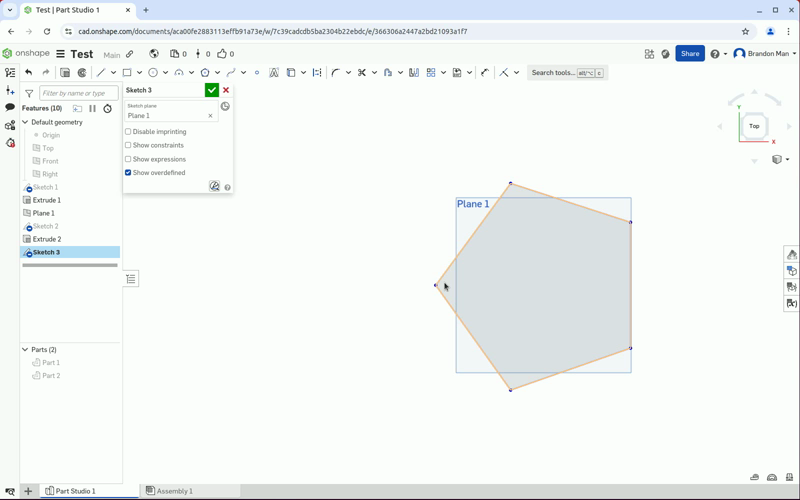
scroll(6)
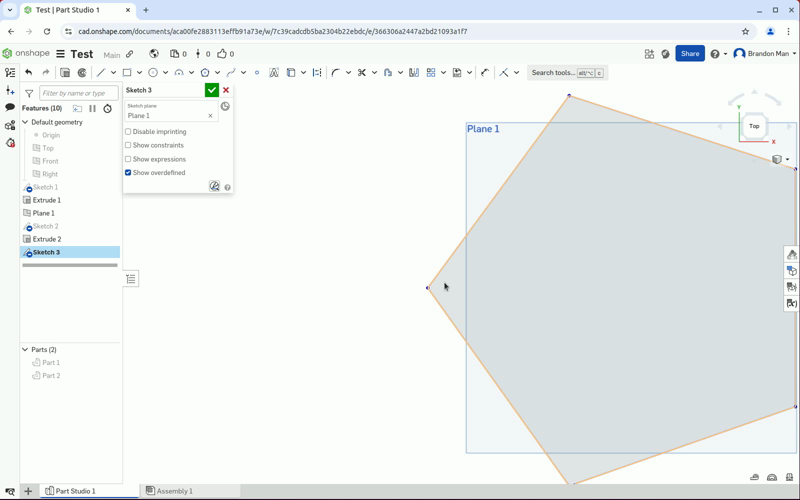
click(444, 282)
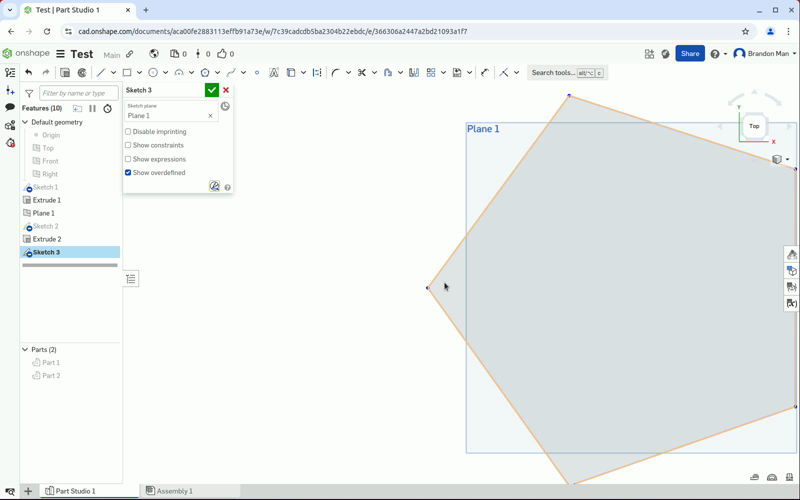
scroll(-6)
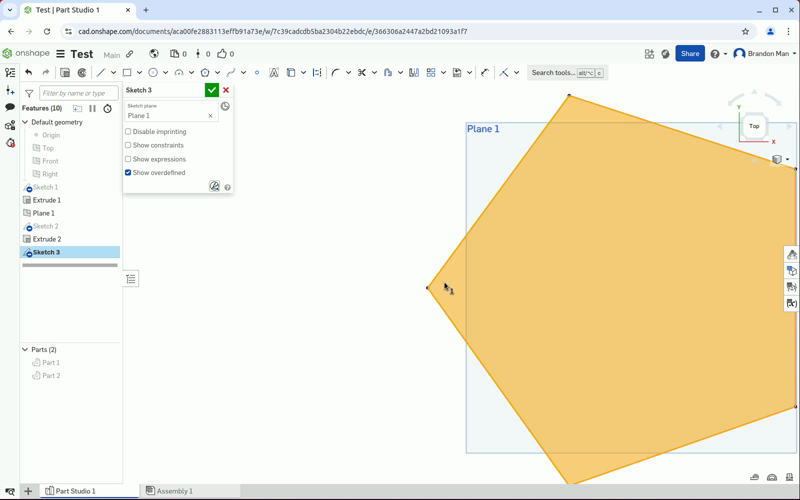
scroll(-6)
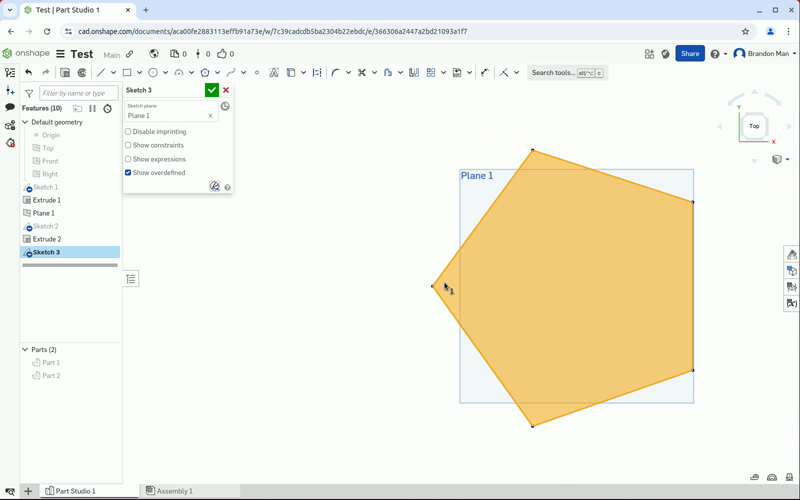
scroll(-6)
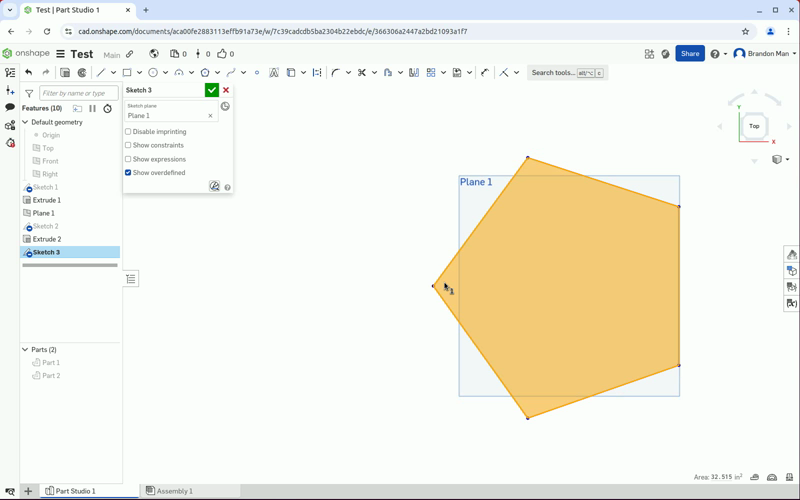
scroll(-6)
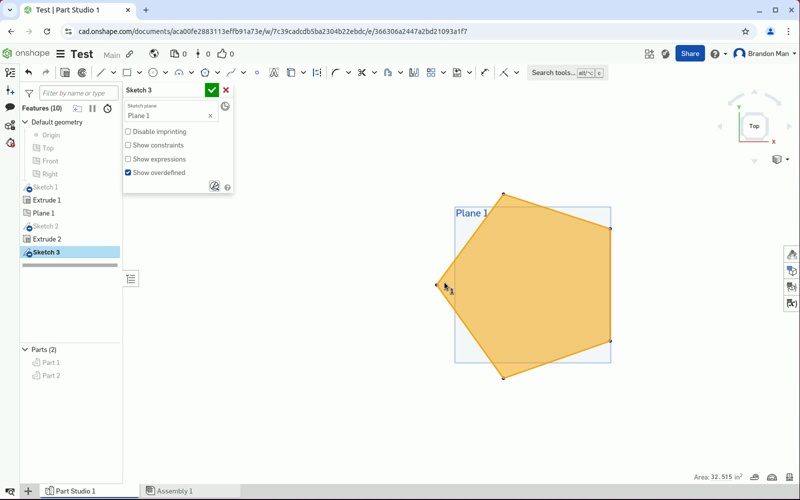
scroll(-6)
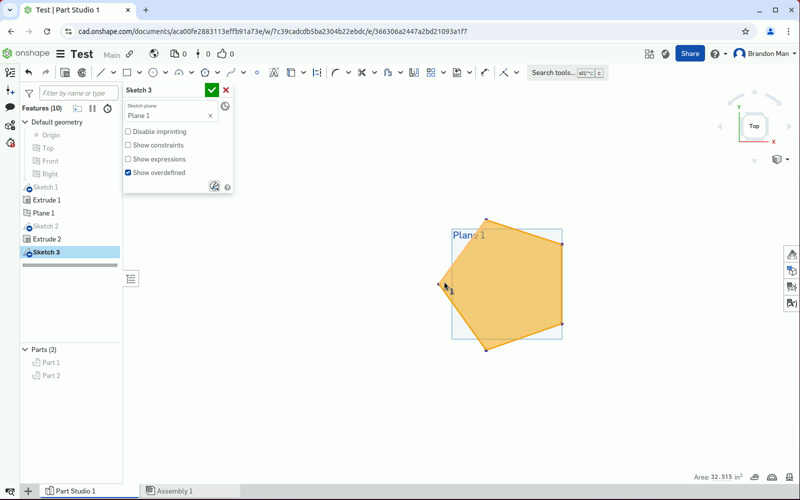
scroll(-6)
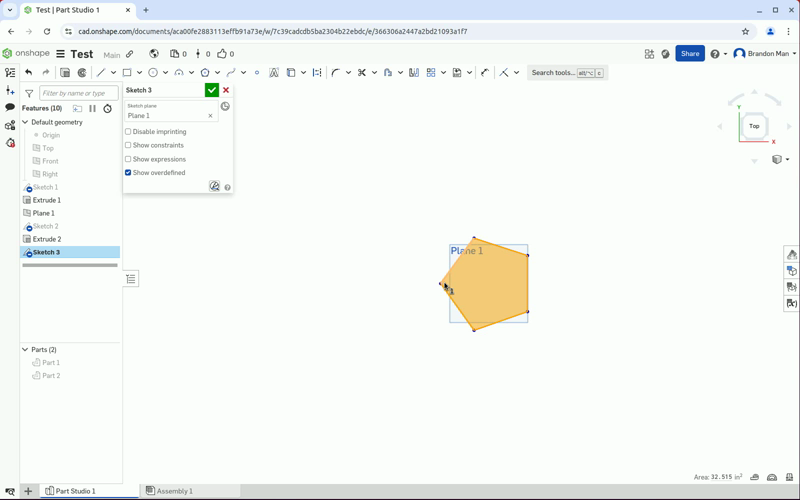
scroll(-6)
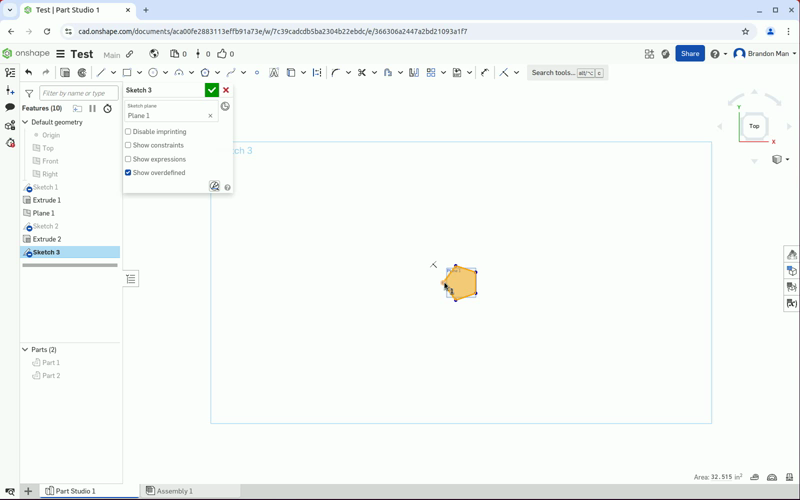
mouse_move(73, 352)
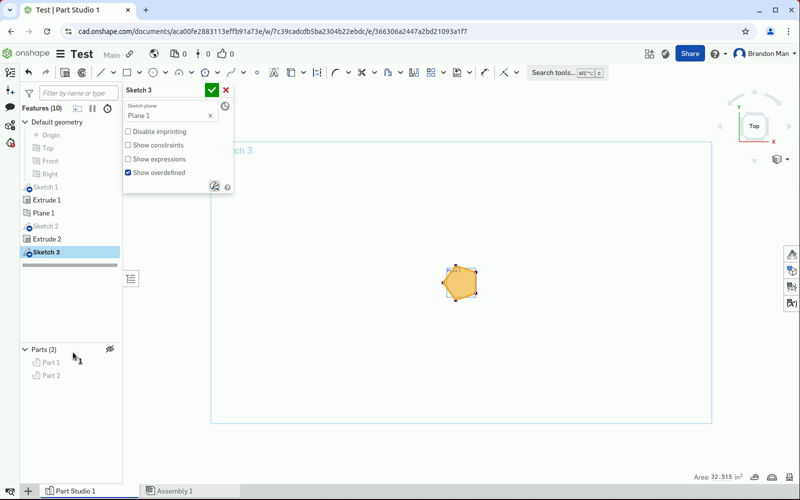
key(shift+y)
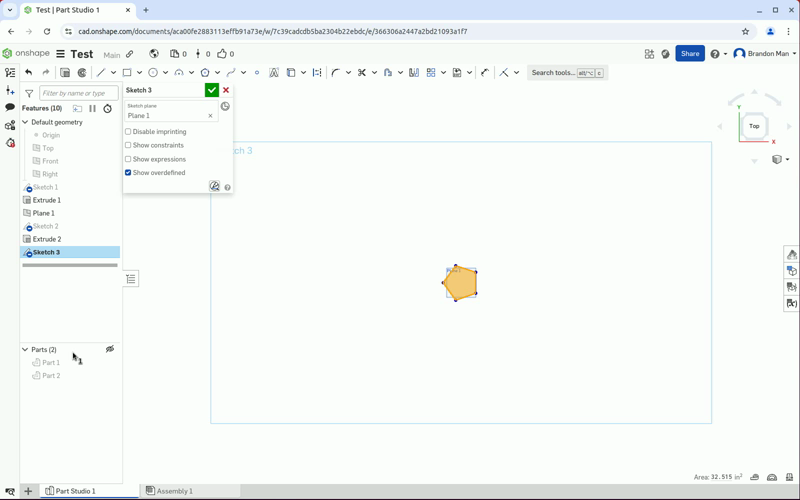
key(shift+e)
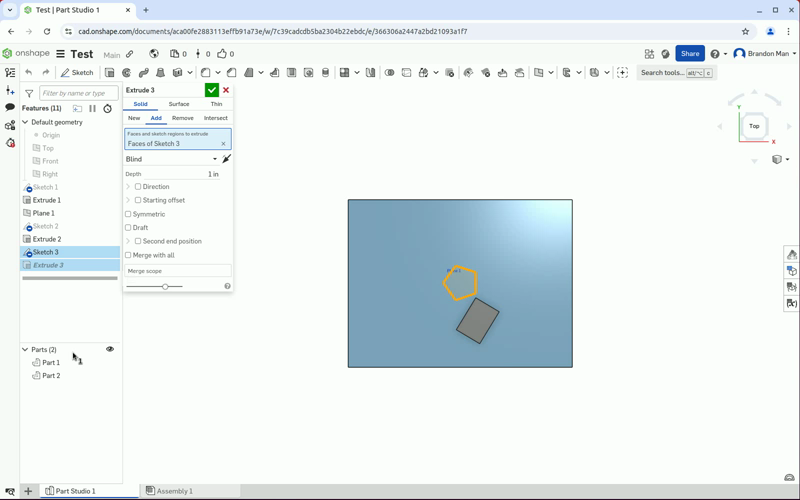
mouse_move(143, 106)
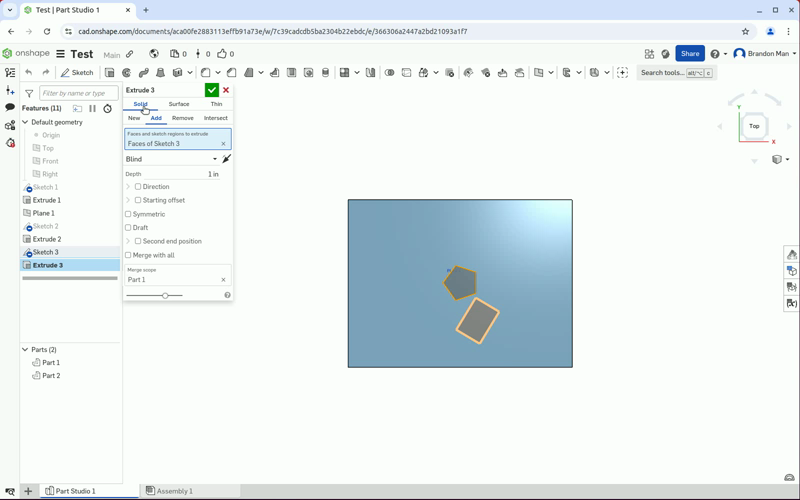
click(143, 106)
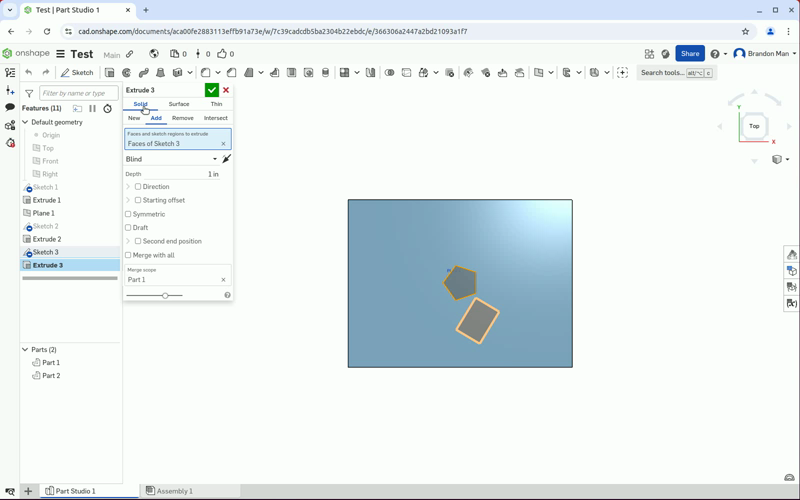
mouse_move(137, 120)
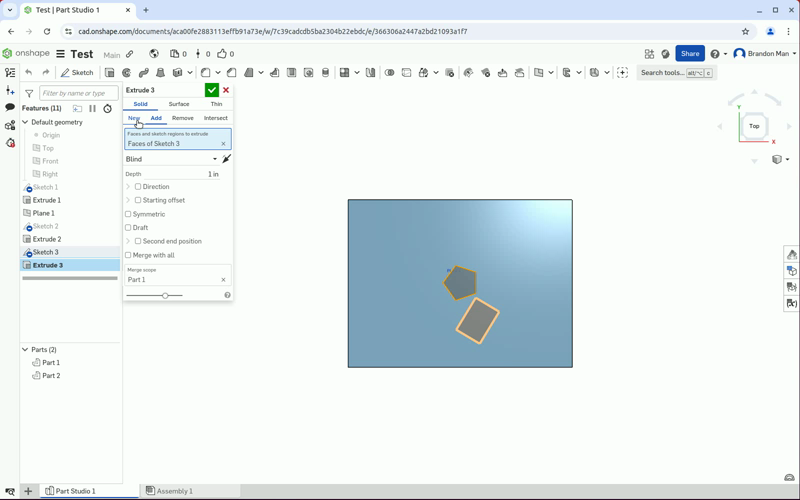
click(137, 120)
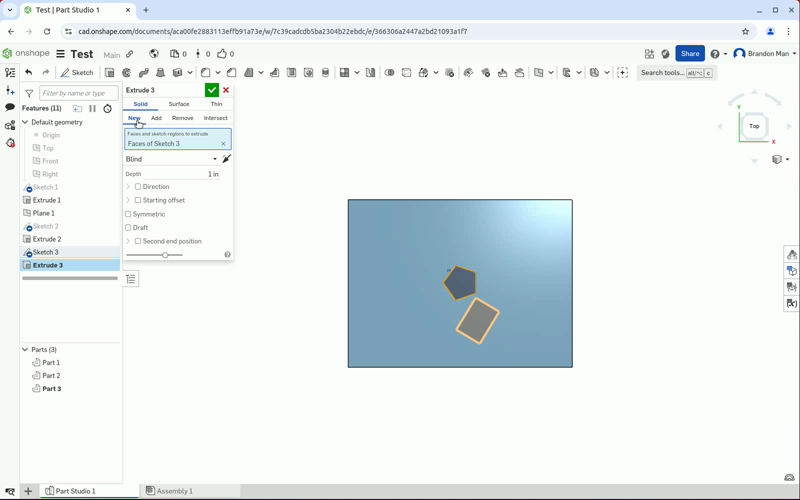
key(tab, 4)
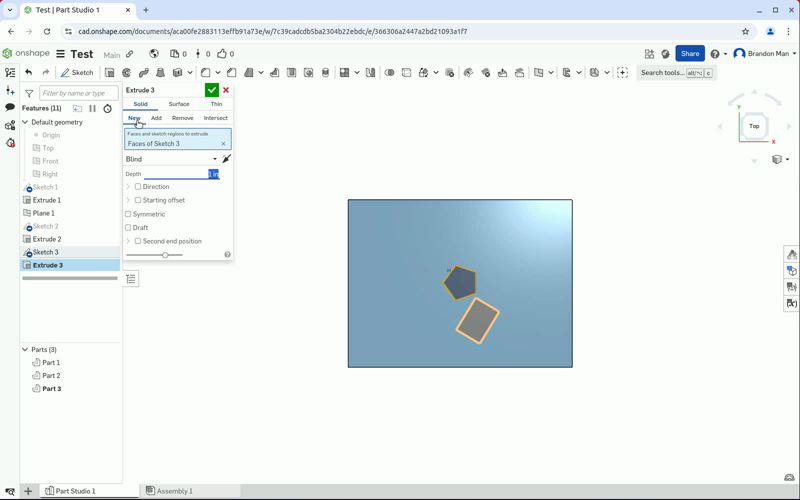
text(1.926)
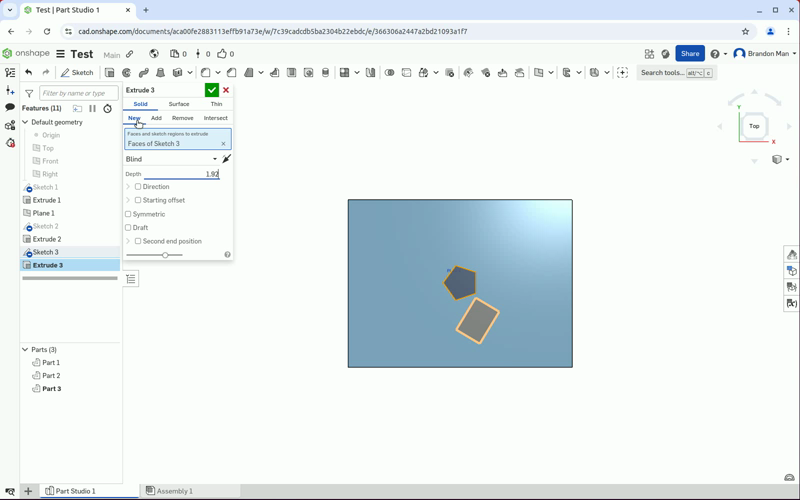
key(enter)
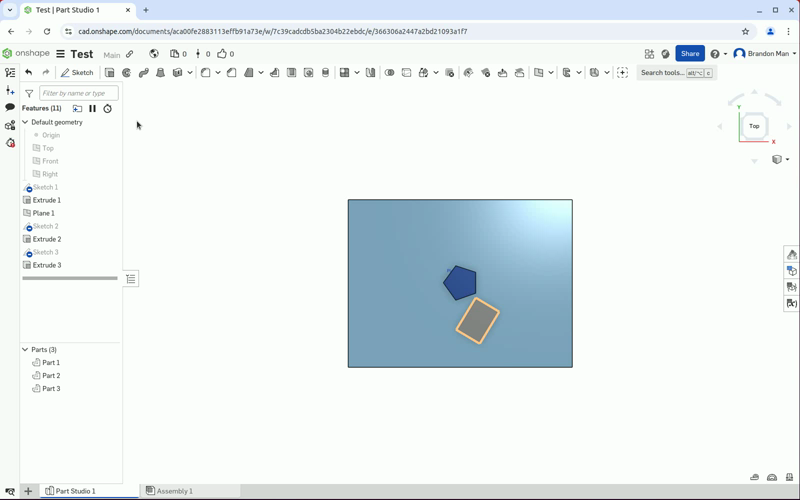
key(shift+h)
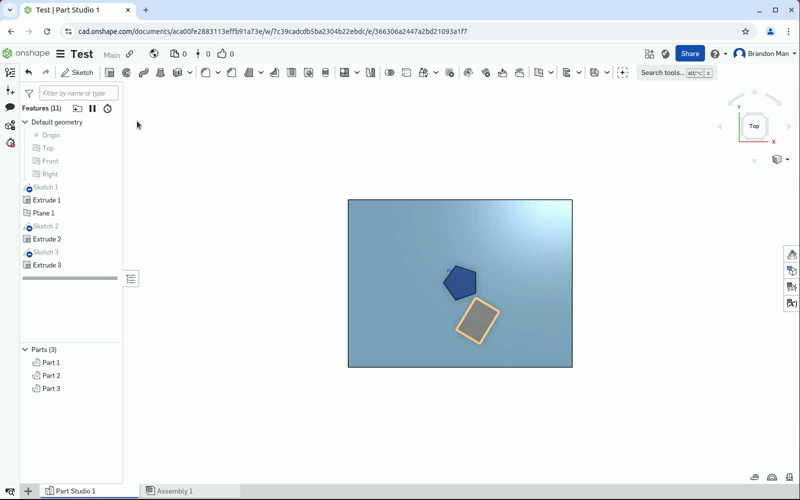
key(shift+h)
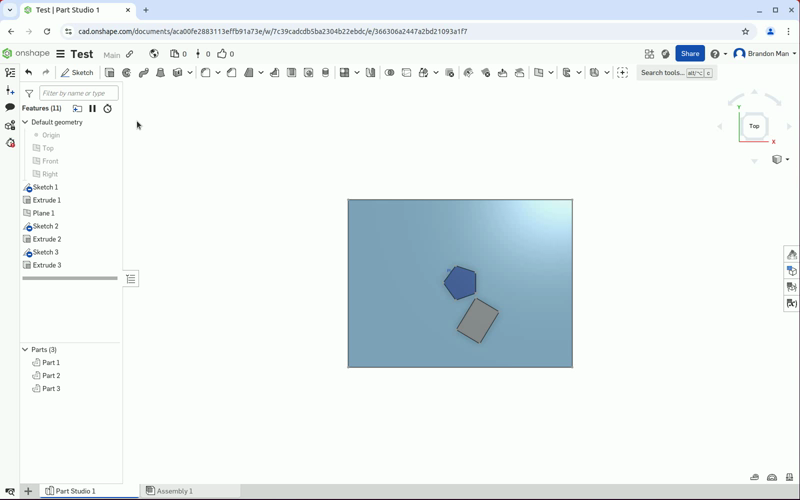
key(shift+7)
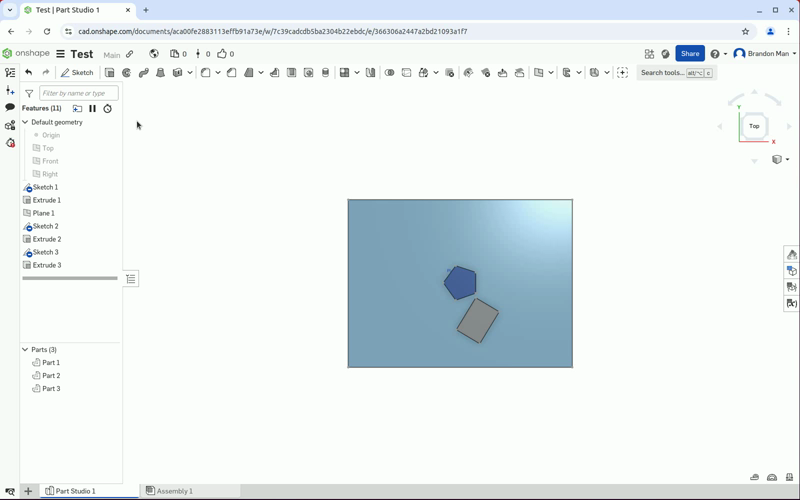
key(up, 3)
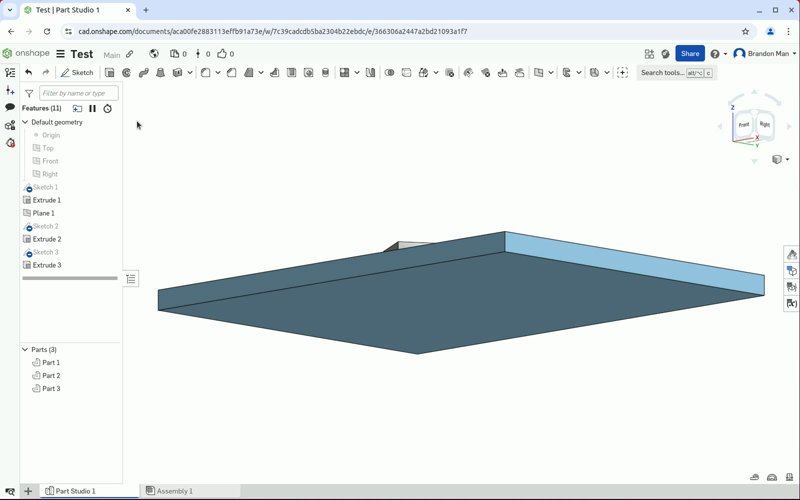
key(left, 3)
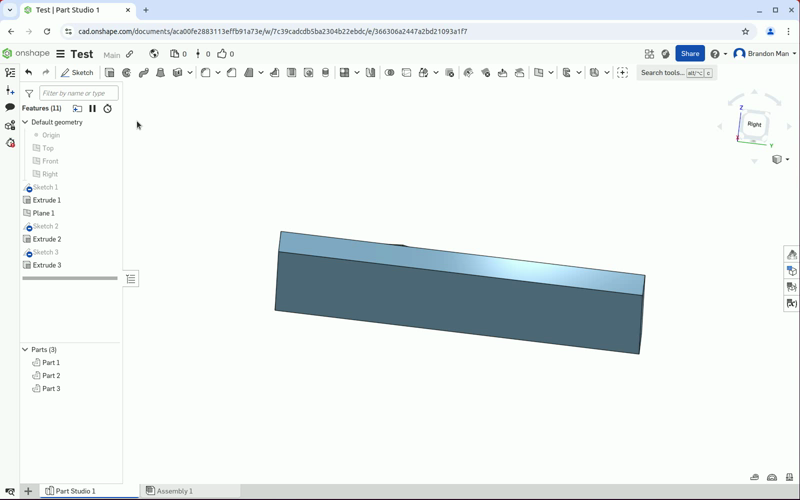
key(right, 3)
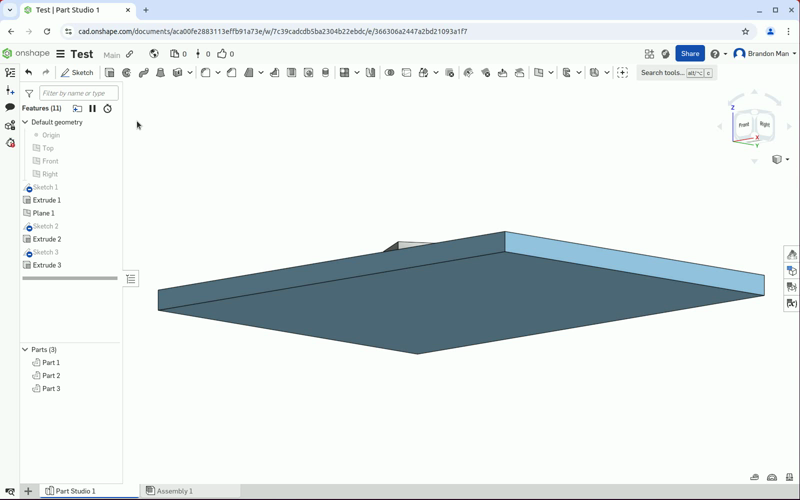
key(down, 3)
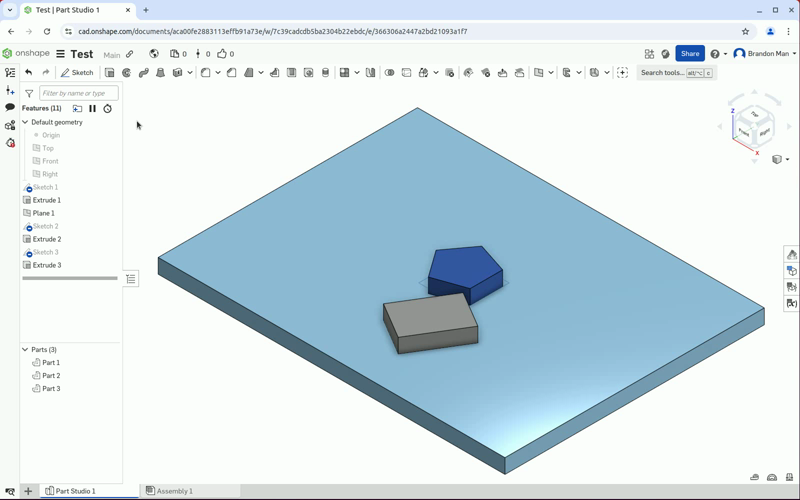
mouse_move(73, 189)
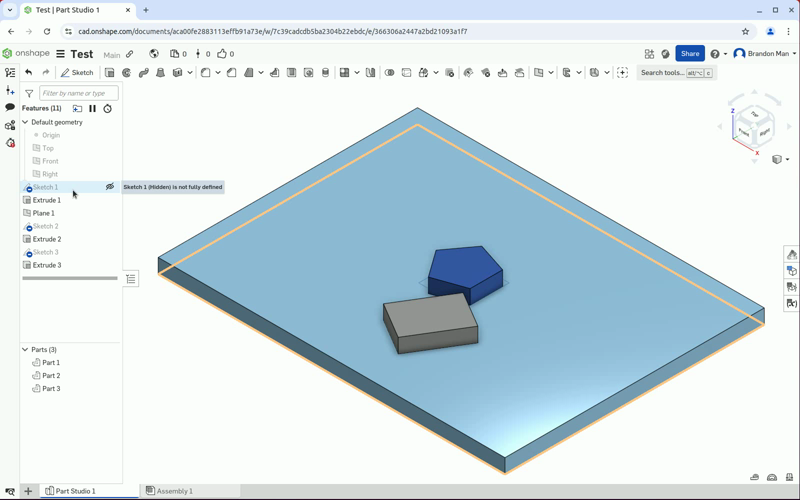
click(73, 189)